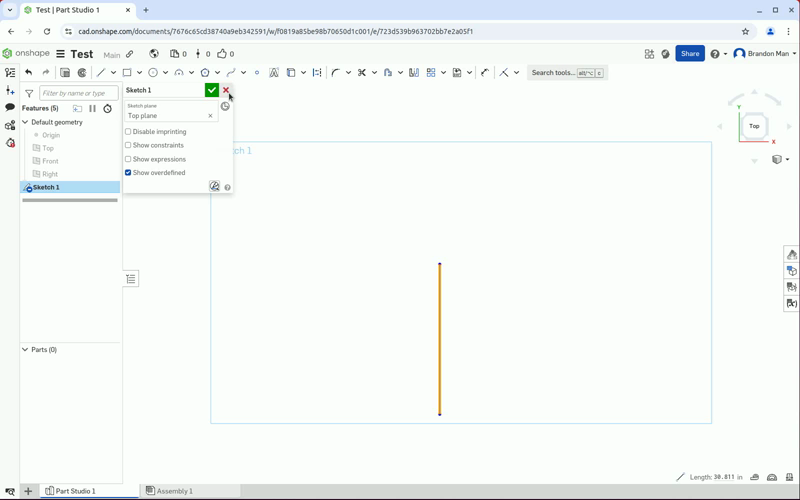
key(shift+h)
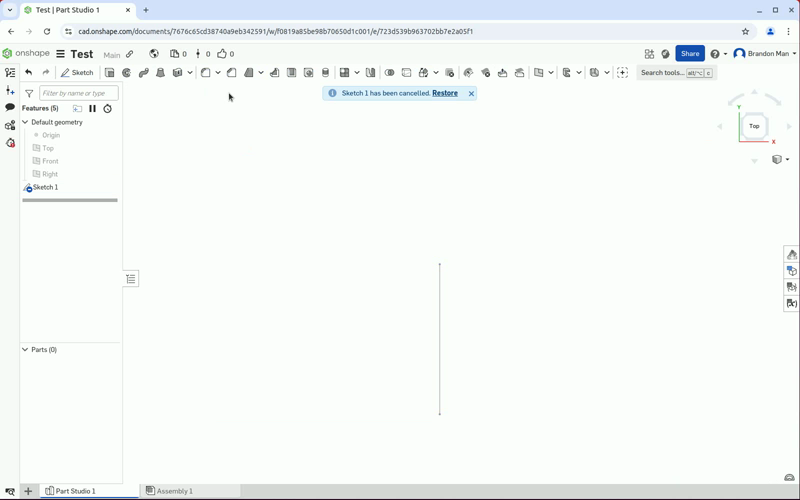
key(shift+s)
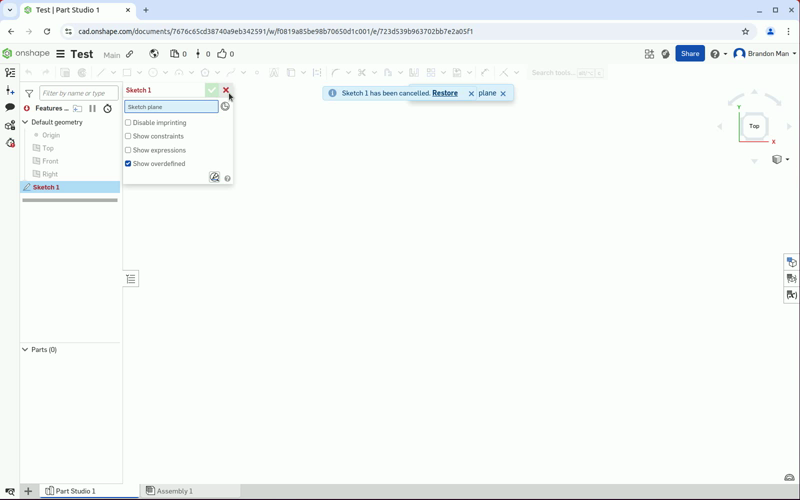
mouse_move(73, 150)
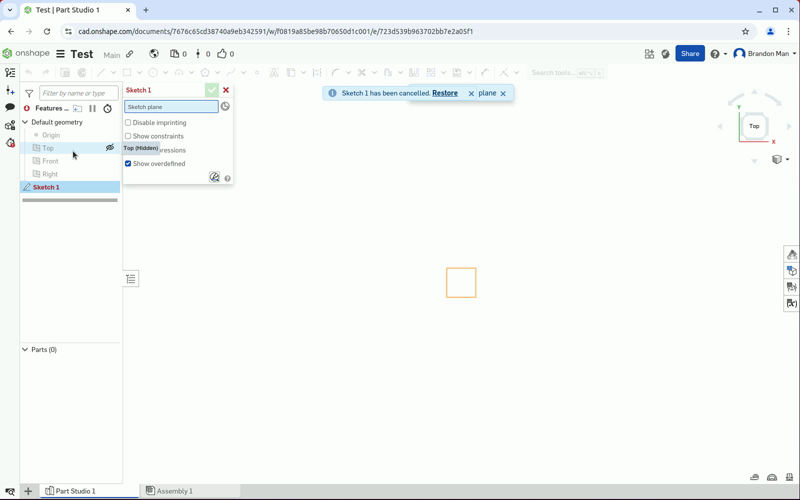
click(73, 150)
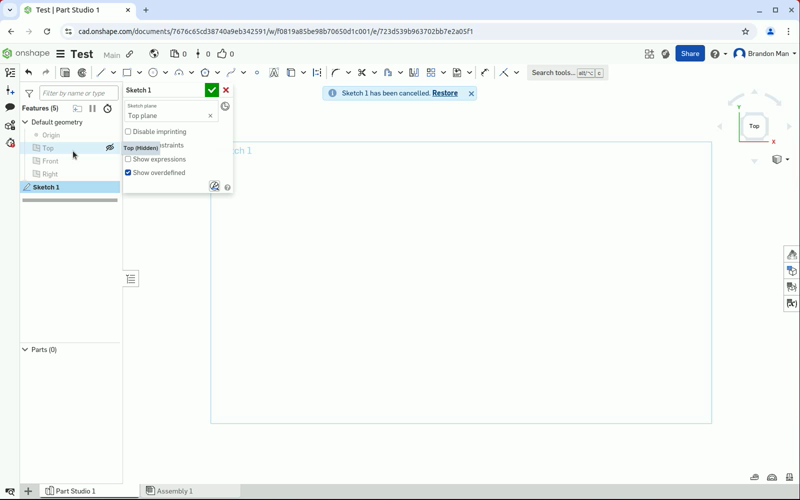
mouse_move(73, 352)
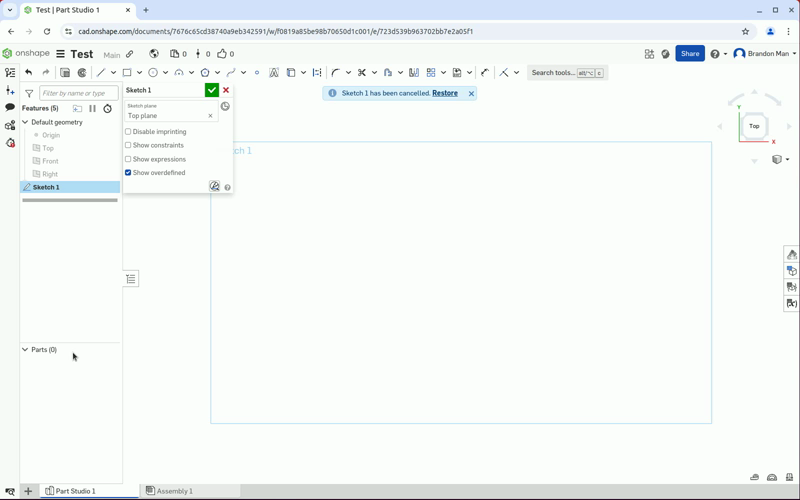
key(y)
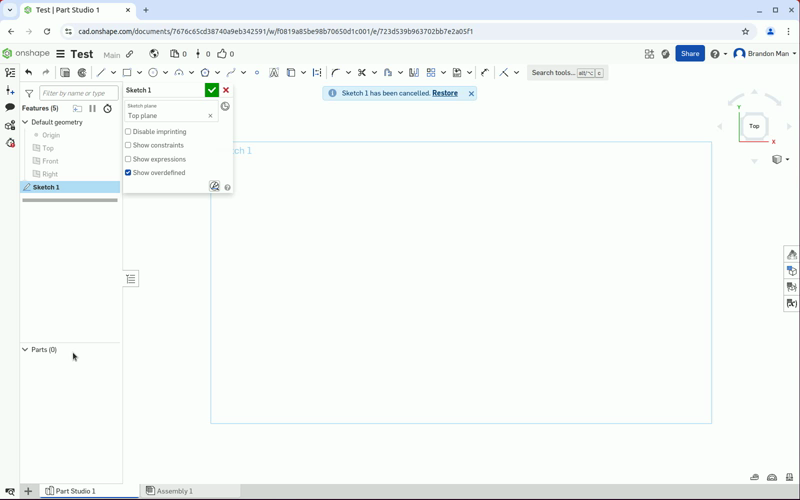
key(l)
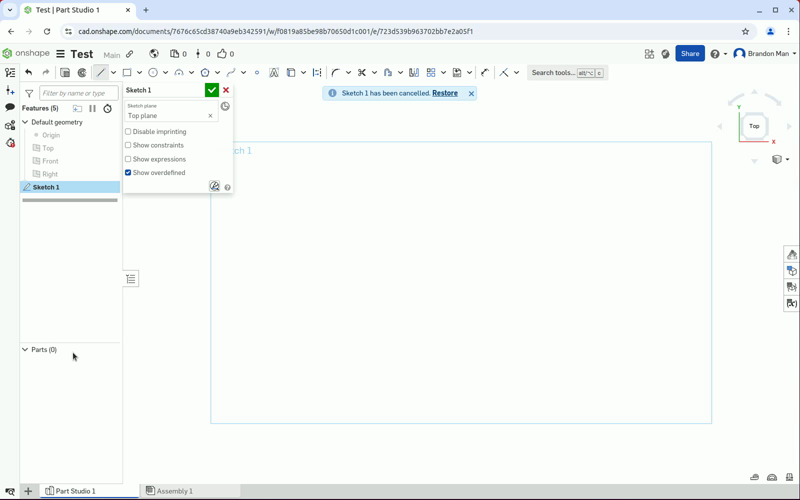
key_down(shift)
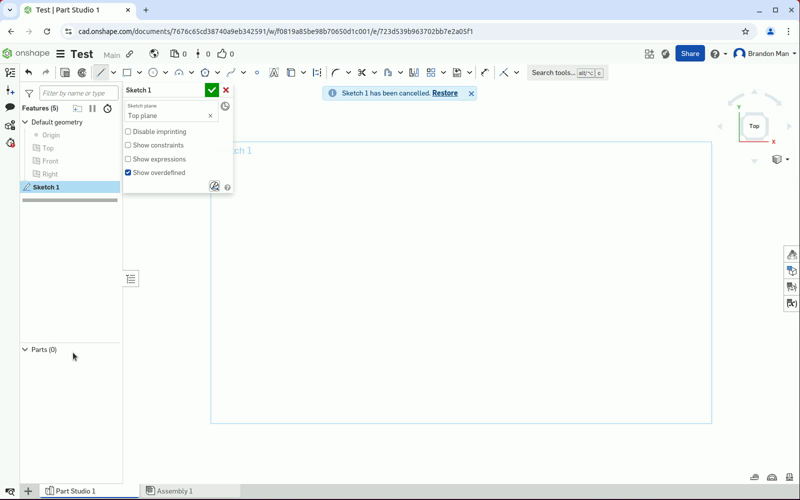
mouse_move(519, 201)
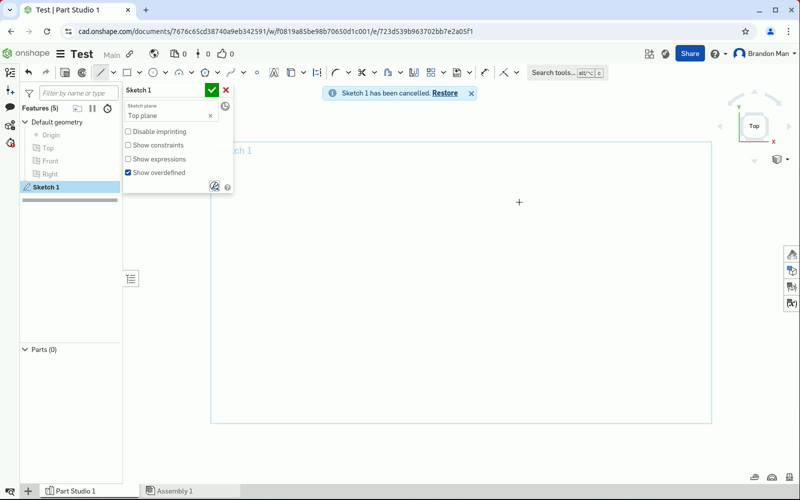
click(519, 201)
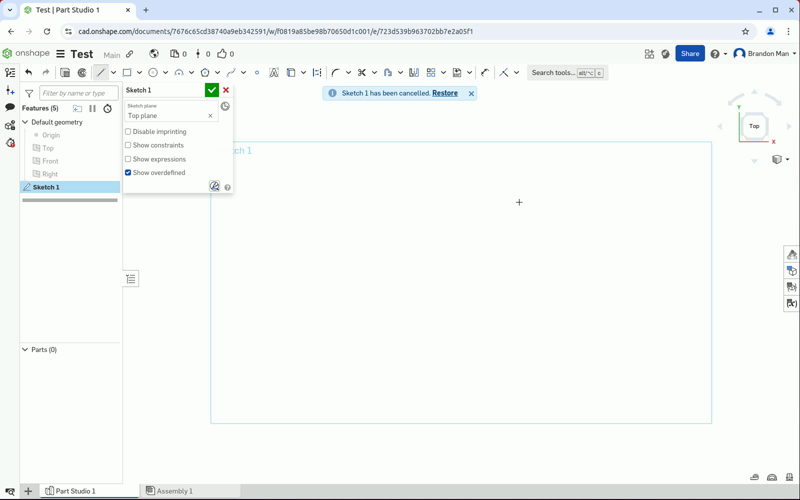
key_up(shift)
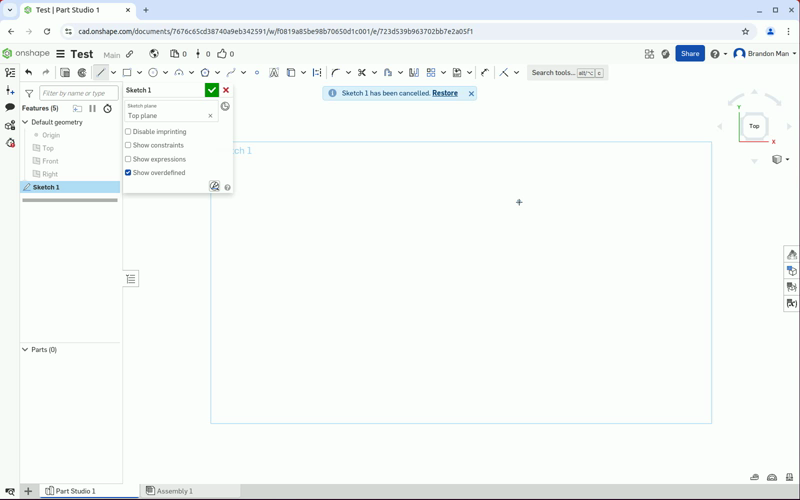
key_down(shift)
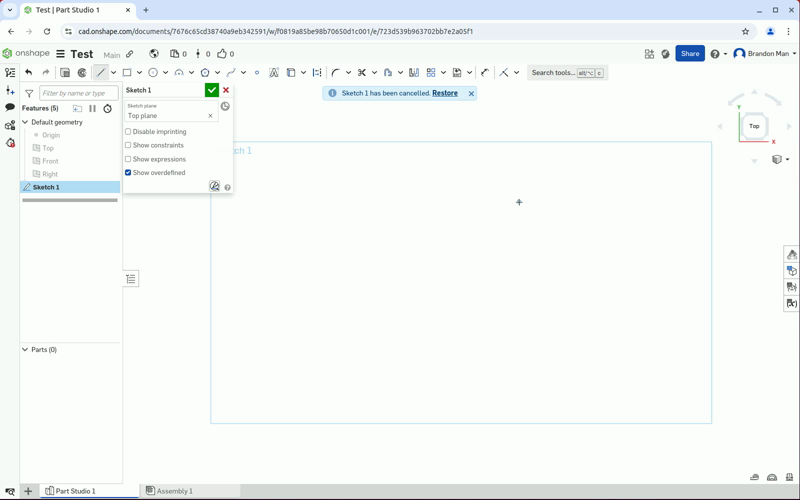
mouse_move(549, 201)
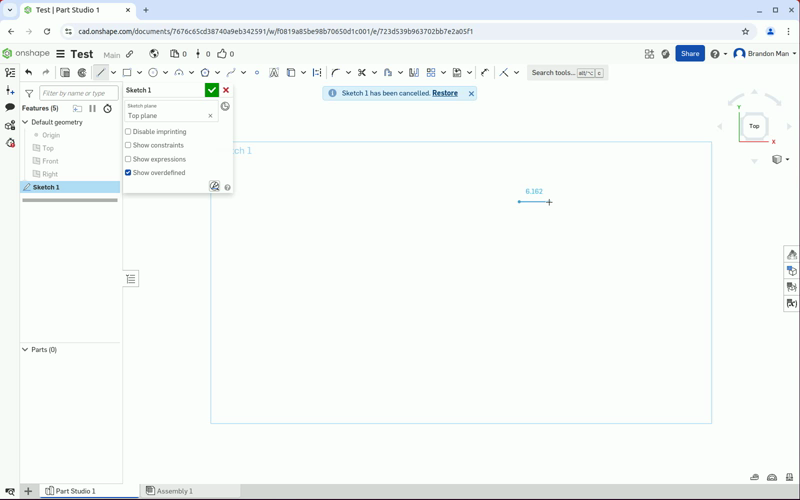
mouse_move(542, 201)
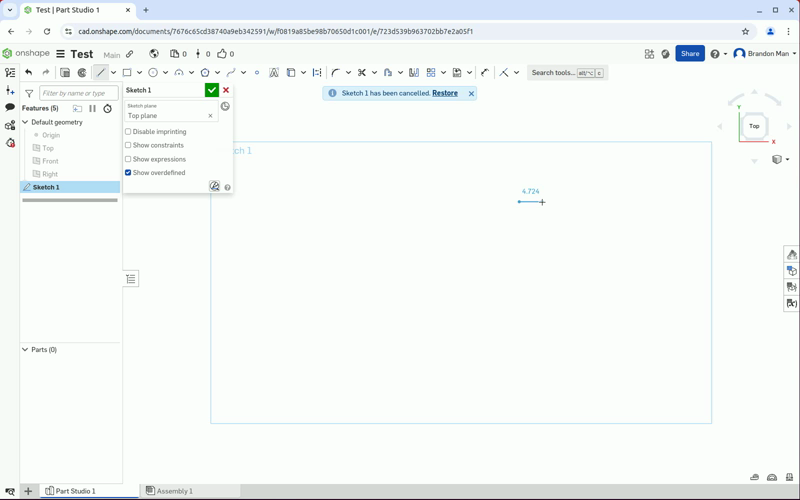
click(542, 201)
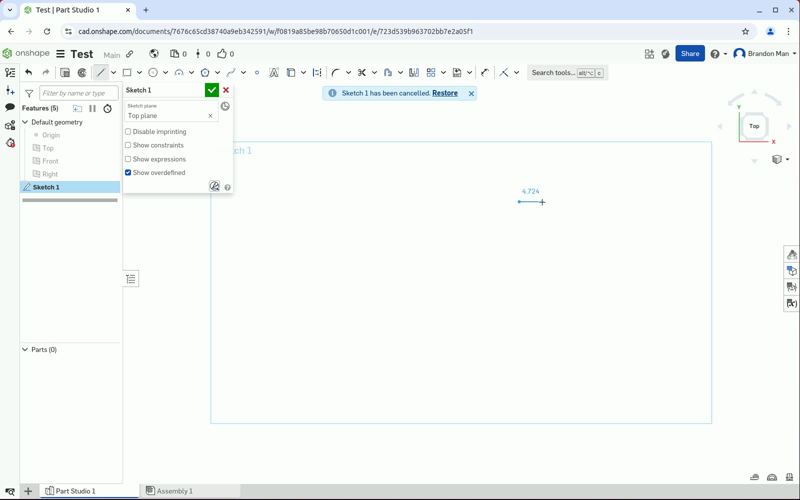
key_up(shift)
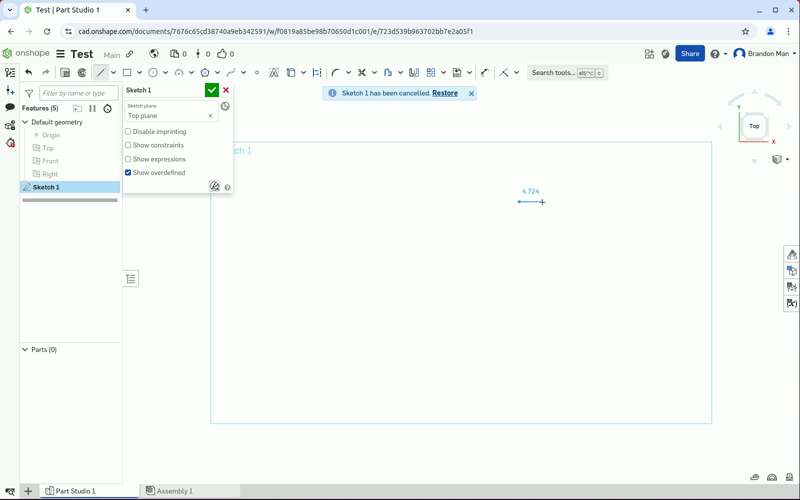
key_down(shift)
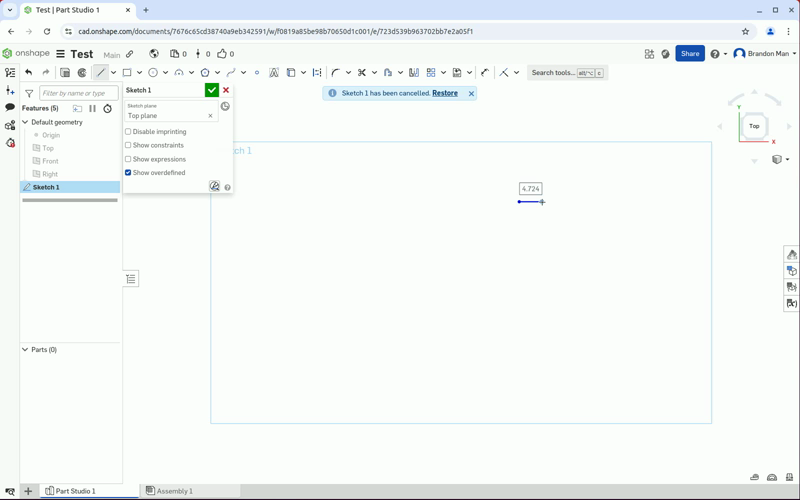
mouse_move(572, 201)
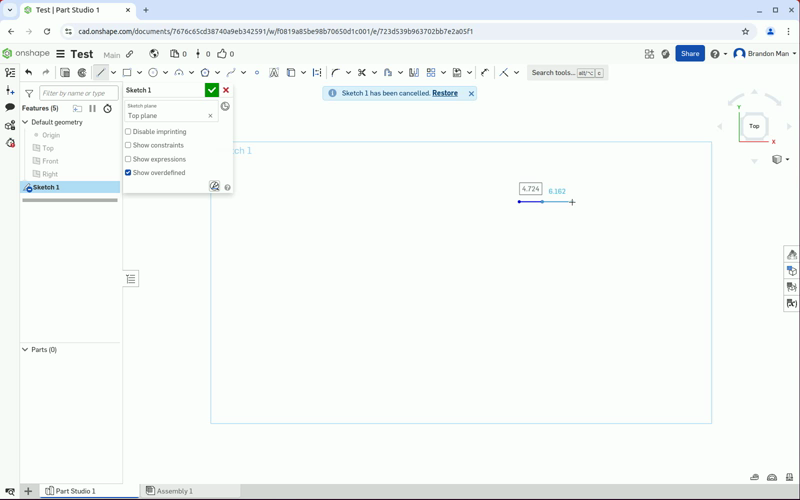
mouse_move(542, 225)
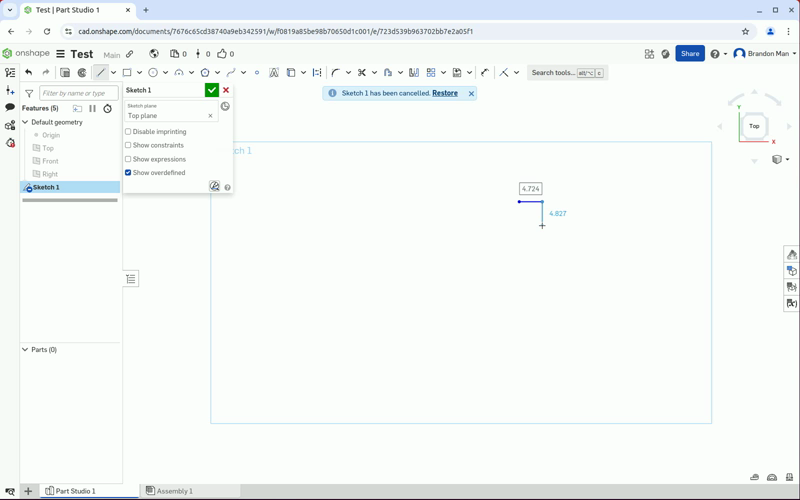
click(542, 225)
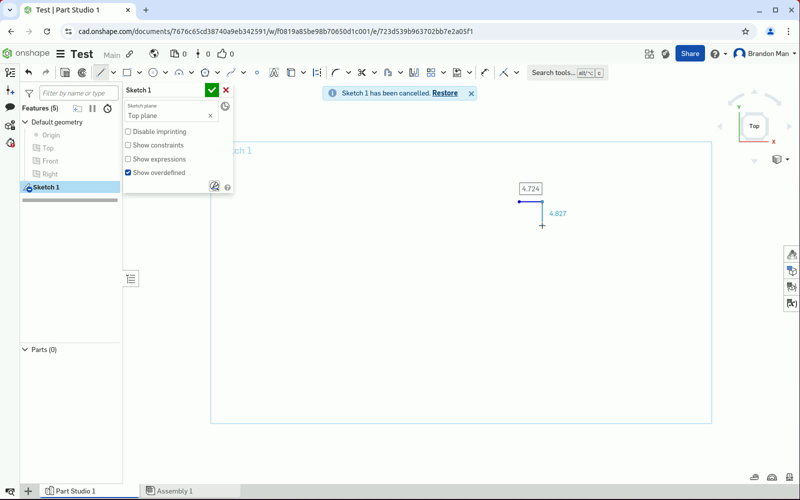
key_up(shift)
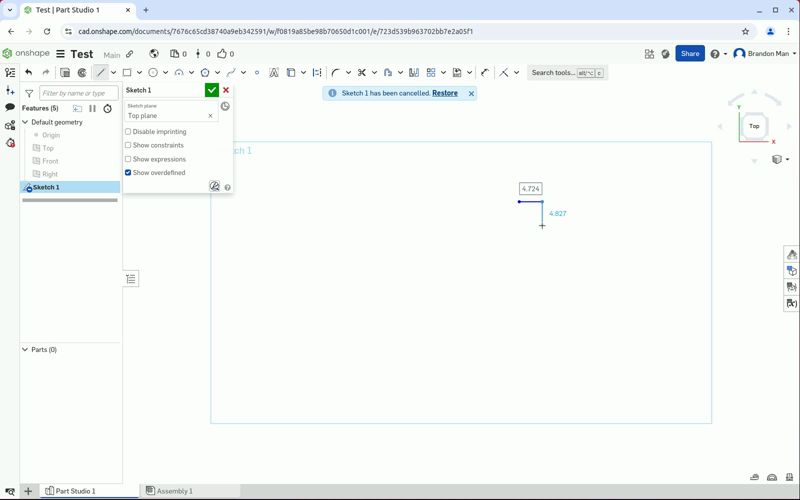
key_down(shift)
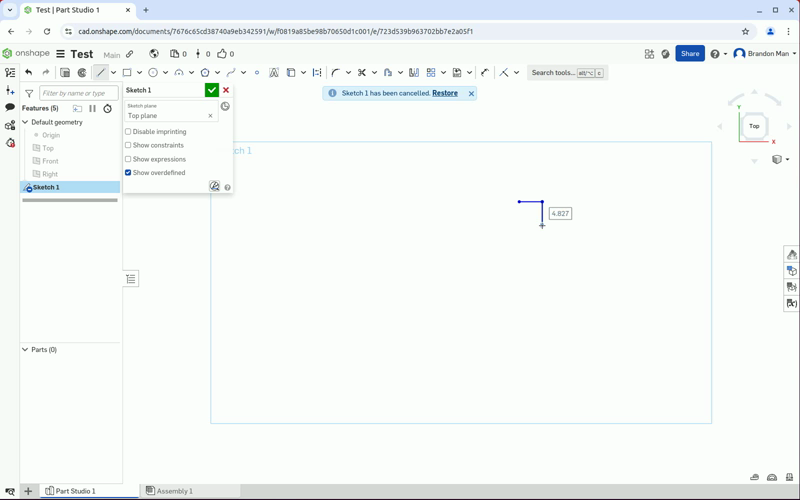
mouse_move(572, 225)
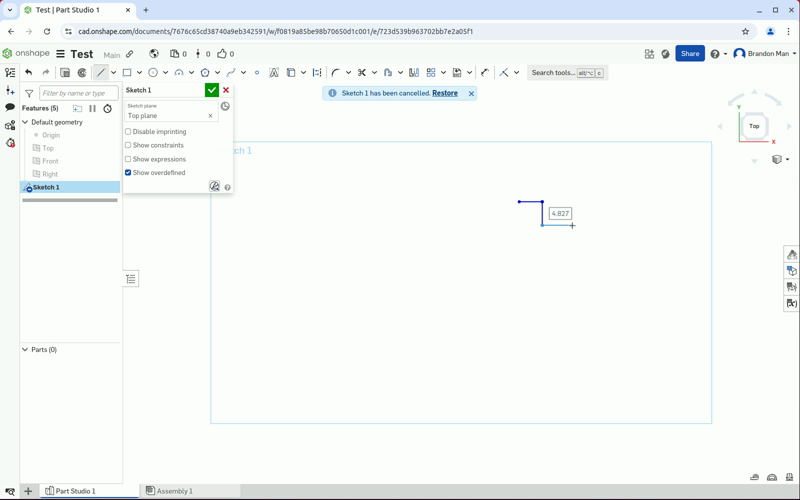
mouse_move(571, 196)
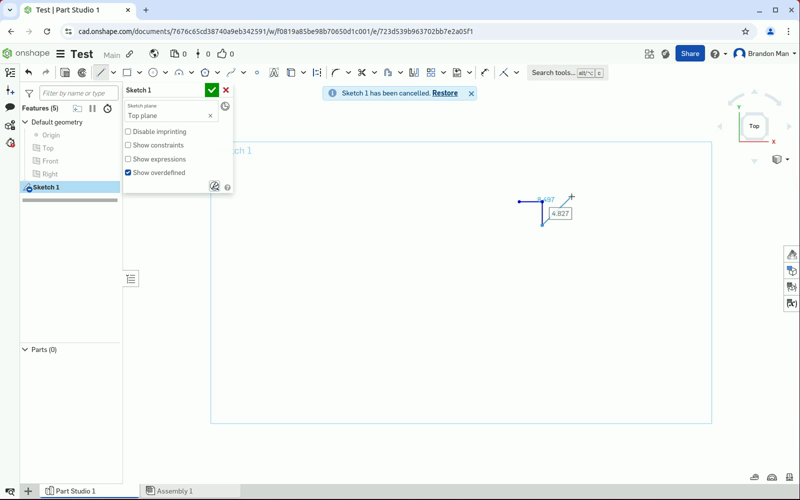
click(571, 196)
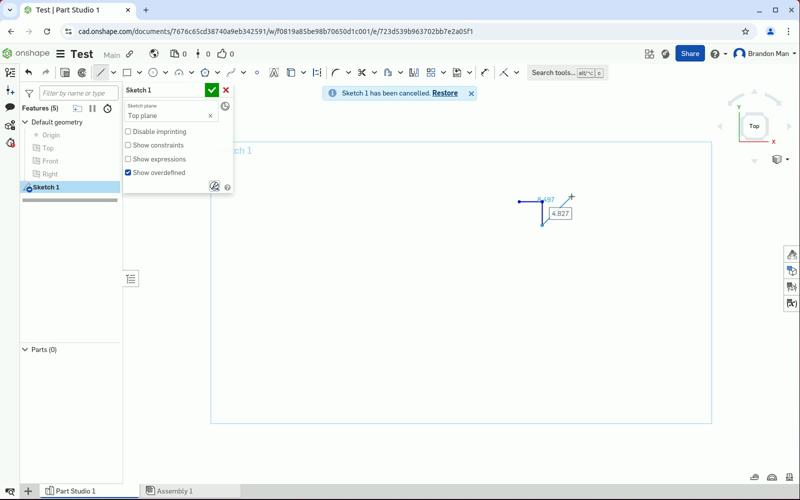
key_up(shift)
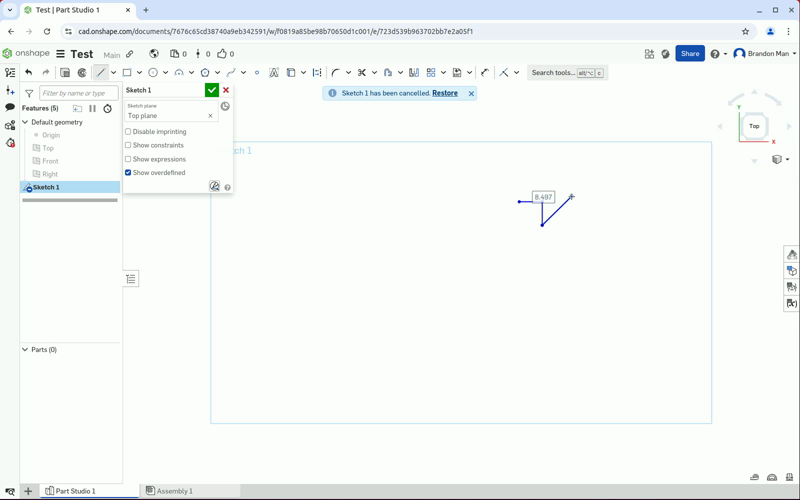
key(esc)
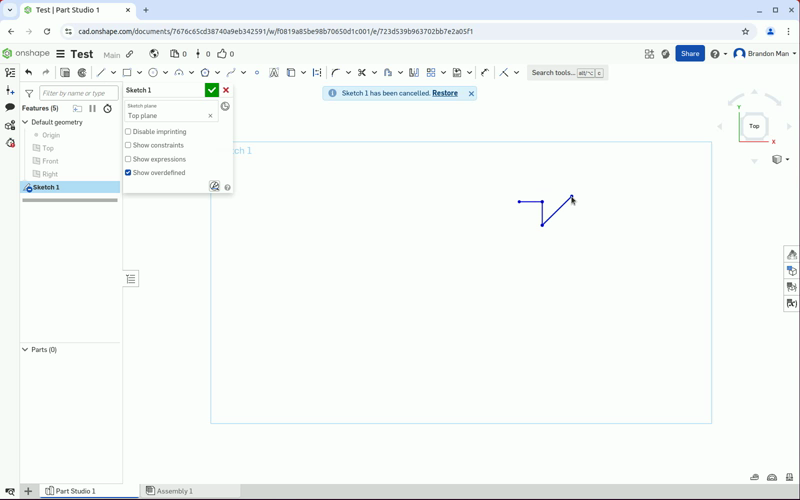
key(a)
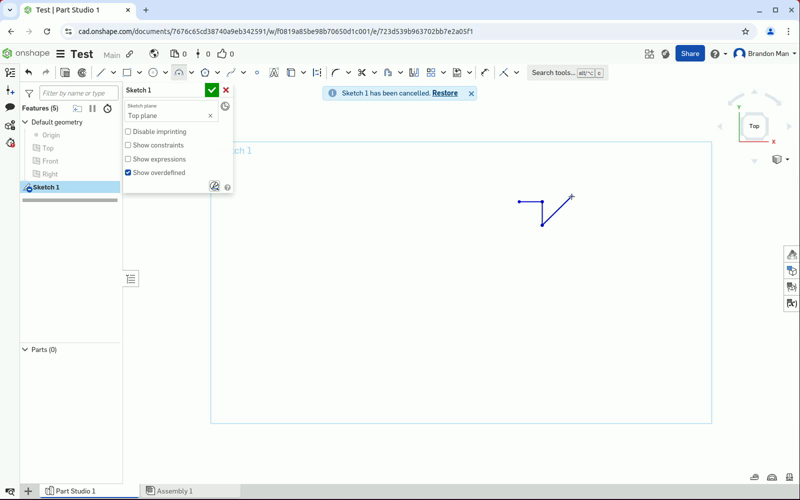
mouse_move(571, 196)
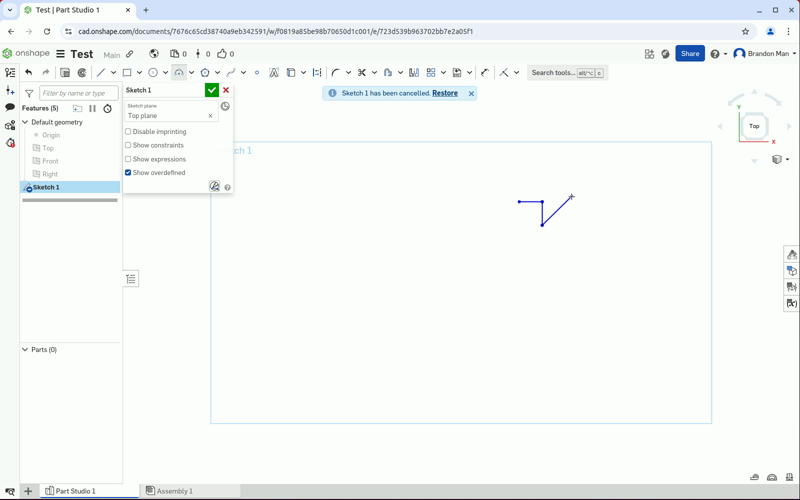
click(571, 196)
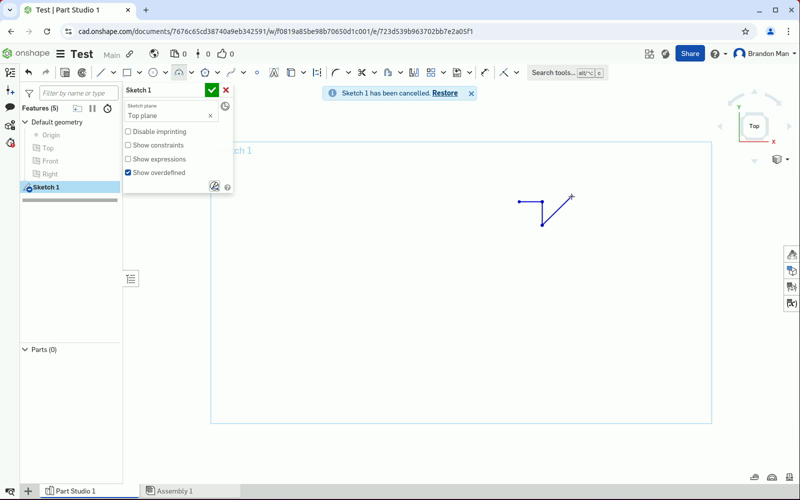
key_down(shift)
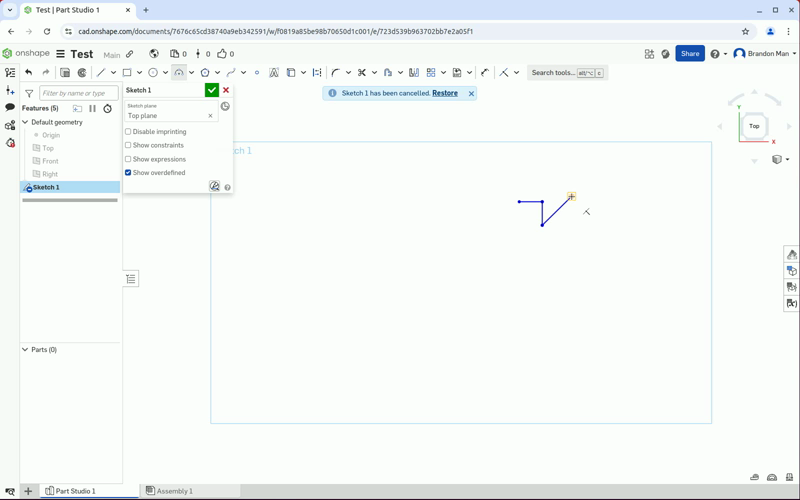
mouse_move(571, 184)
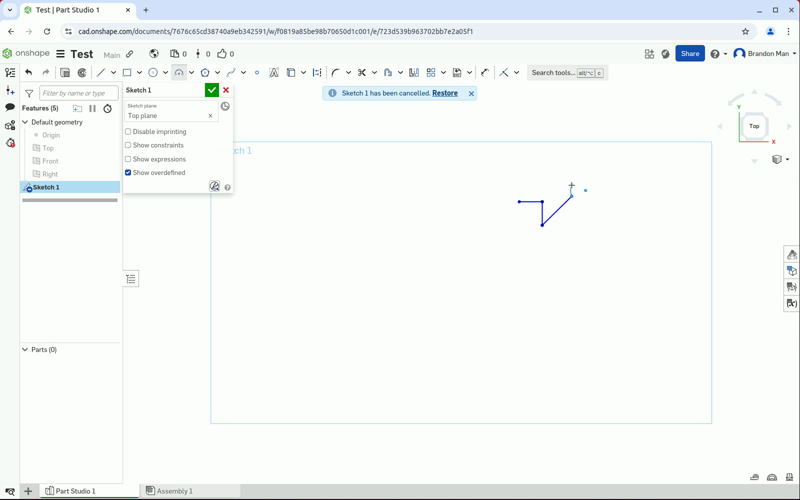
click(571, 184)
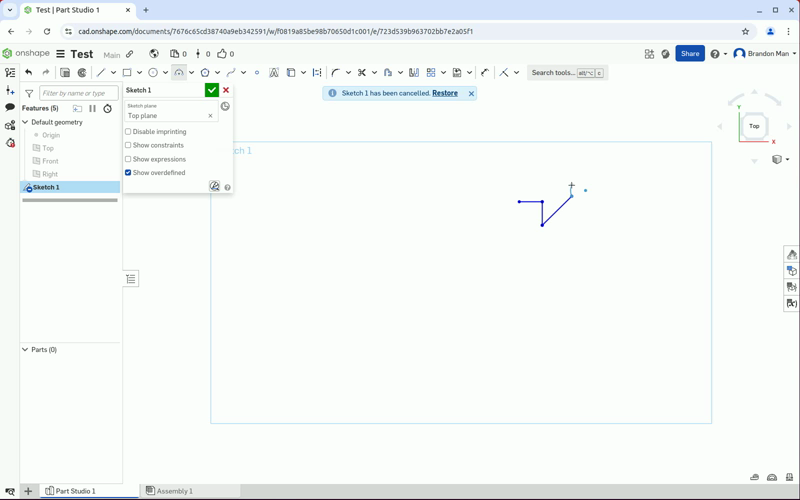
mouse_move(573, 190)
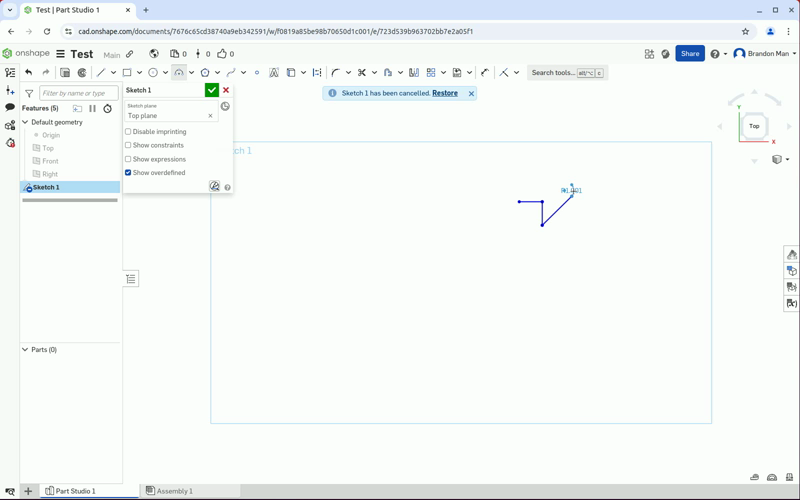
click(573, 190)
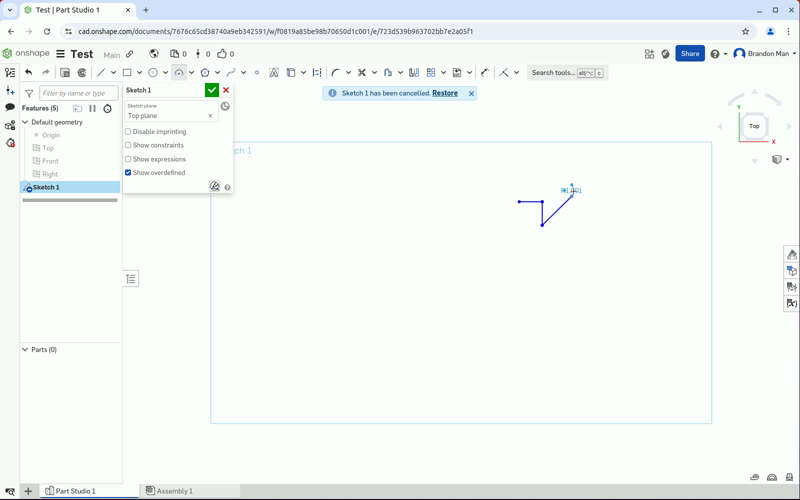
key_up(shift)
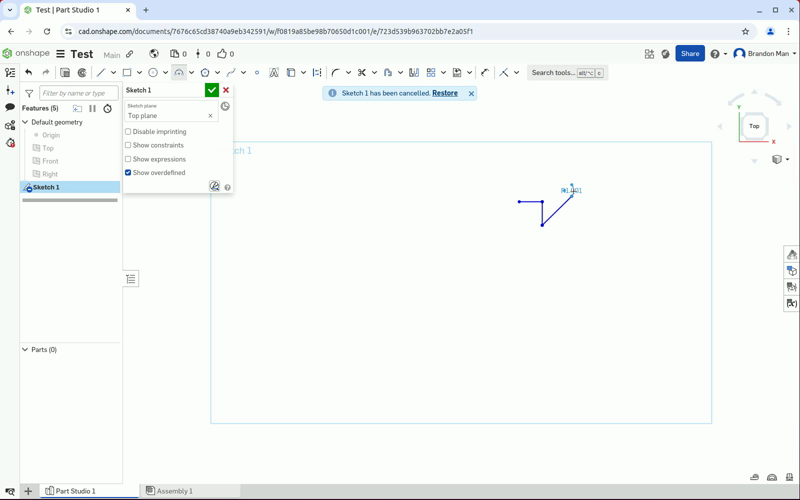
key(esc)
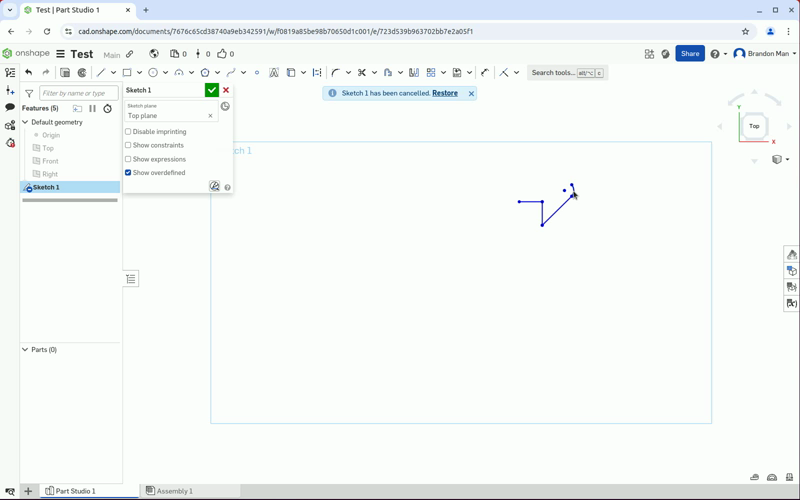
key(l)
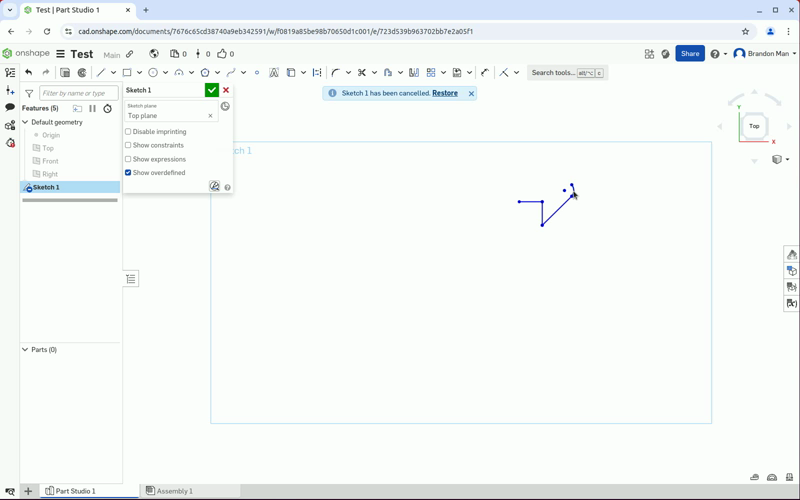
mouse_move(571, 184)
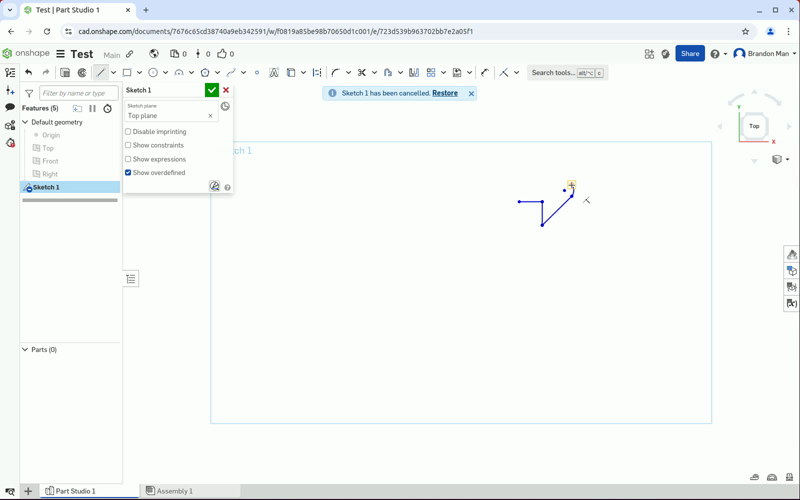
click(571, 184)
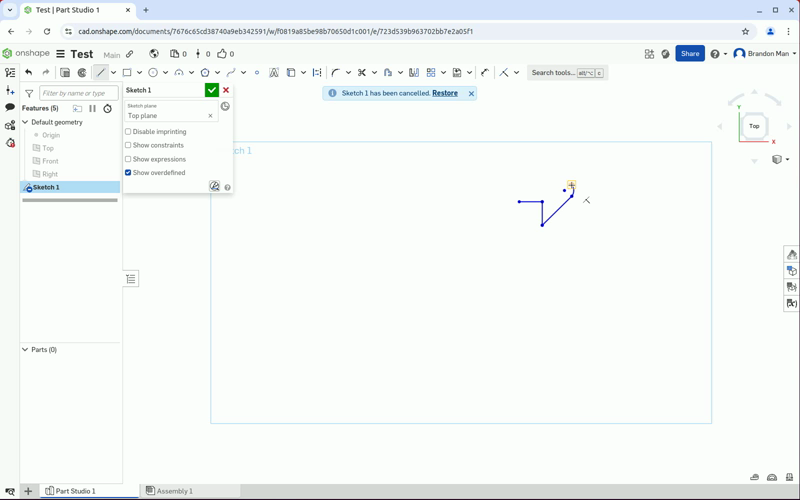
key_down(shift)
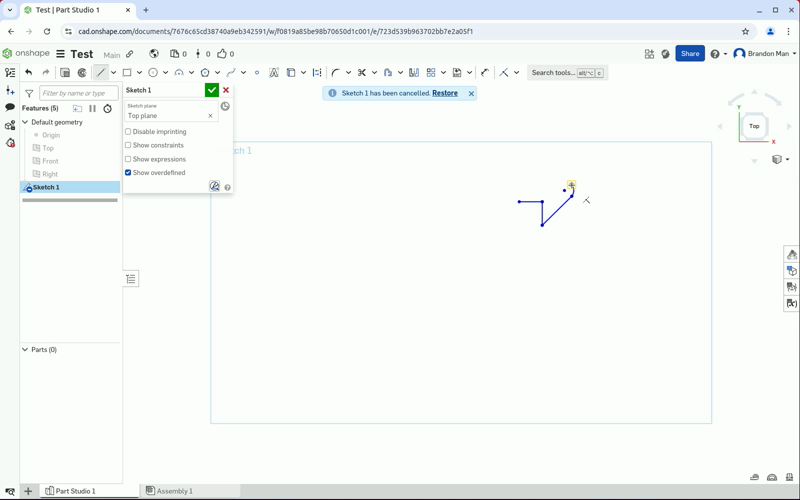
mouse_move(589, 184)
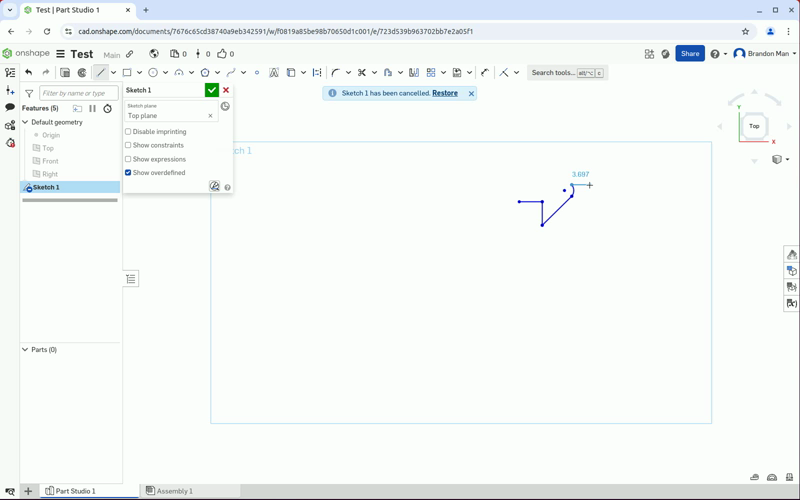
mouse_move(560, 173)
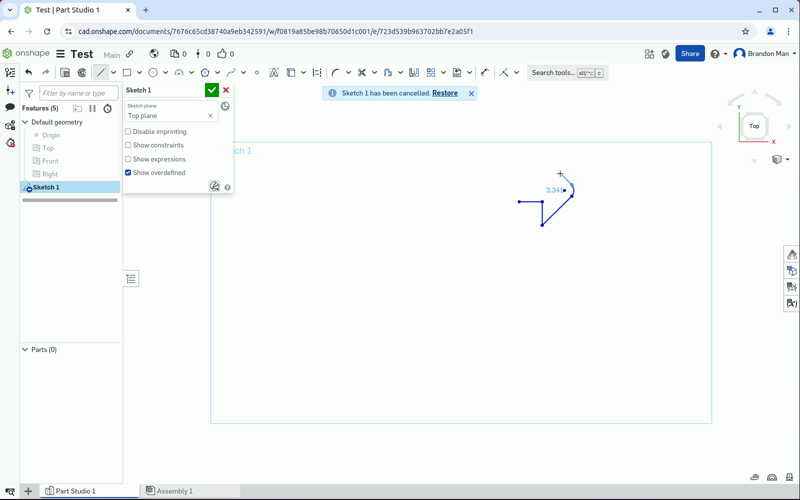
click(560, 173)
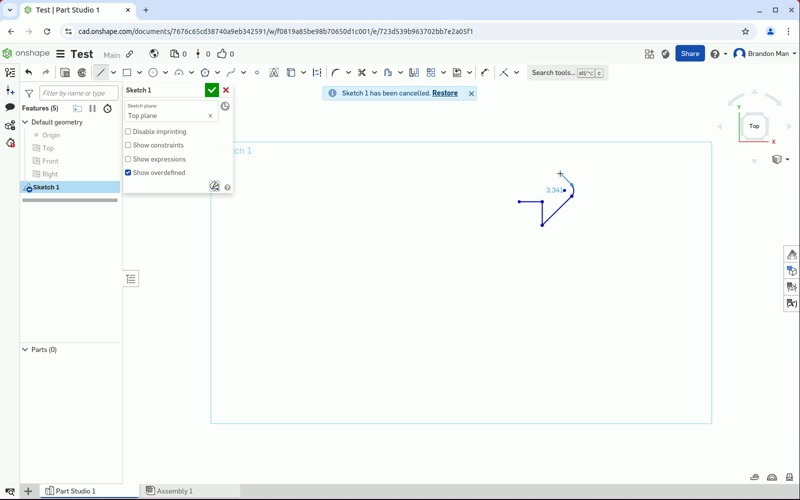
key_up(shift)
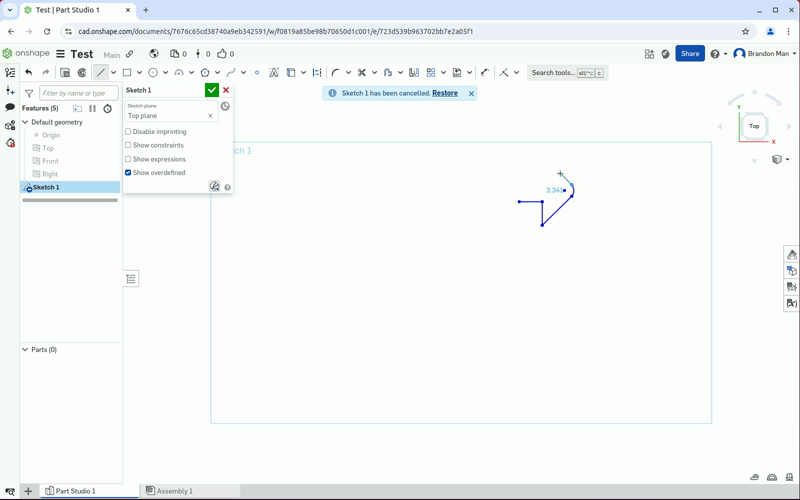
key(esc)
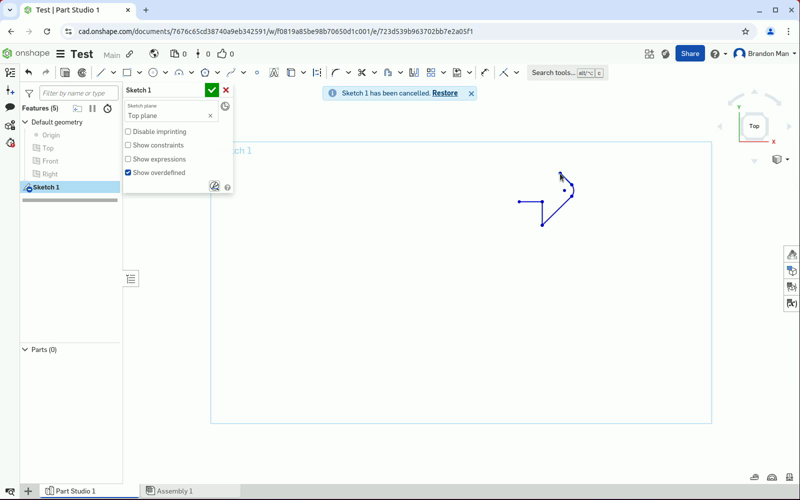
key(a)
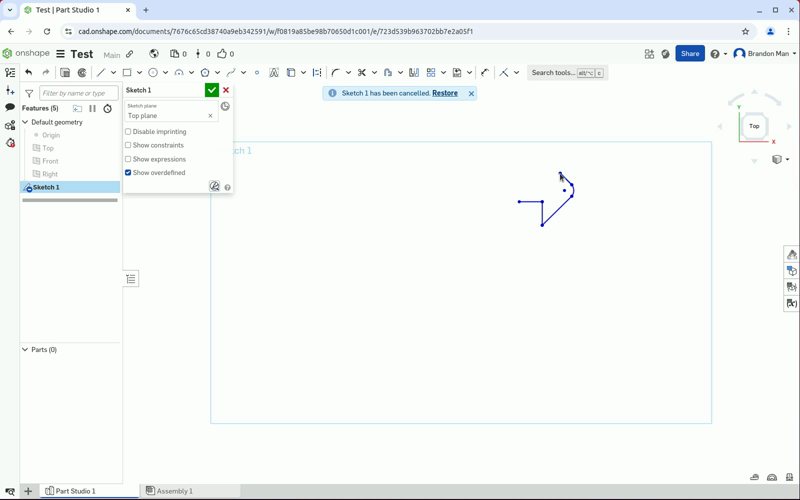
mouse_move(560, 173)
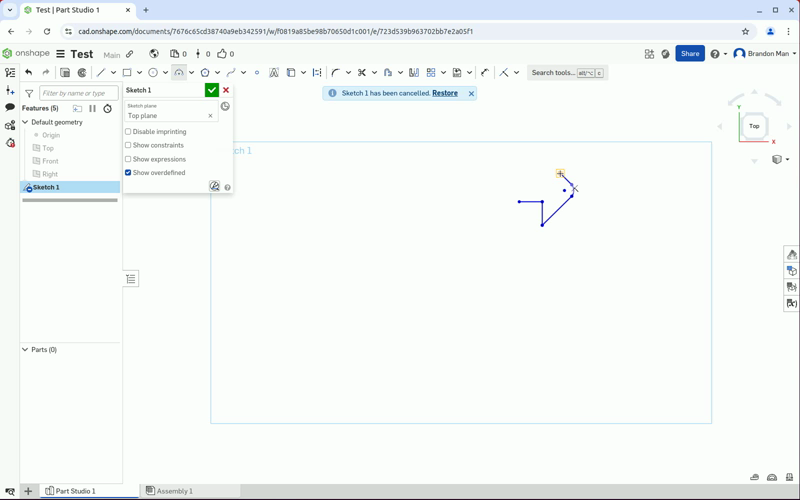
click(560, 173)
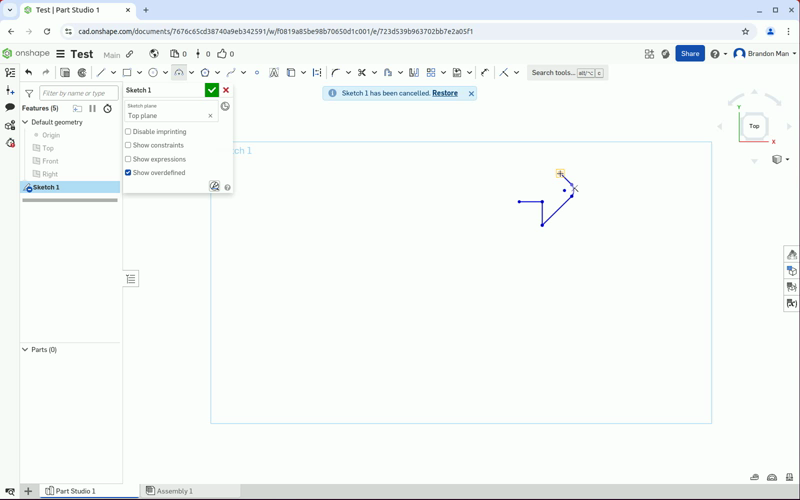
key_down(shift)
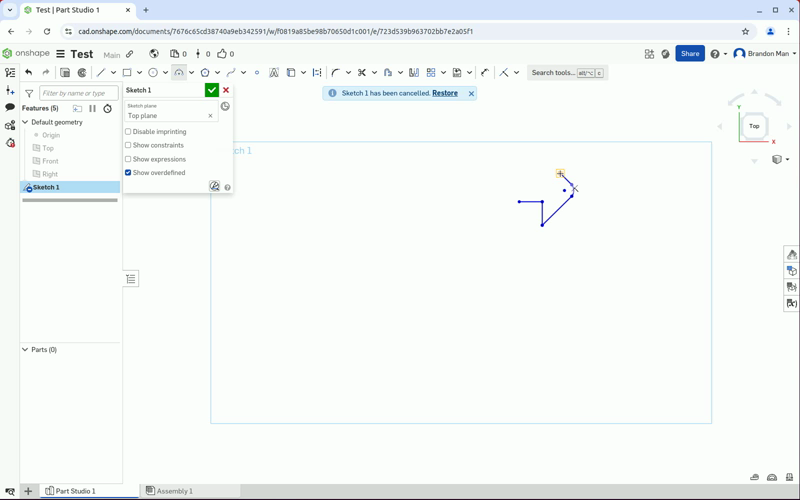
mouse_move(548, 173)
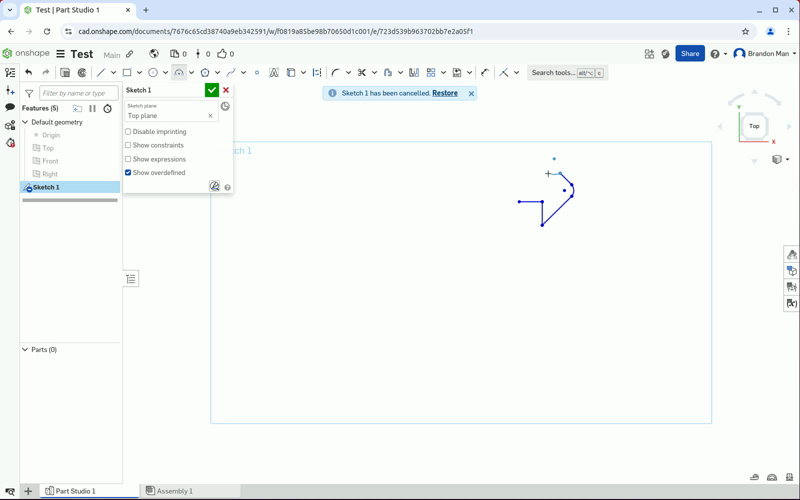
click(548, 173)
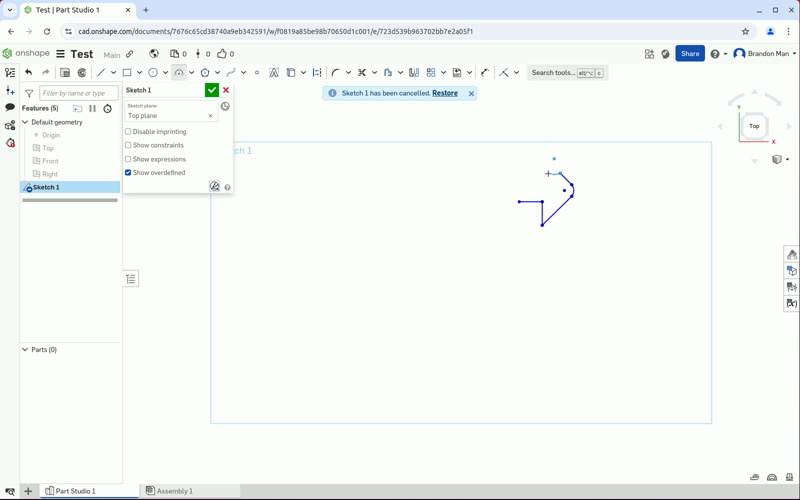
mouse_move(554, 170)
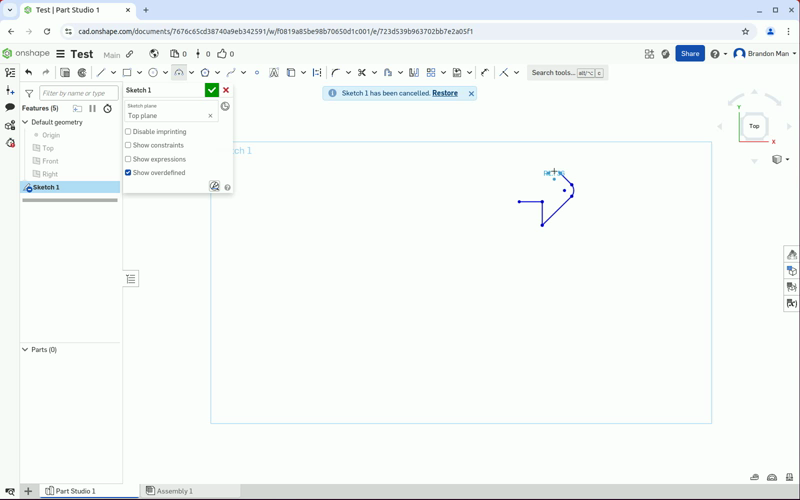
click(554, 170)
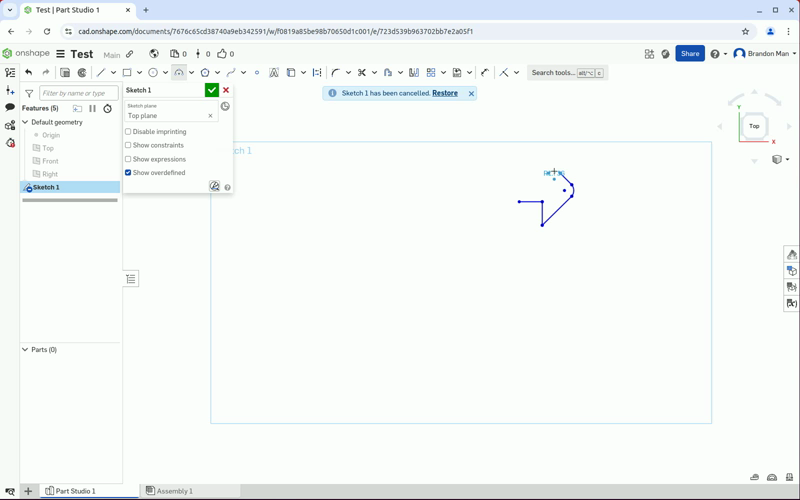
key_up(shift)
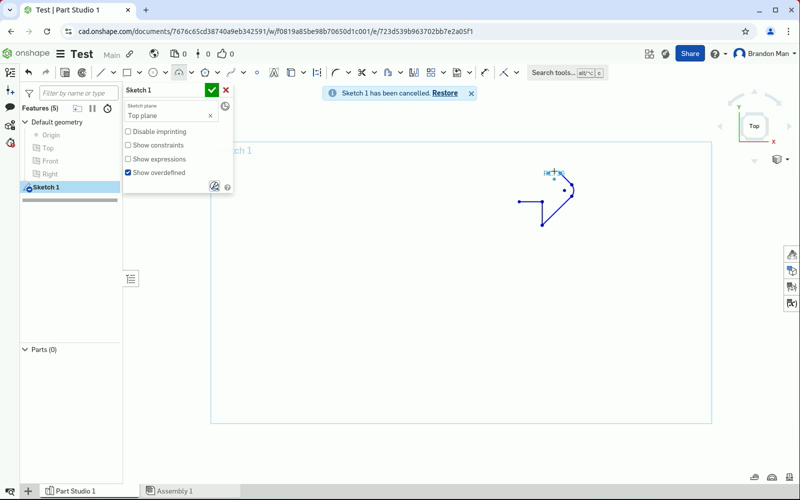
key(esc)
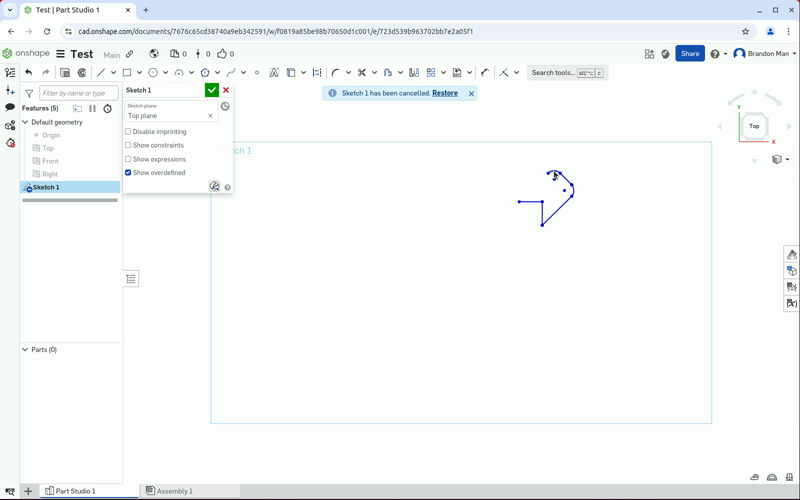
key(l)
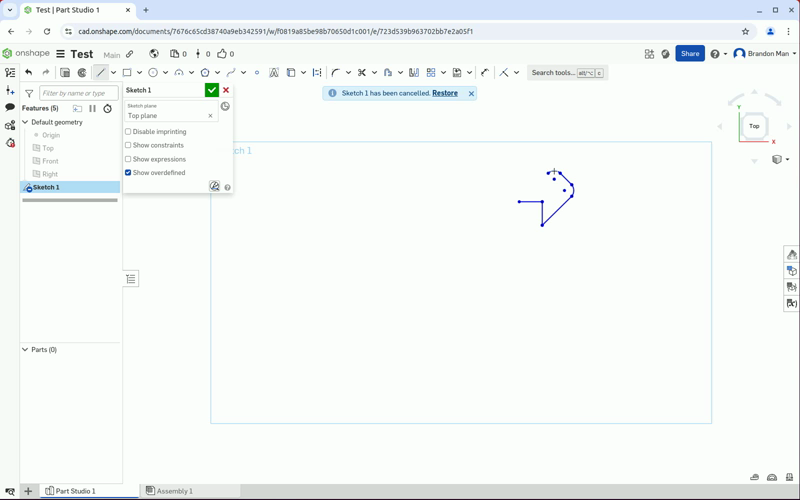
mouse_move(548, 173)
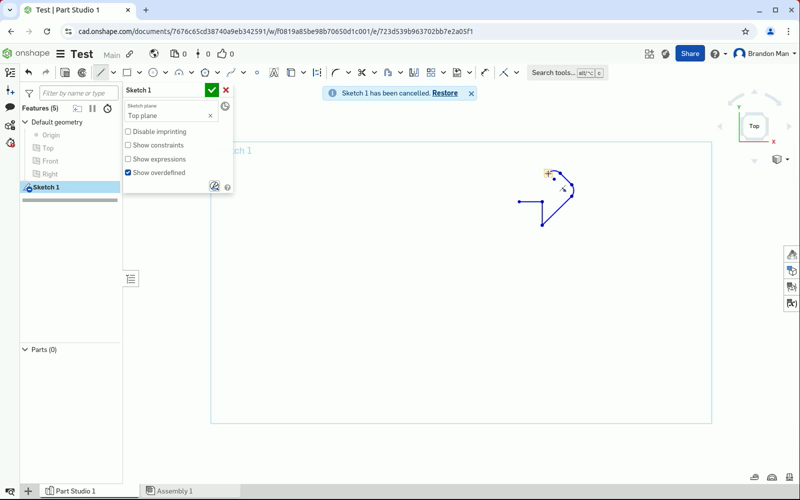
click(548, 173)
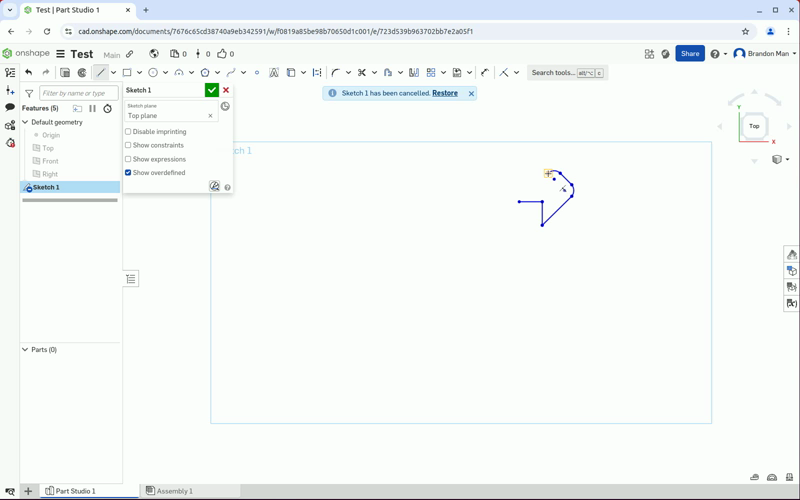
mouse_move(578, 173)
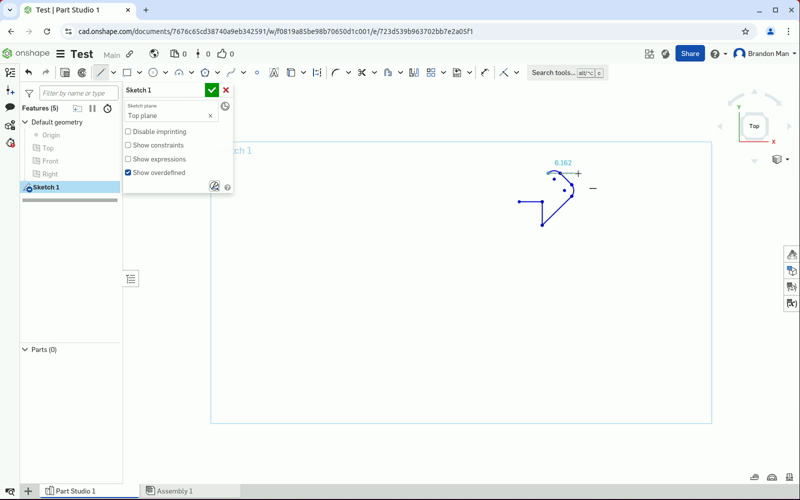
key_down(shift)
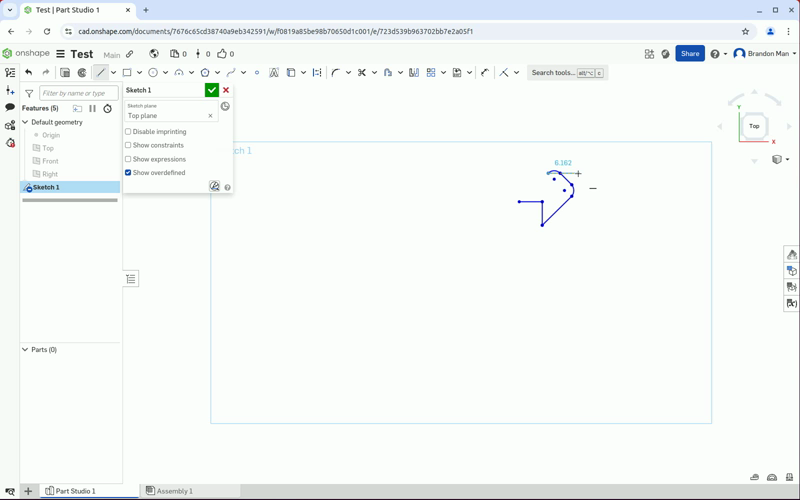
mouse_move(519, 201)
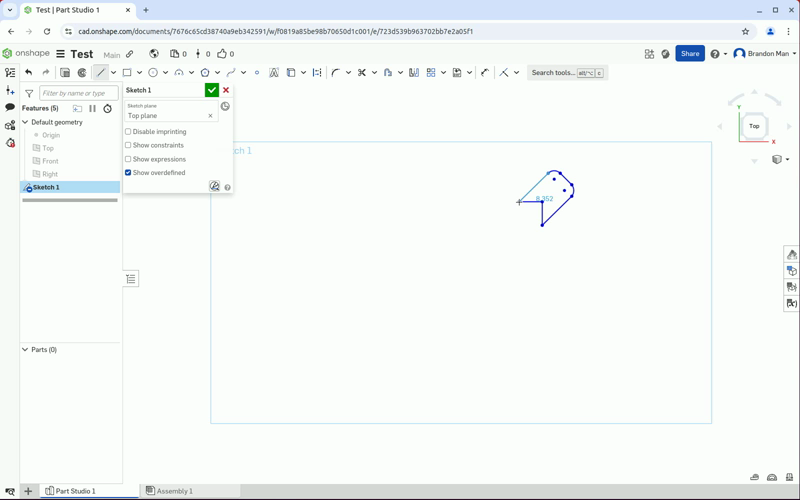
key_up(shift)
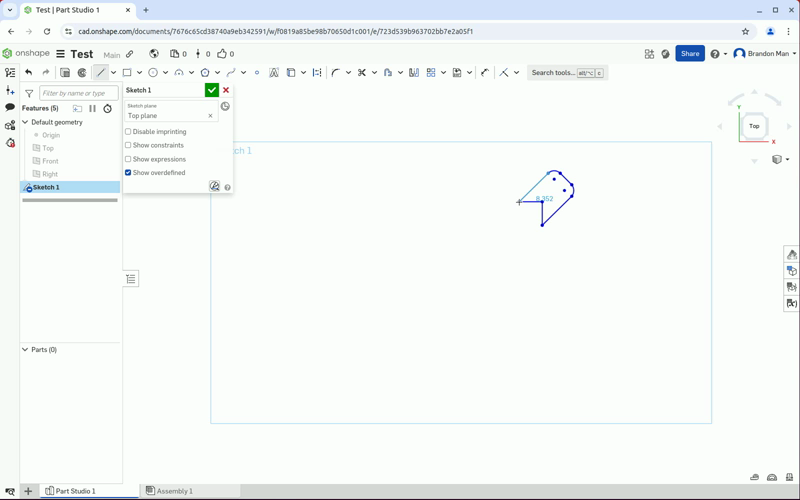
click(519, 201)
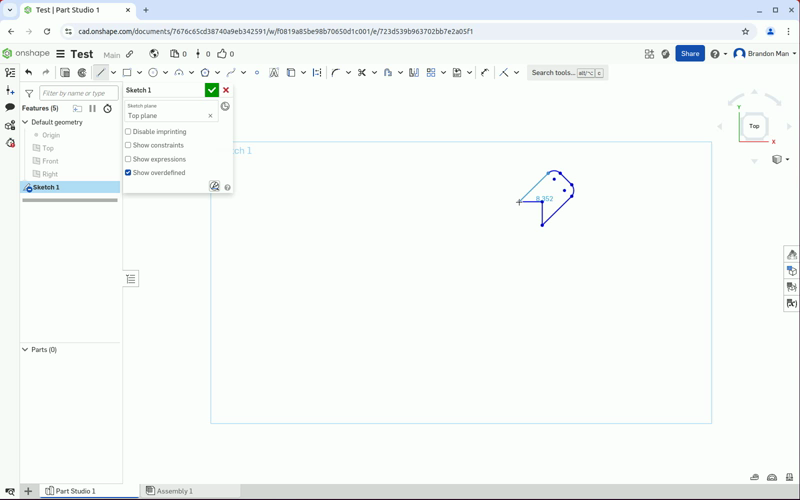
key(esc)
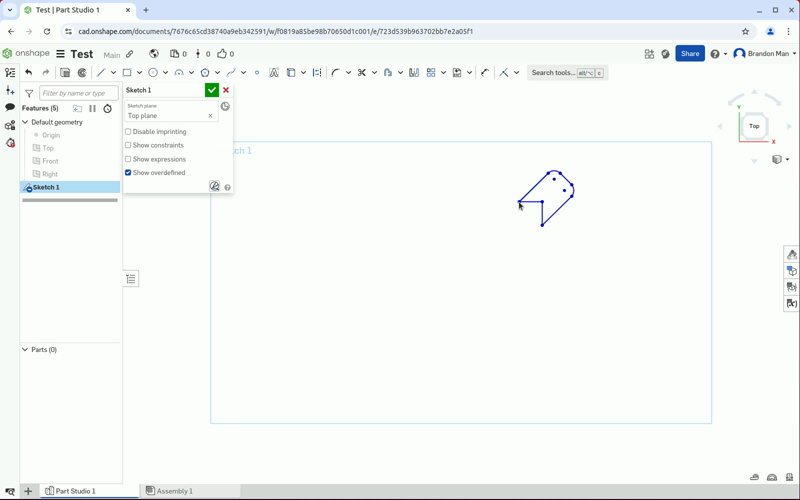
mouse_move(536, 198)
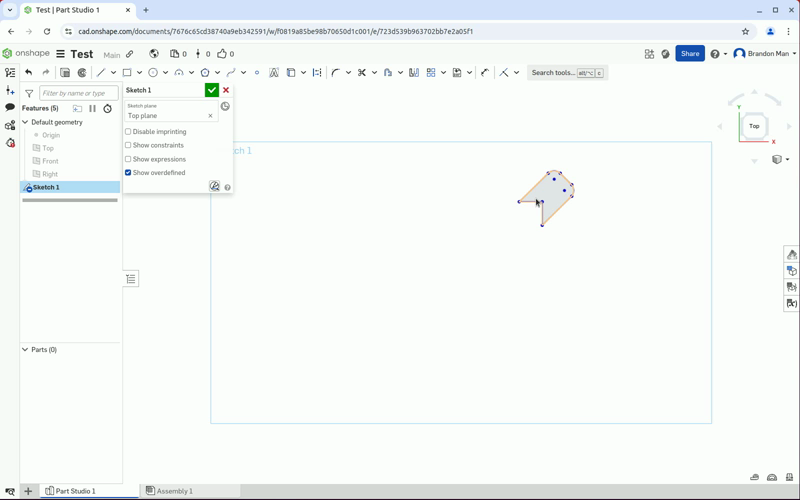
scroll(6)
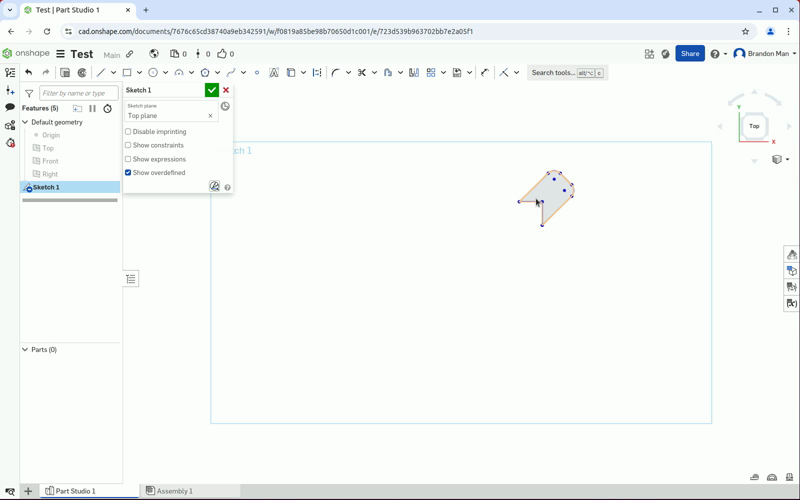
scroll(6)
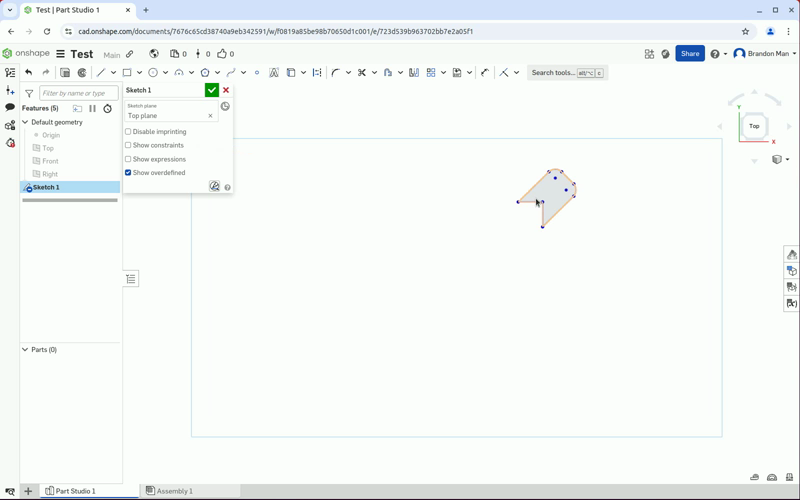
scroll(6)
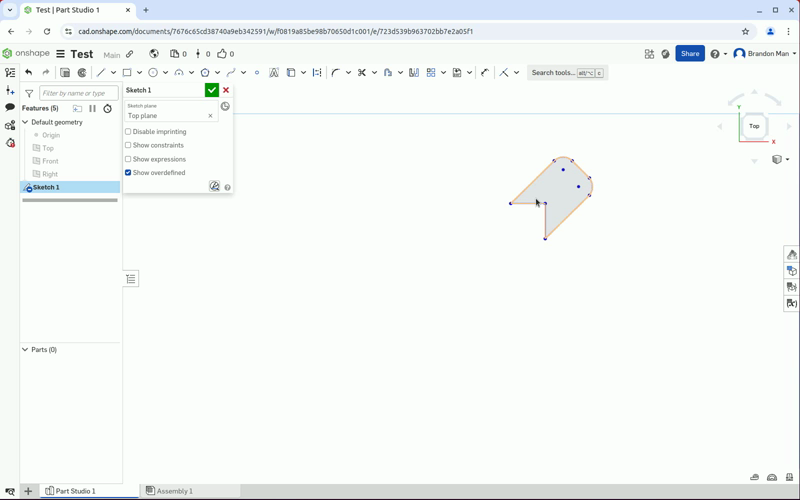
scroll(6)
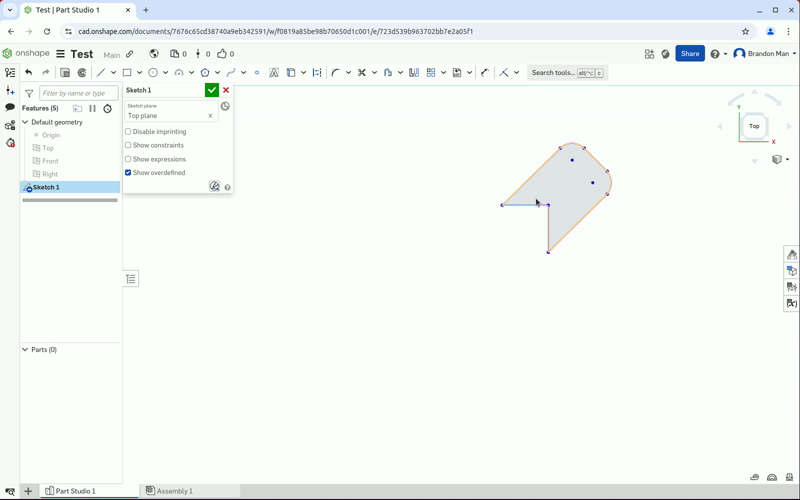
scroll(6)
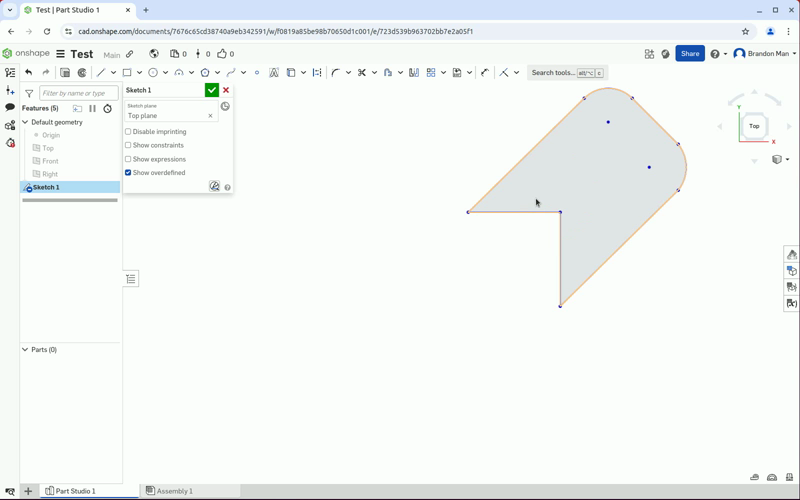
scroll(6)
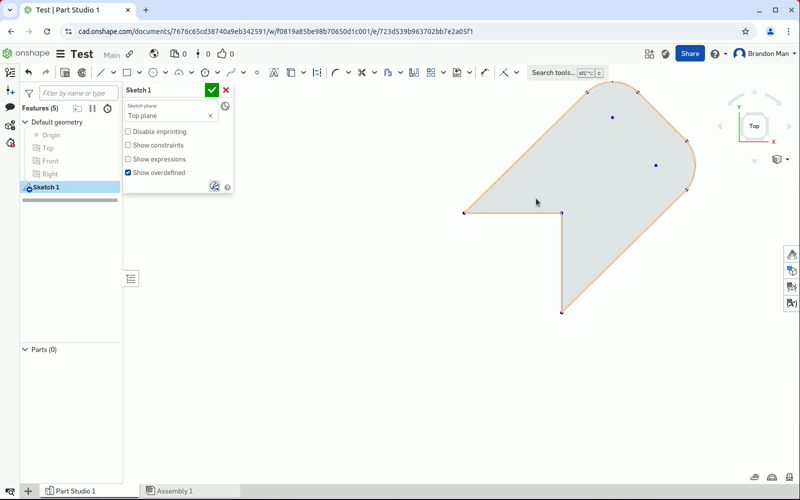
scroll(6)
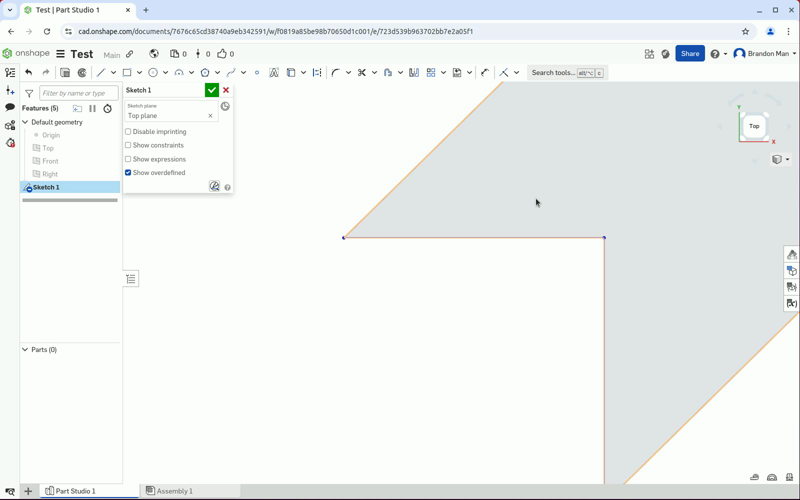
click(536, 198)
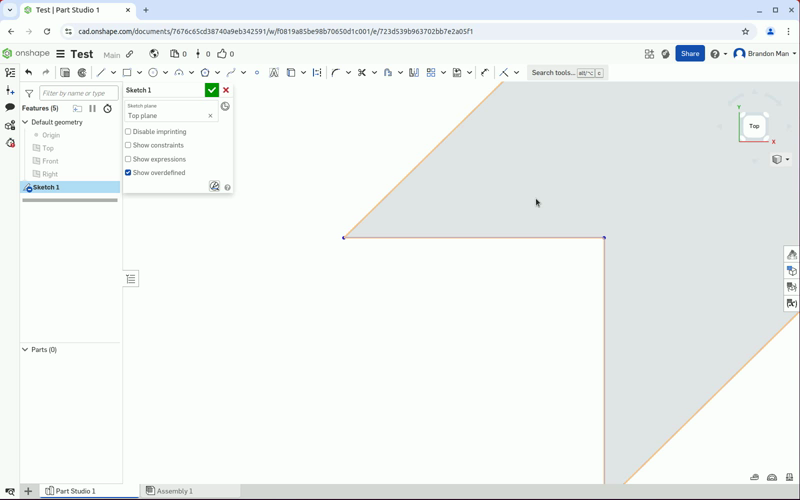
scroll(-6)
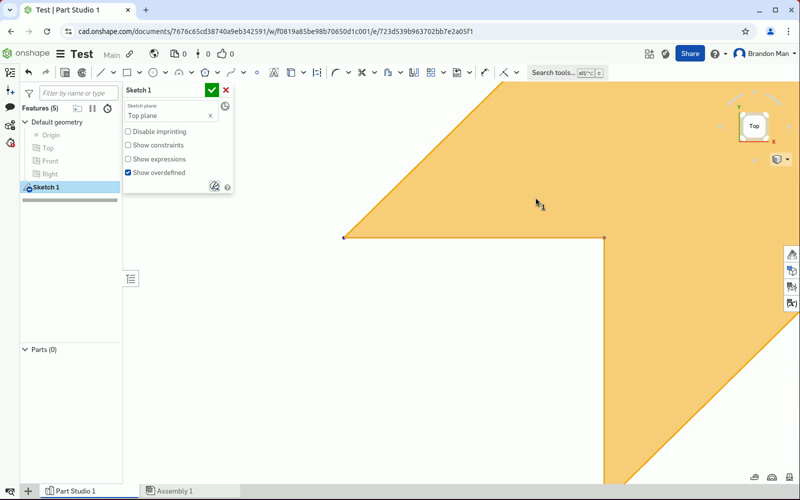
scroll(-6)
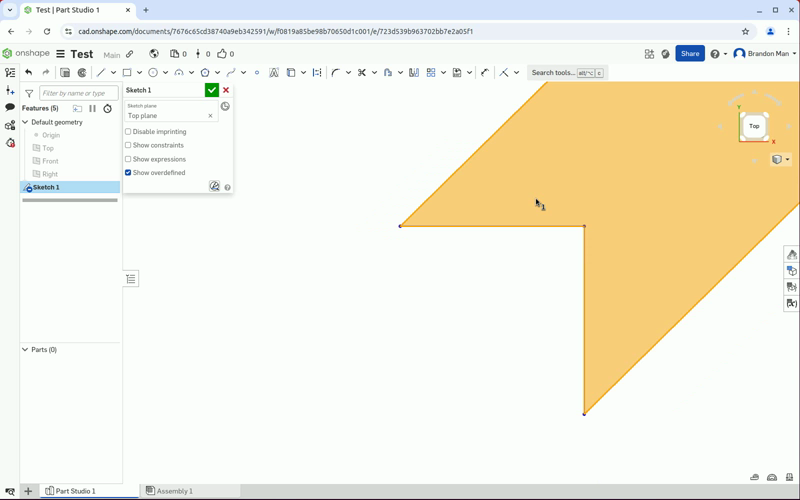
scroll(-6)
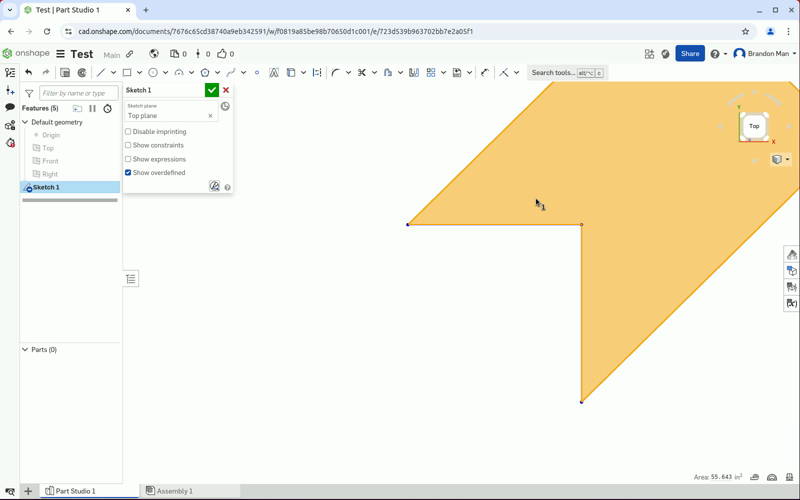
scroll(-6)
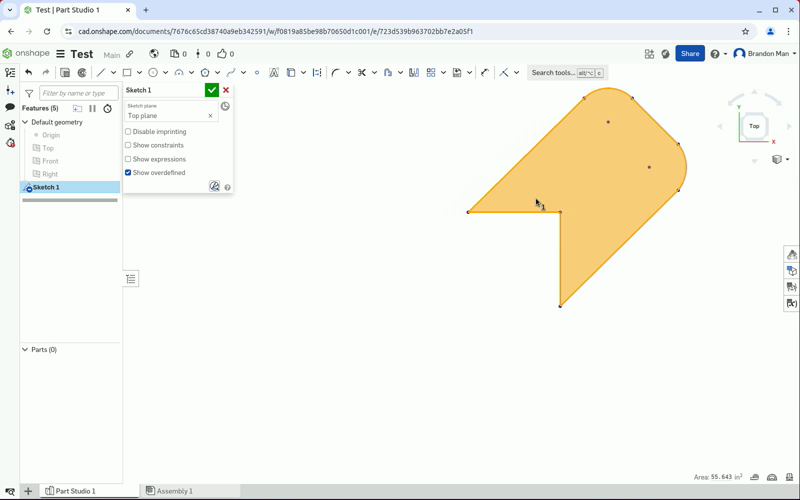
scroll(-6)
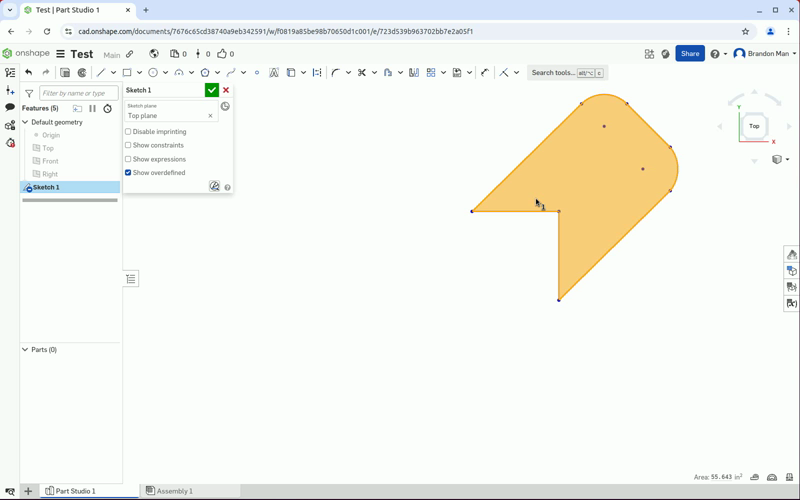
scroll(-6)
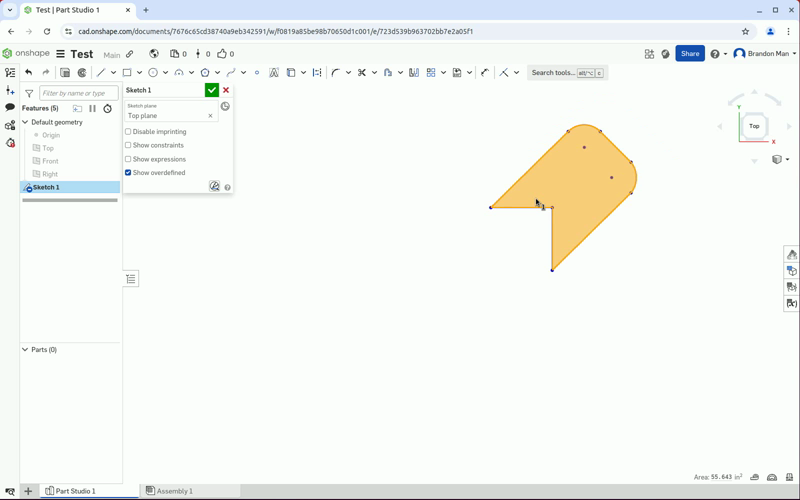
scroll(-6)
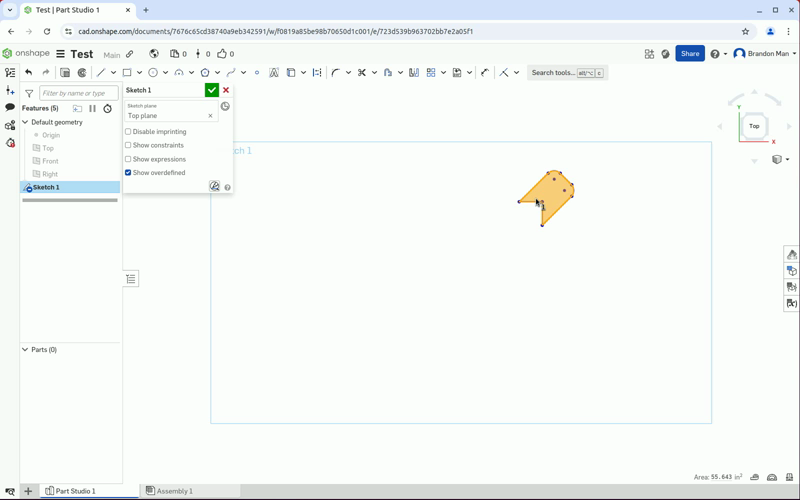
mouse_move(73, 352)
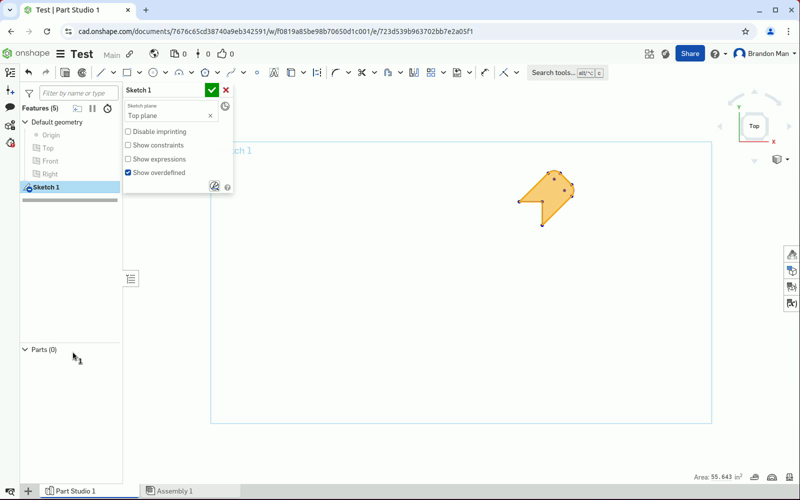
key(shift+y)
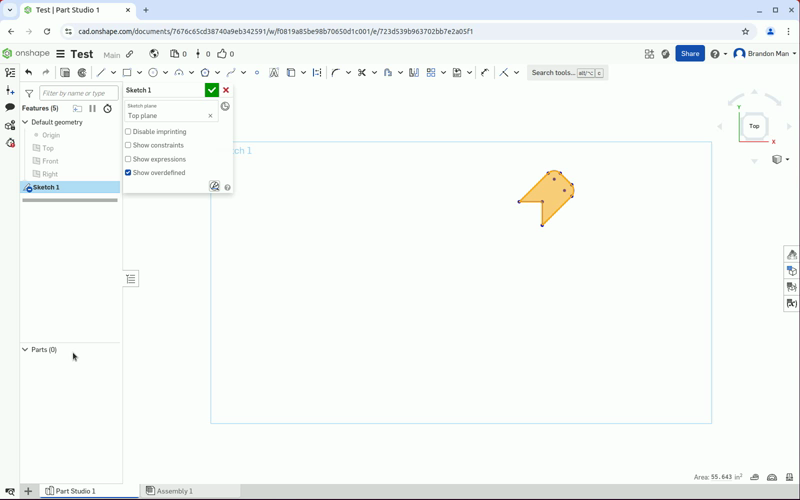
key(shift+e)
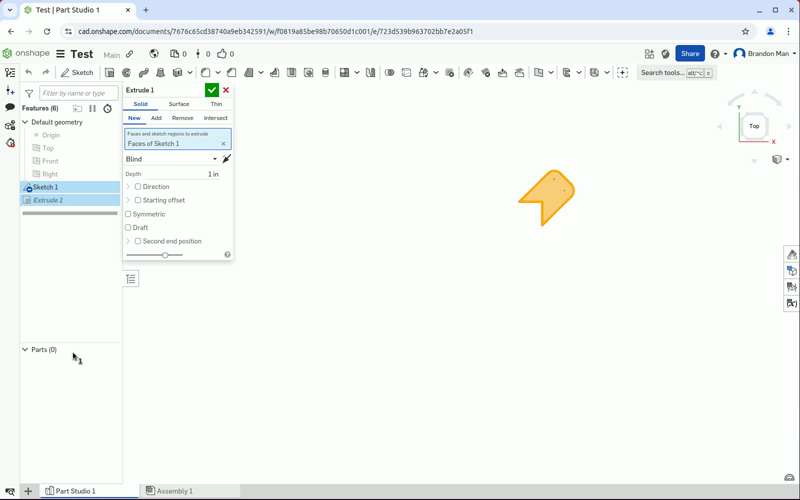
mouse_move(143, 106)
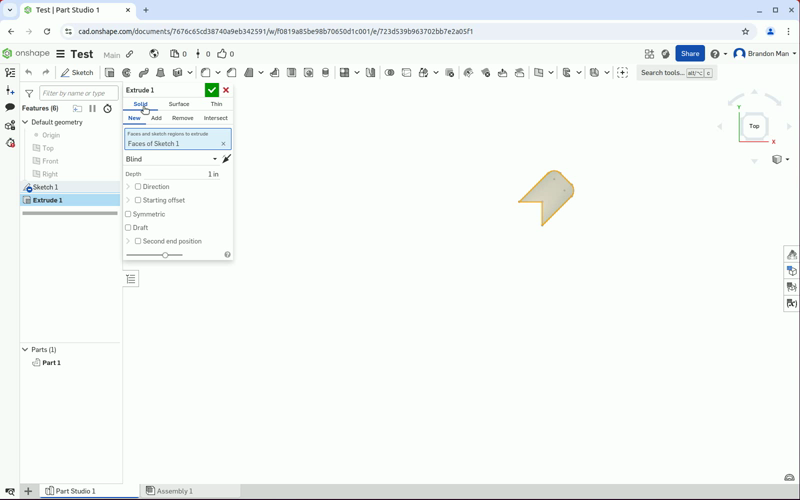
click(143, 106)
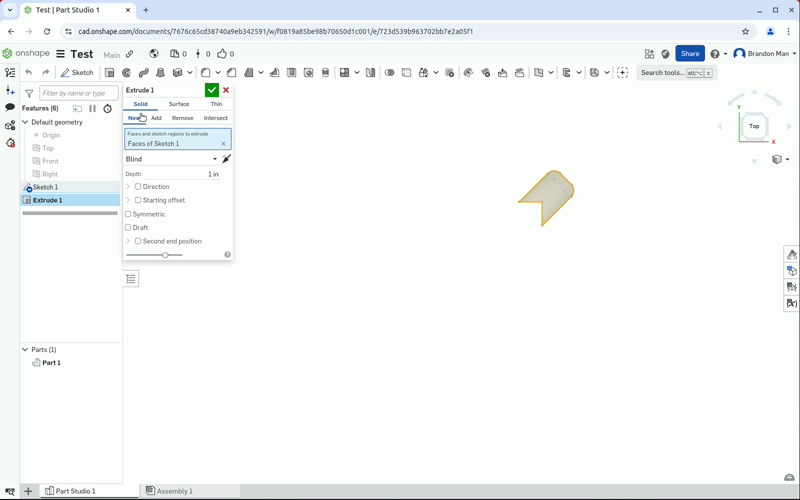
mouse_move(137, 120)
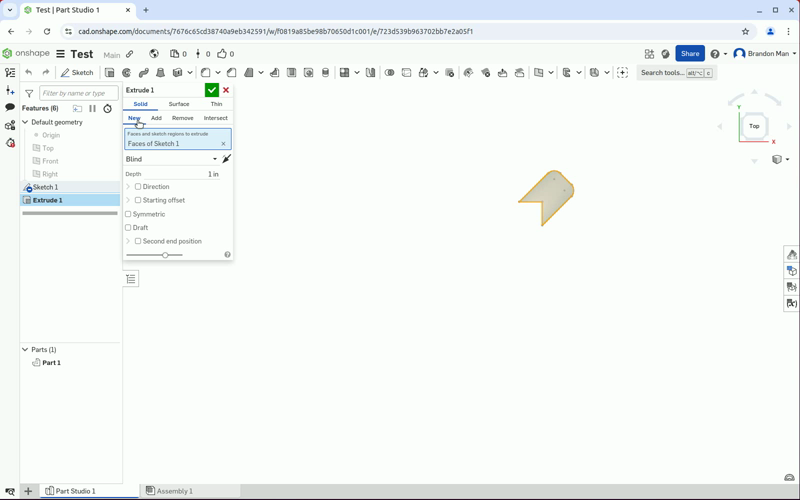
click(137, 120)
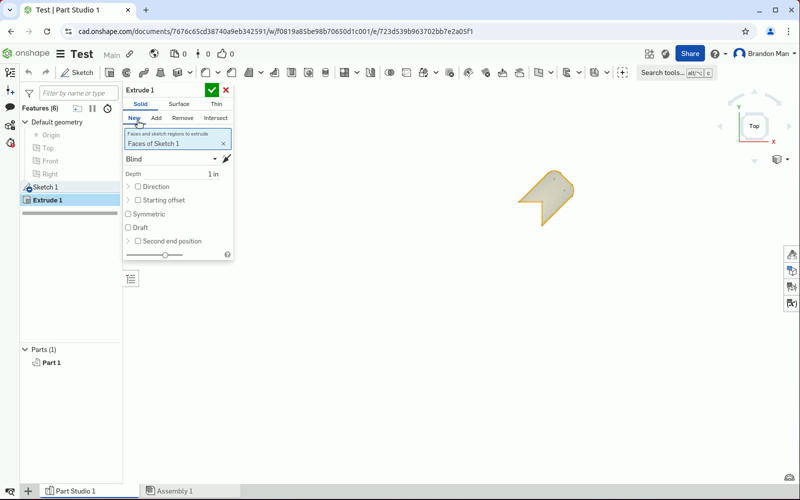
key(tab, 4)
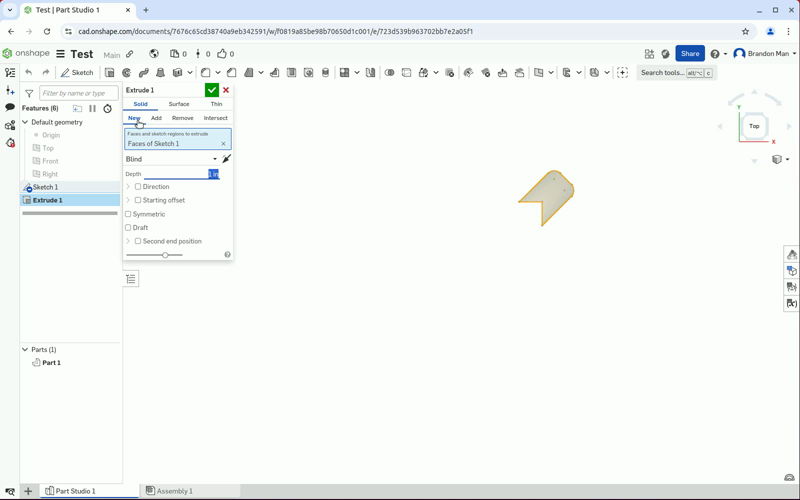
text(4.574)
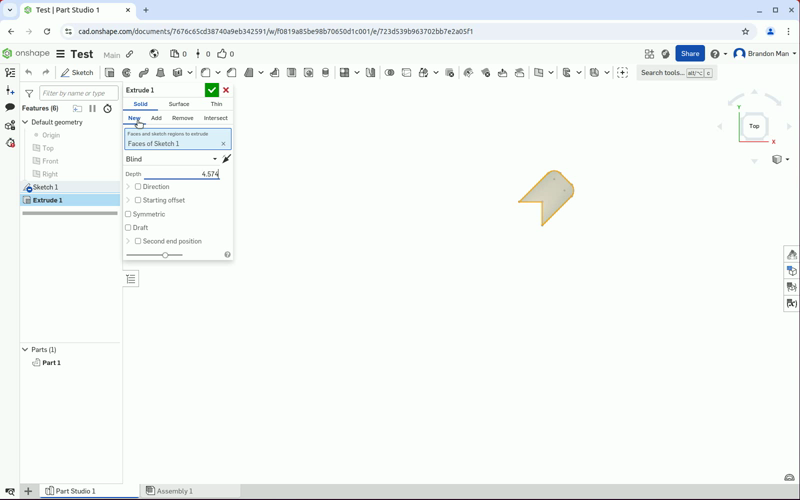
key(enter)
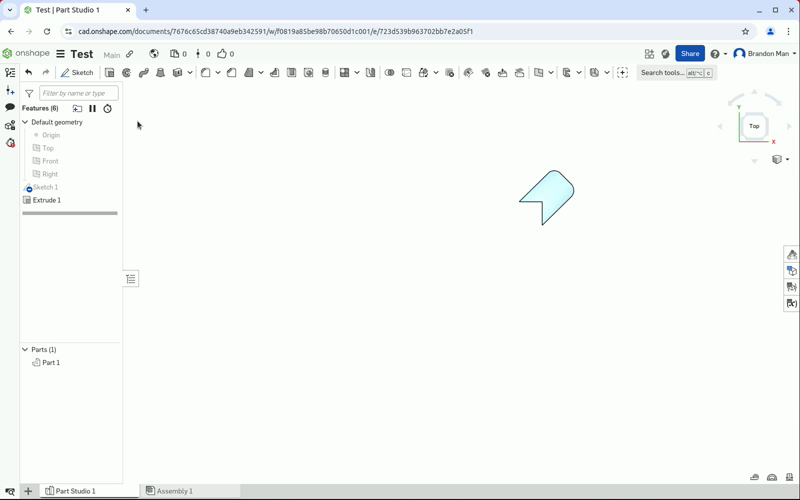
key(shift+h)
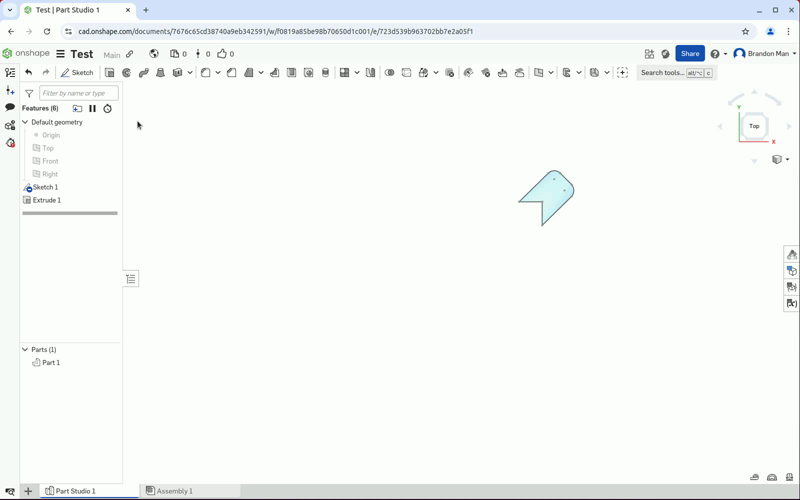
key(shift+h)
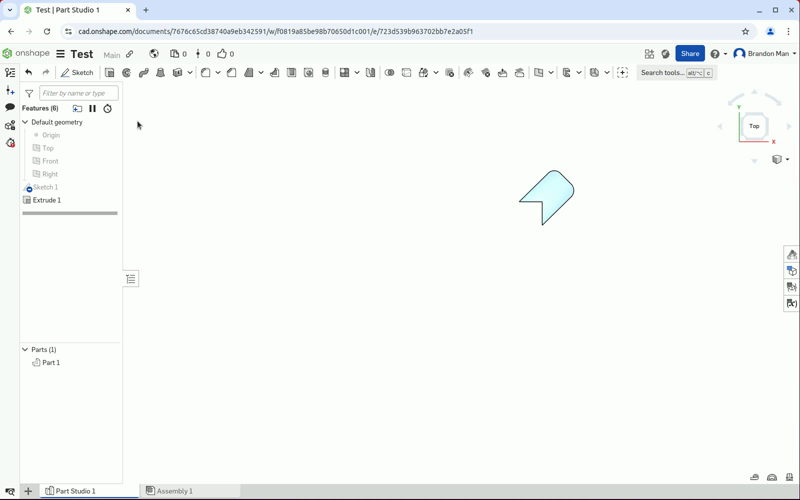
mouse_move(73, 189)
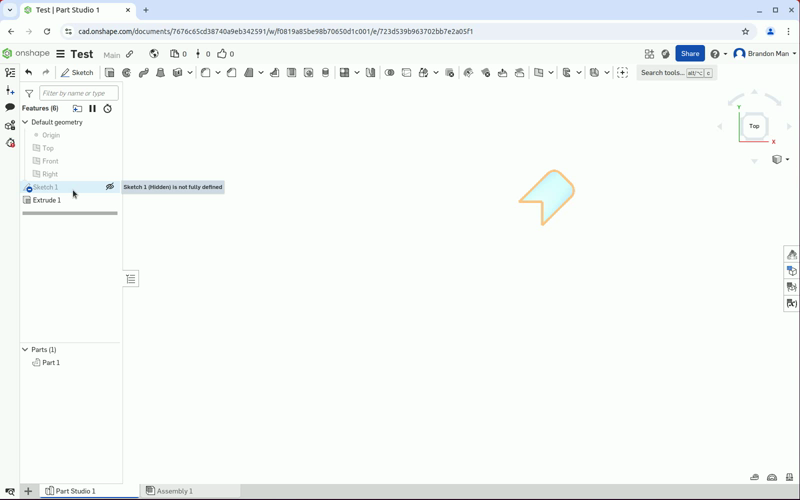
click(73, 189)
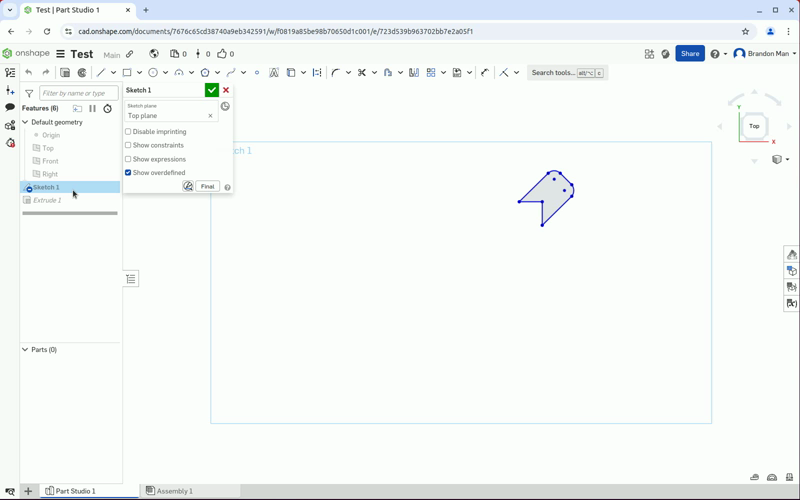
mouse_move(229, 92)
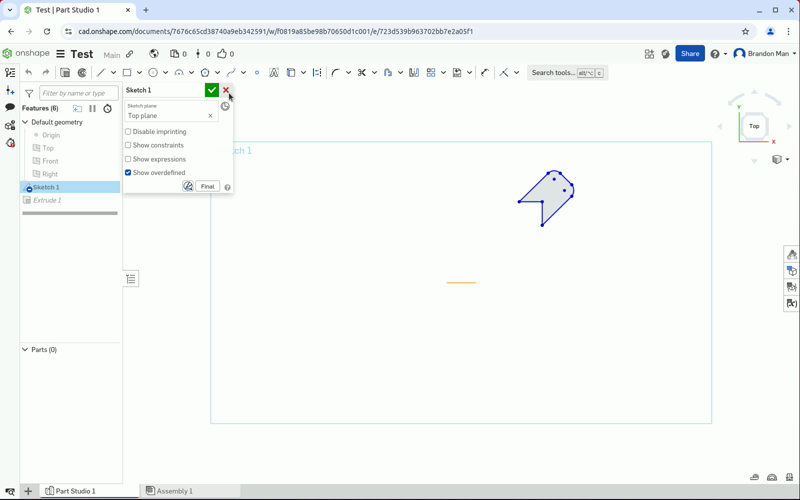
click(229, 92)
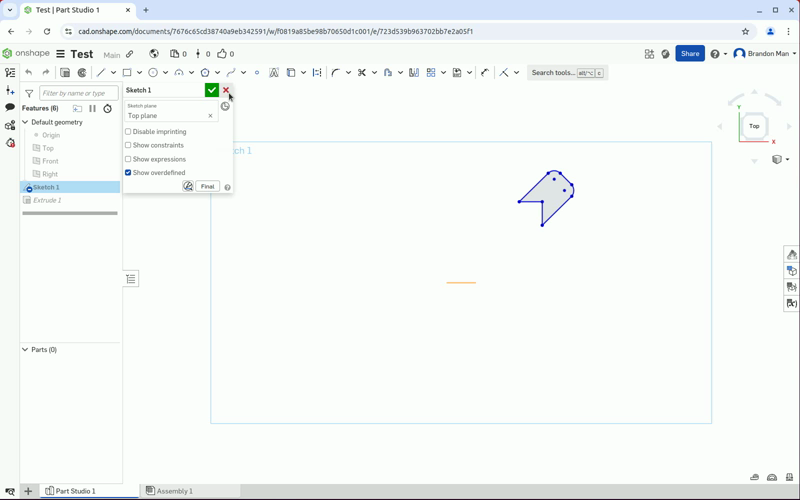
key(shift+s)
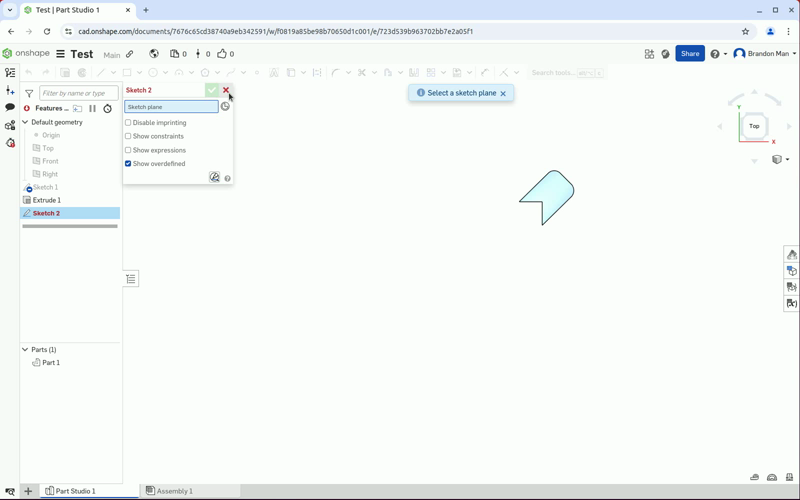
mouse_move(73, 150)
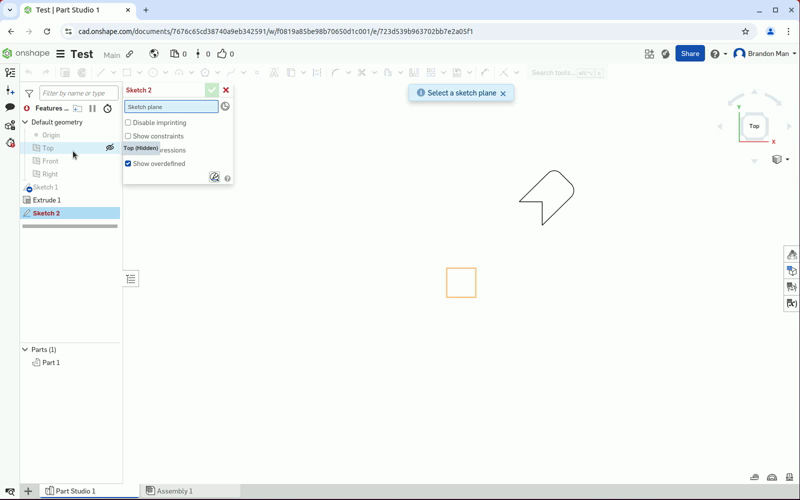
click(73, 150)
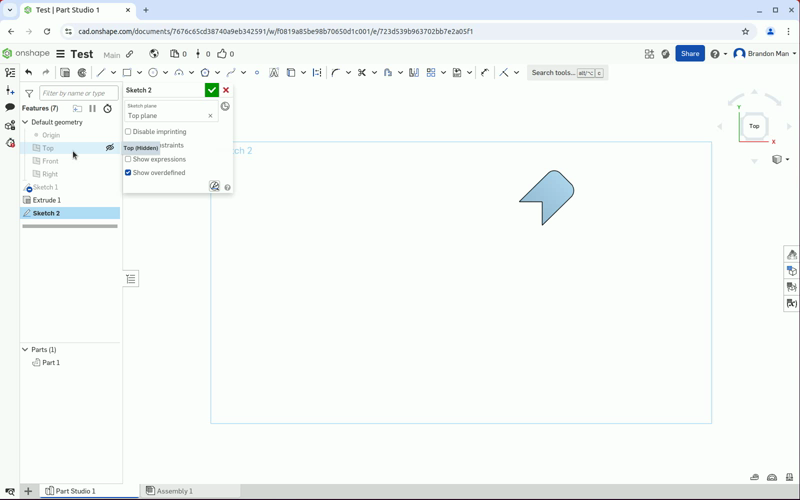
mouse_move(73, 352)
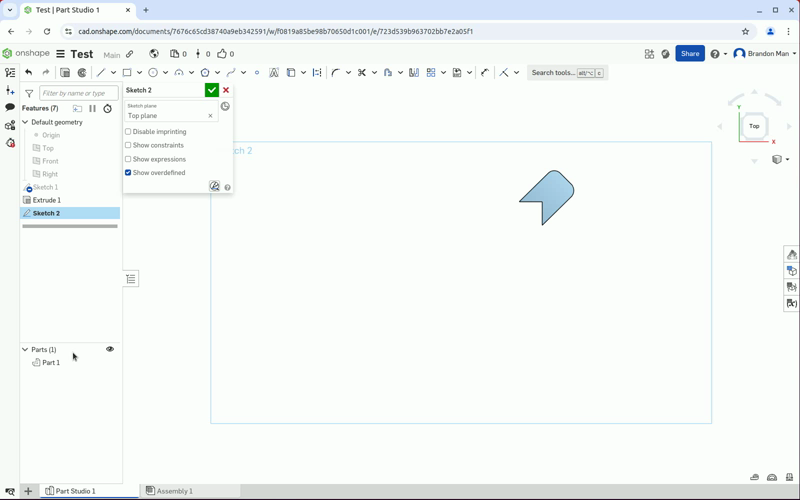
key(y)
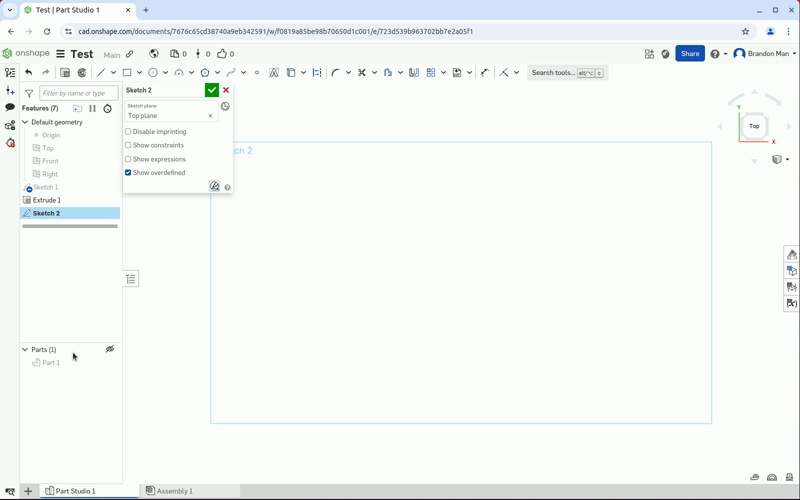
key(a)
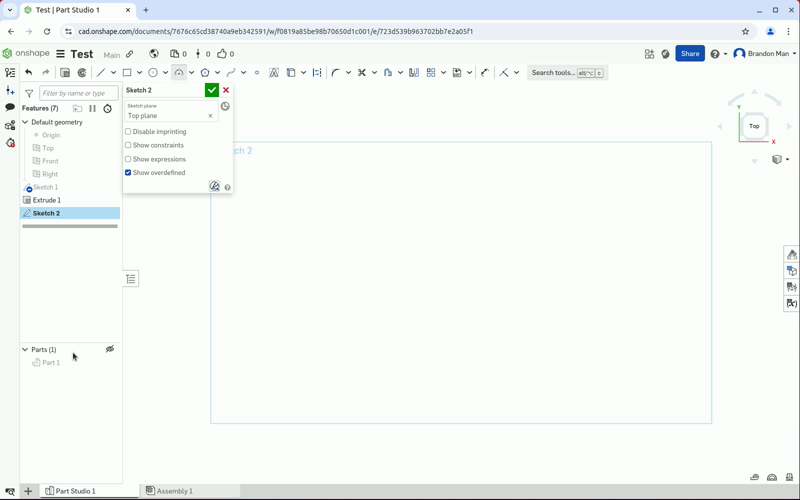
key_down(shift)
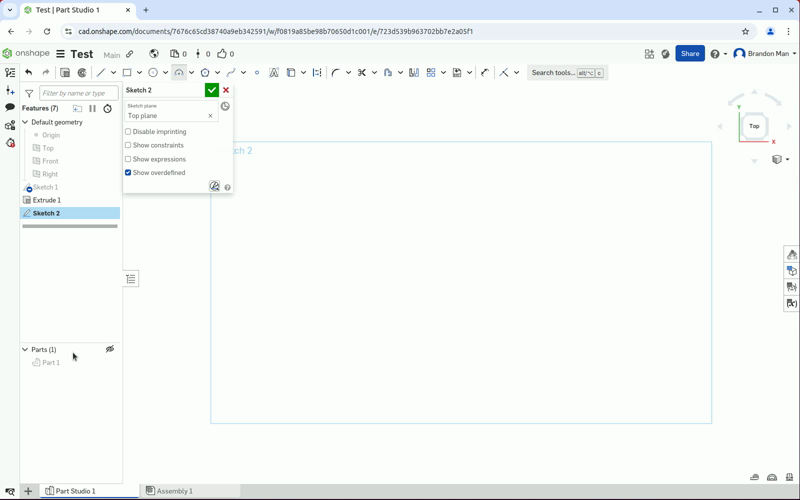
mouse_move(379, 355)
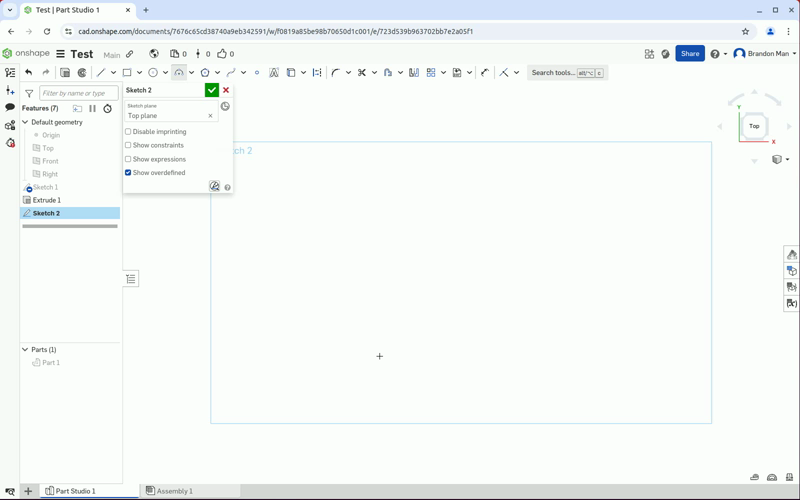
click(379, 355)
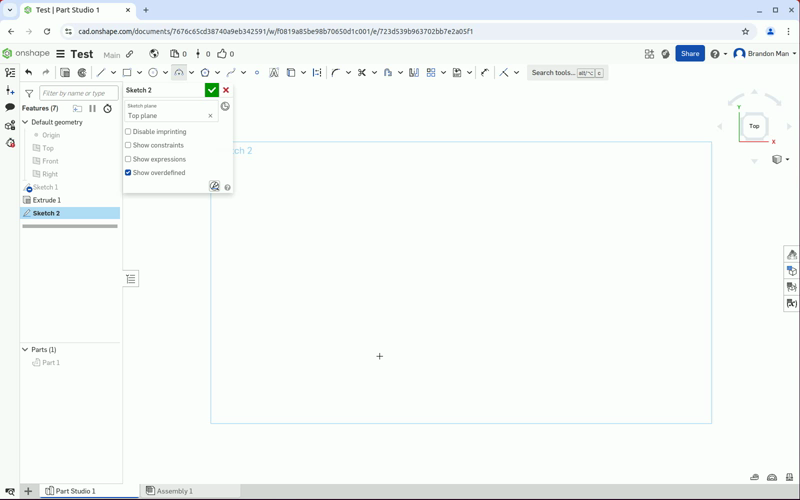
key_up(shift)
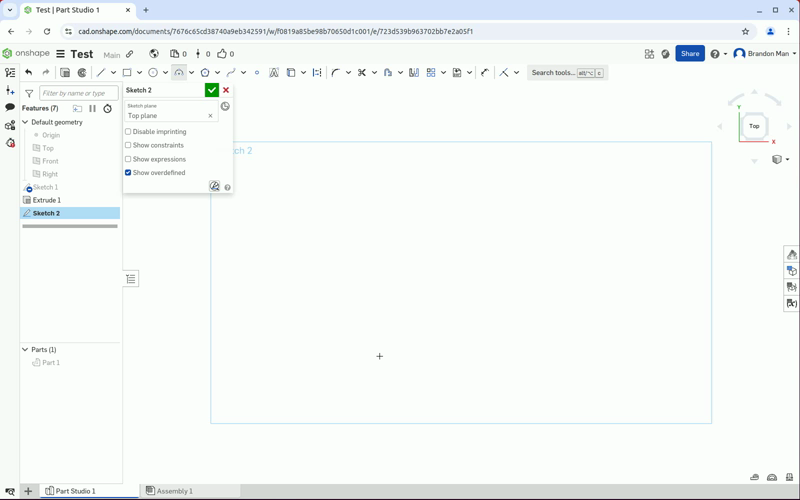
key_down(shift)
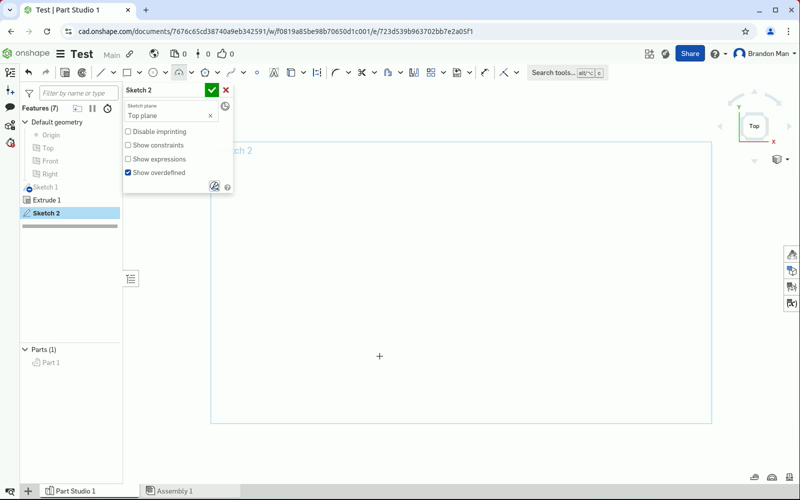
mouse_move(388, 363)
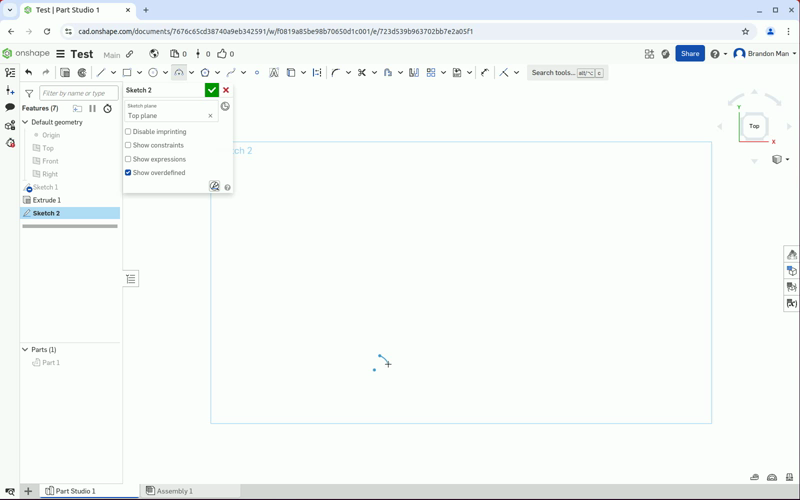
click(388, 363)
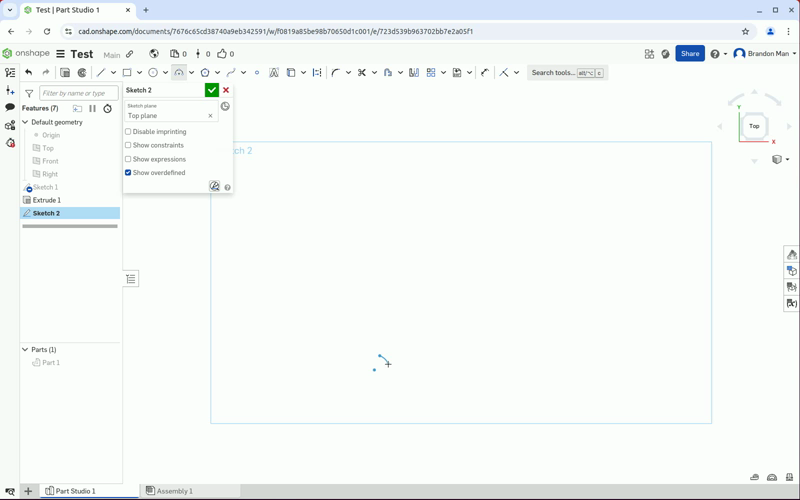
mouse_move(382, 361)
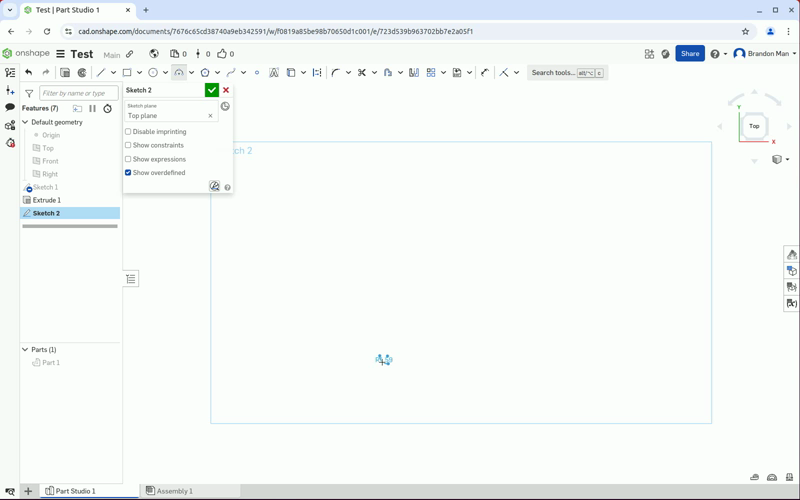
click(382, 361)
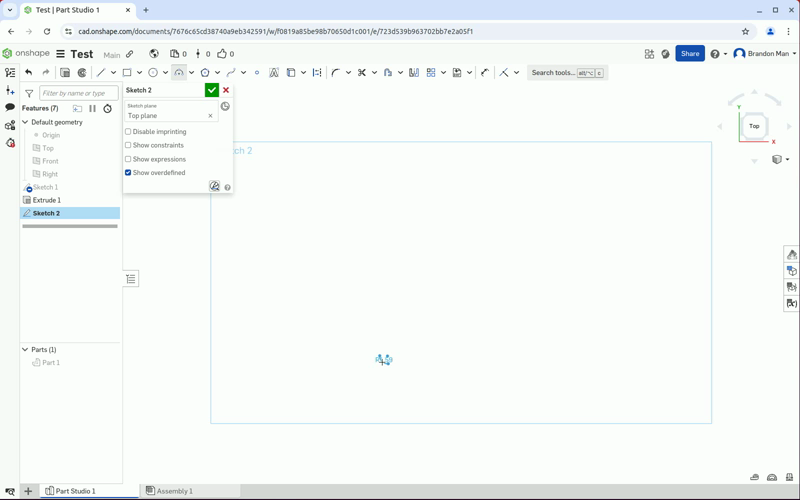
key_up(shift)
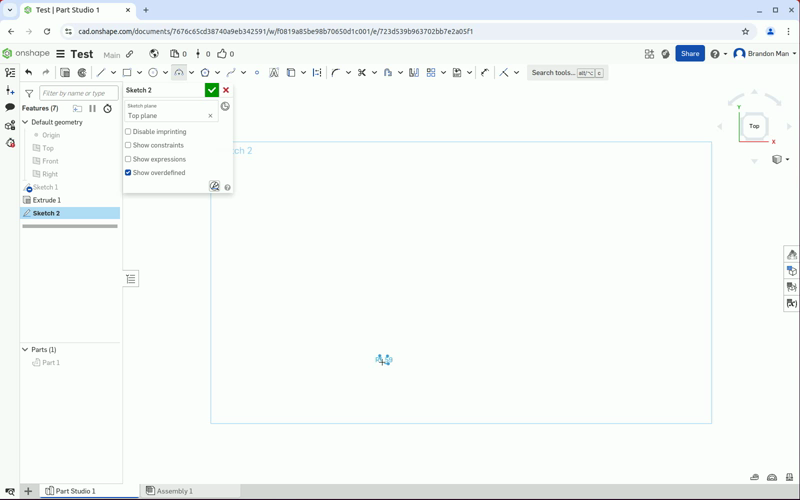
key(esc)
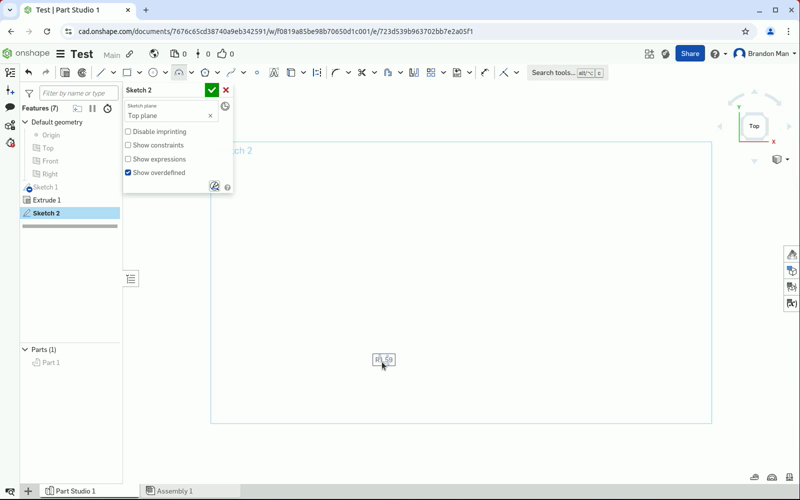
key(l)
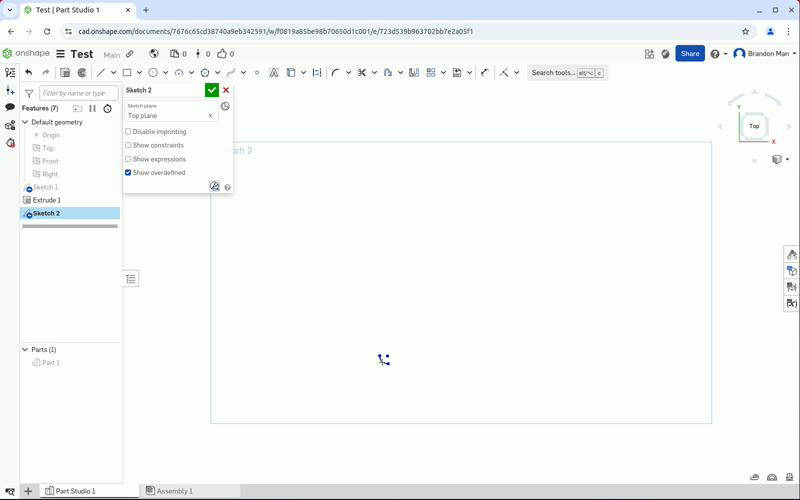
mouse_move(388, 363)
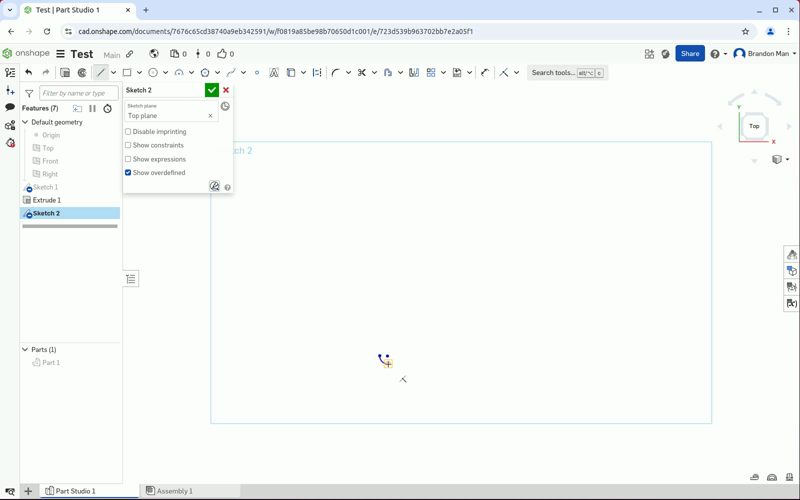
click(388, 363)
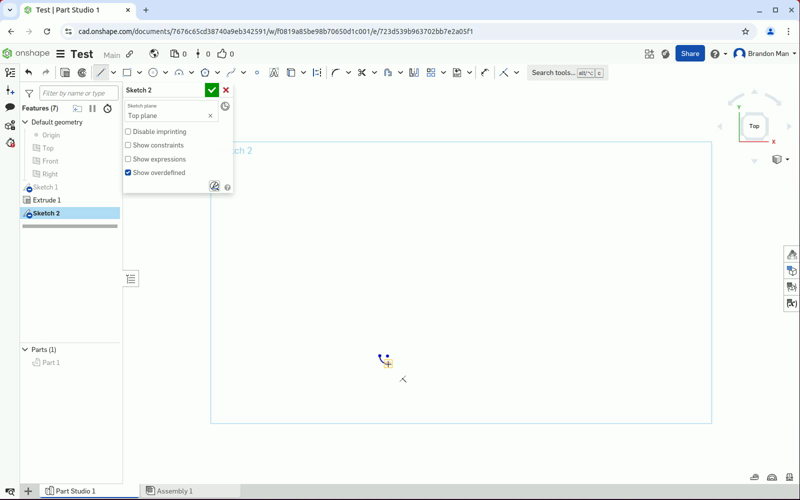
key_down(shift)
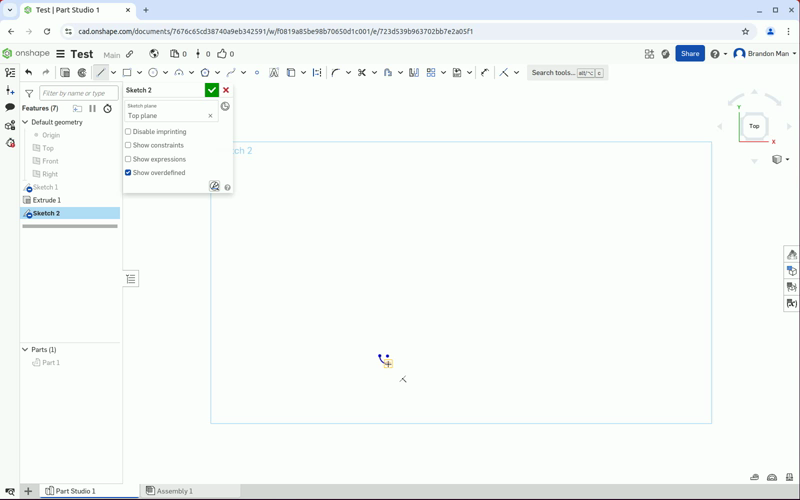
mouse_move(533, 363)
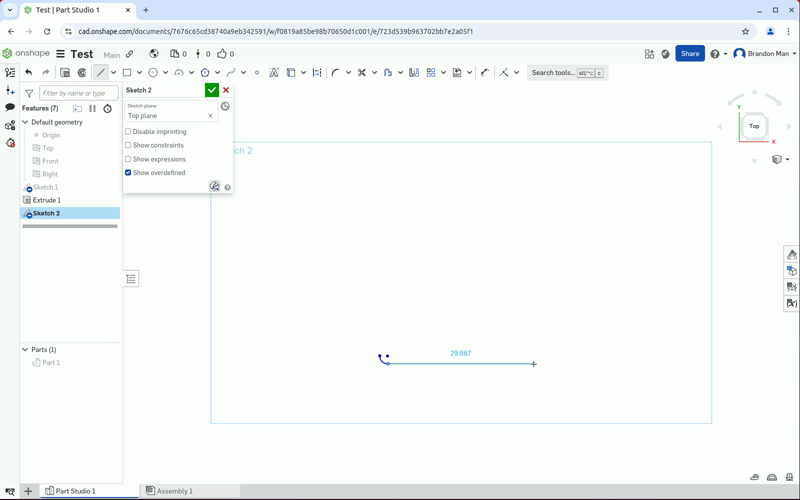
click(533, 363)
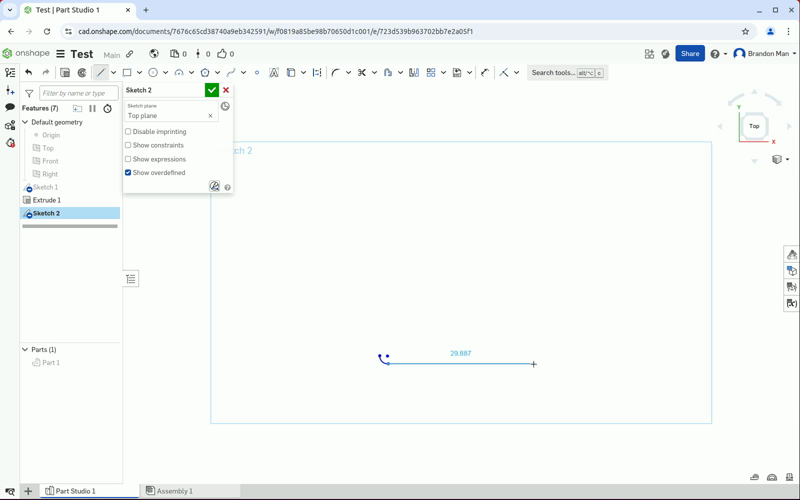
key_up(shift)
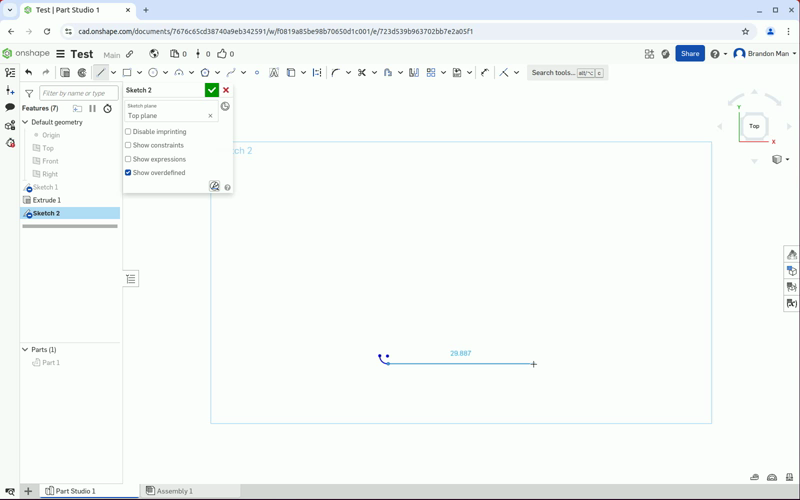
key(esc)
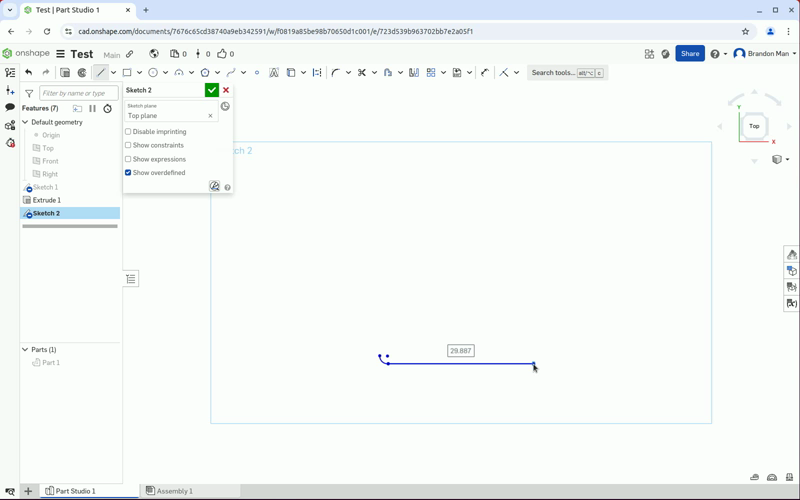
key(a)
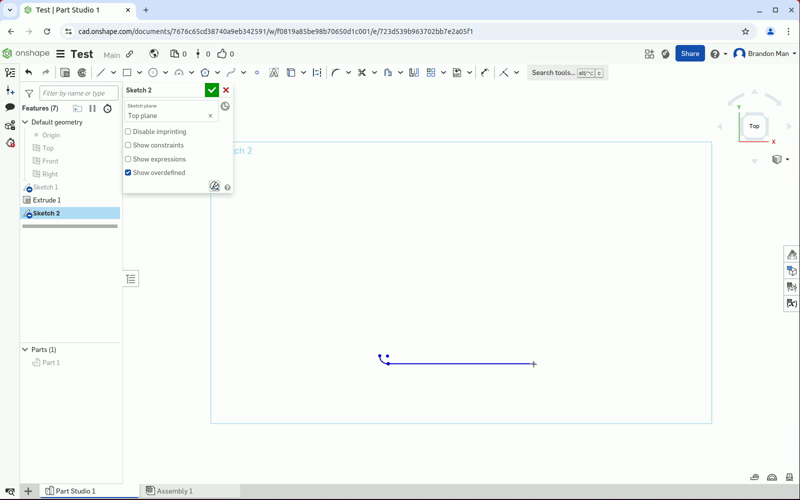
mouse_move(533, 363)
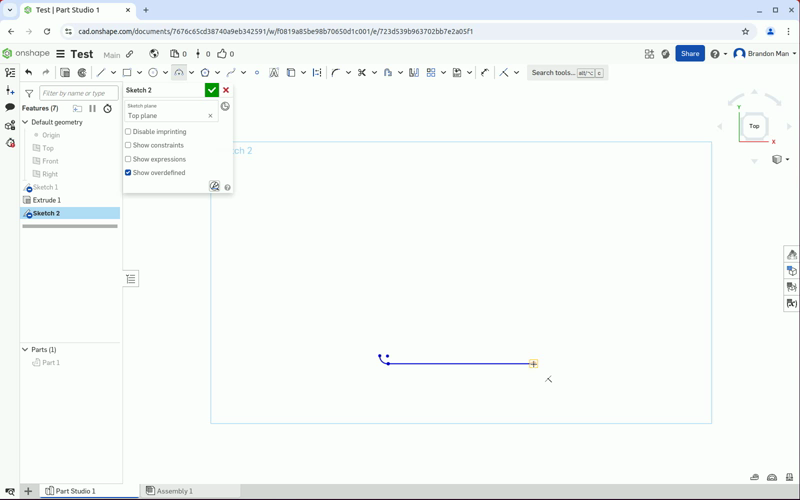
click(533, 363)
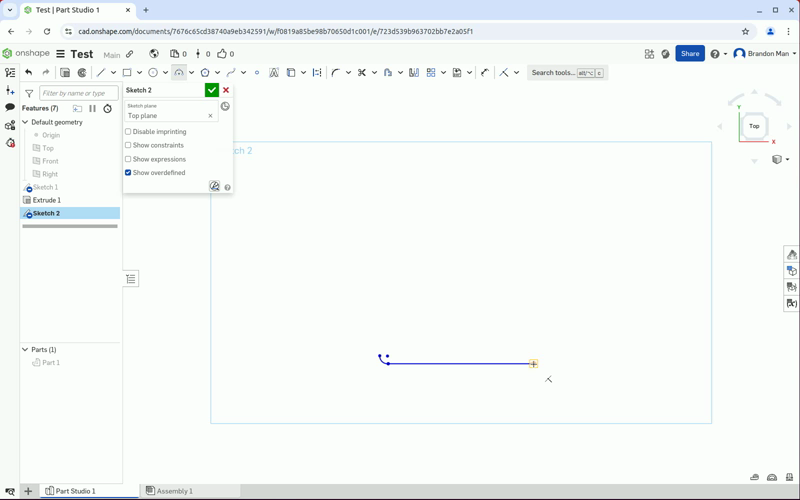
key_down(shift)
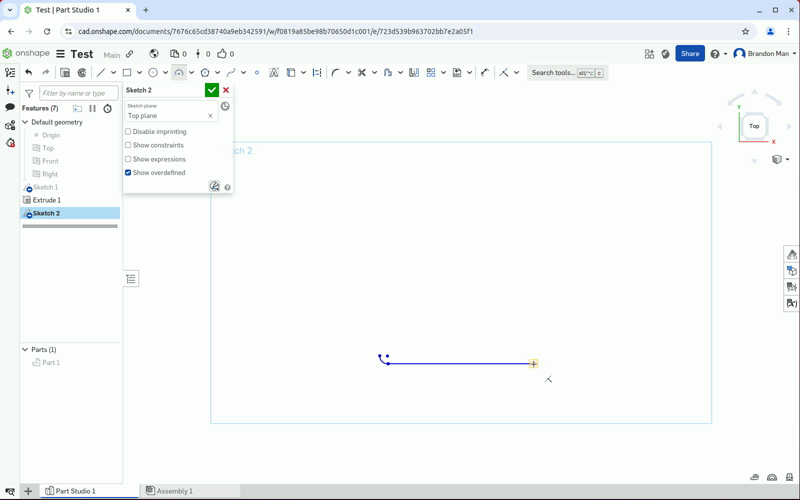
mouse_move(542, 355)
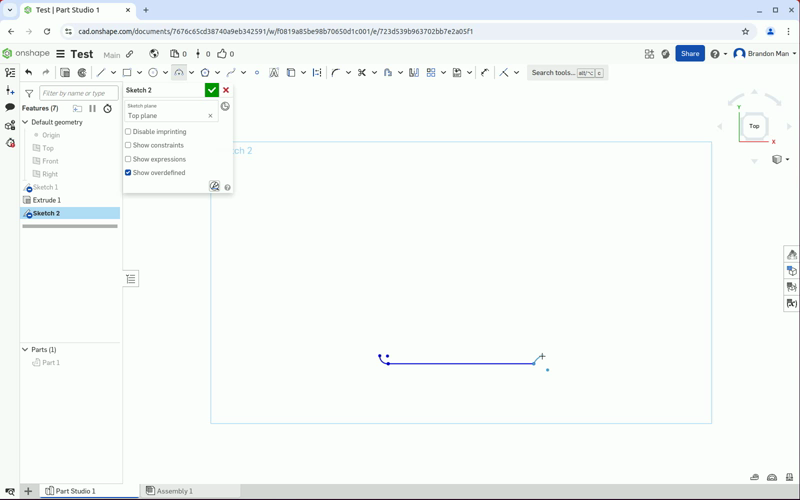
click(542, 355)
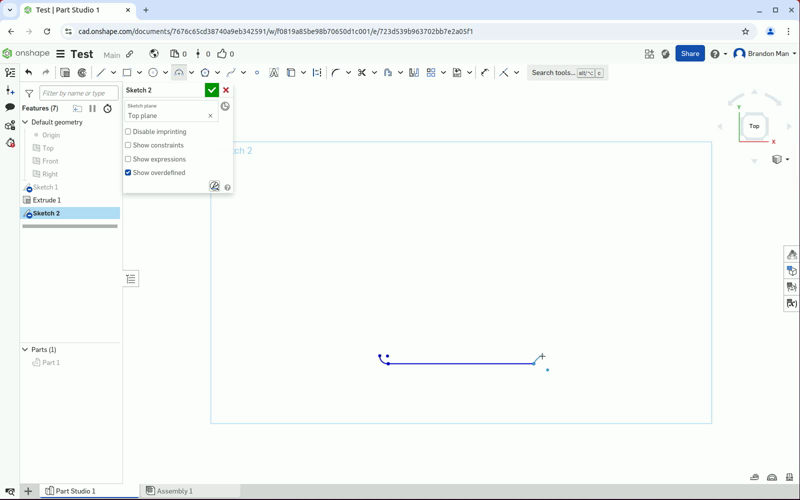
mouse_move(539, 361)
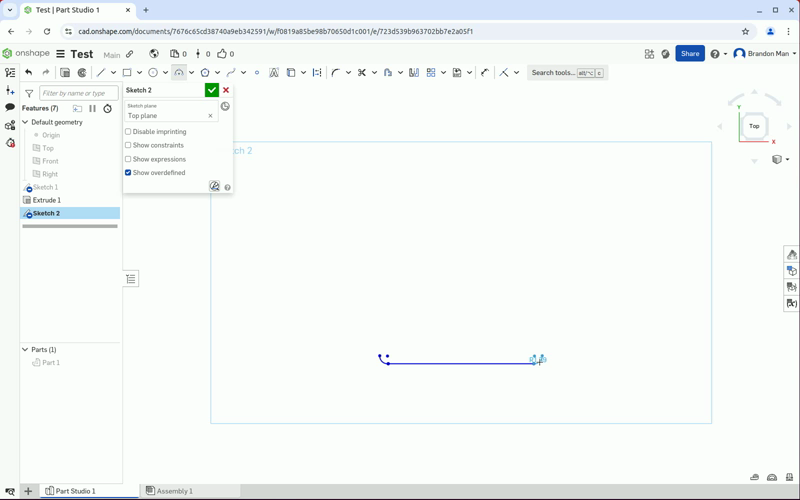
click(539, 361)
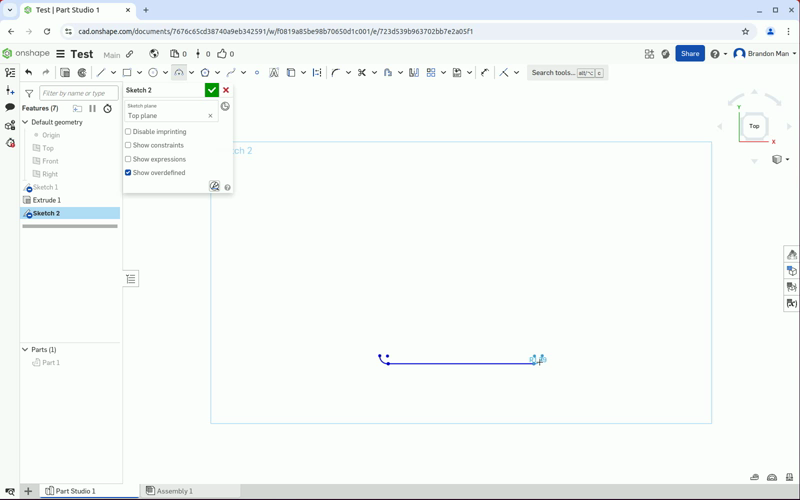
key_up(shift)
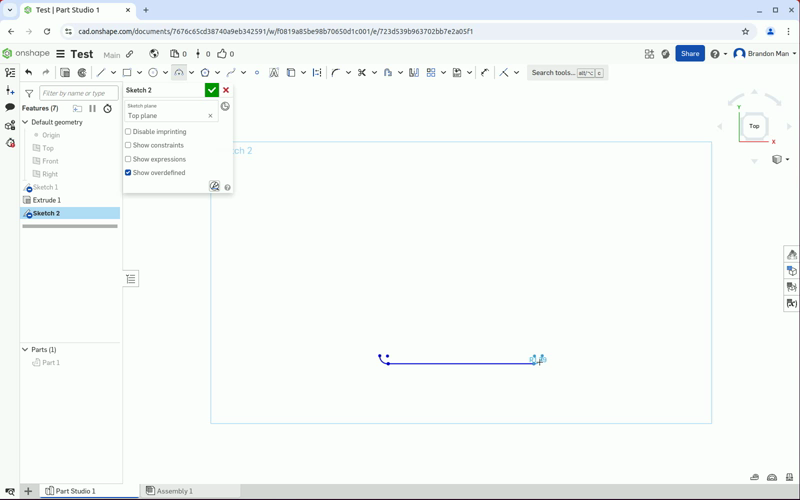
key(esc)
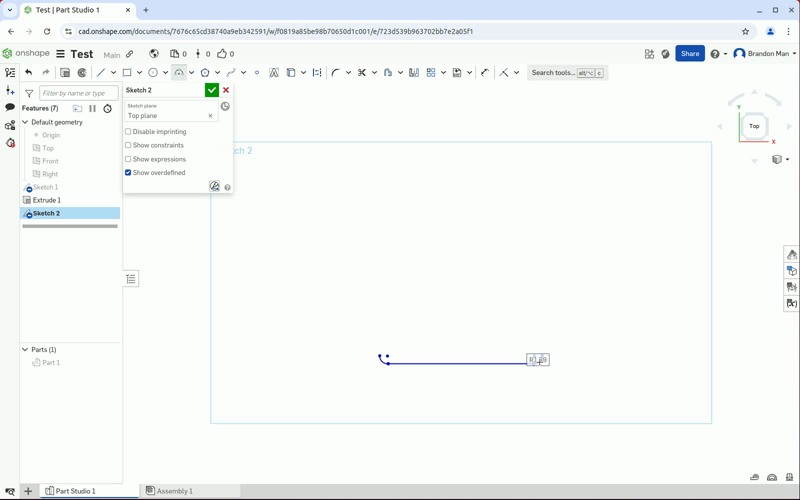
key(l)
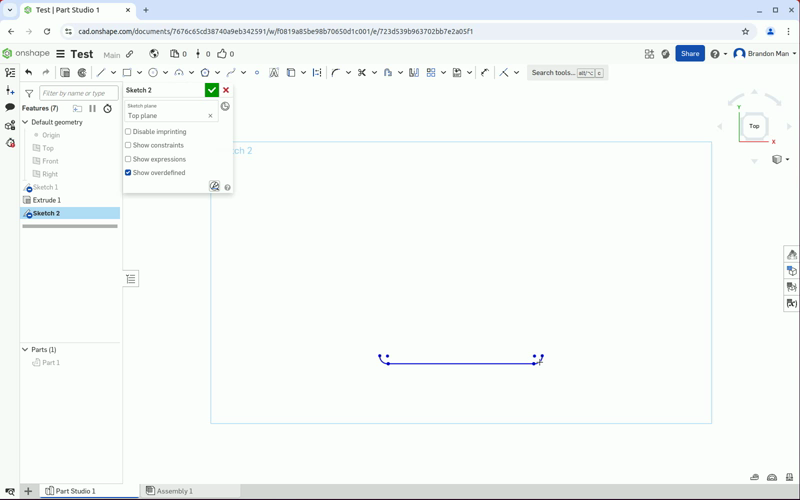
mouse_move(542, 355)
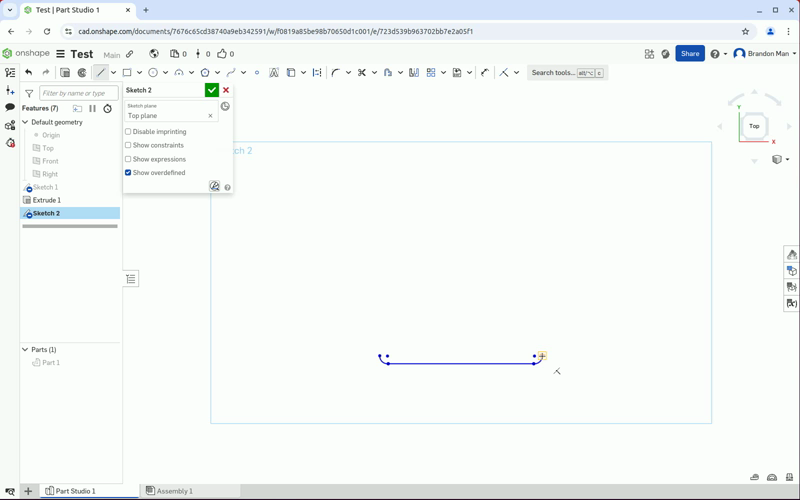
click(542, 355)
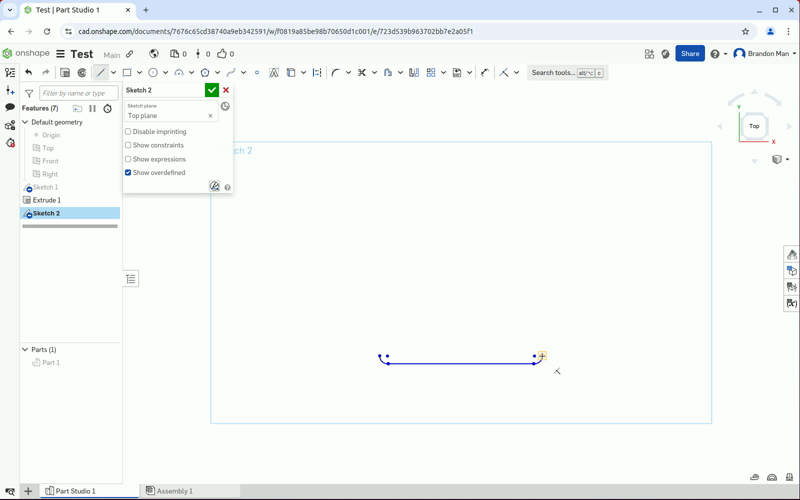
key_down(shift)
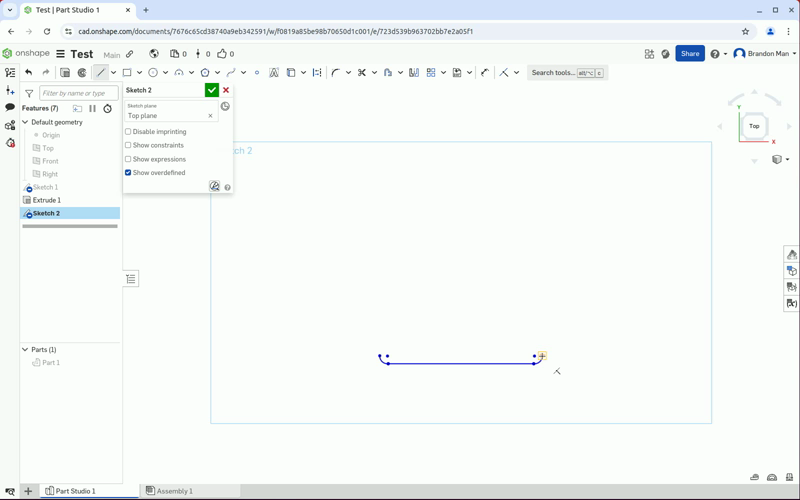
mouse_move(542, 223)
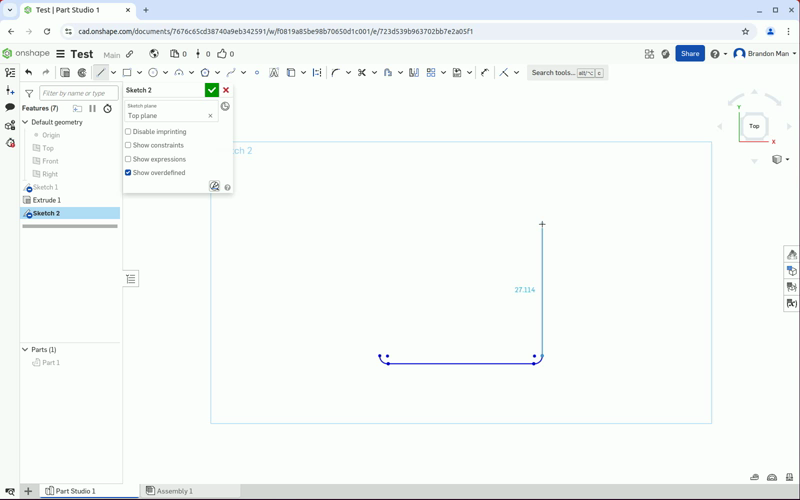
click(542, 223)
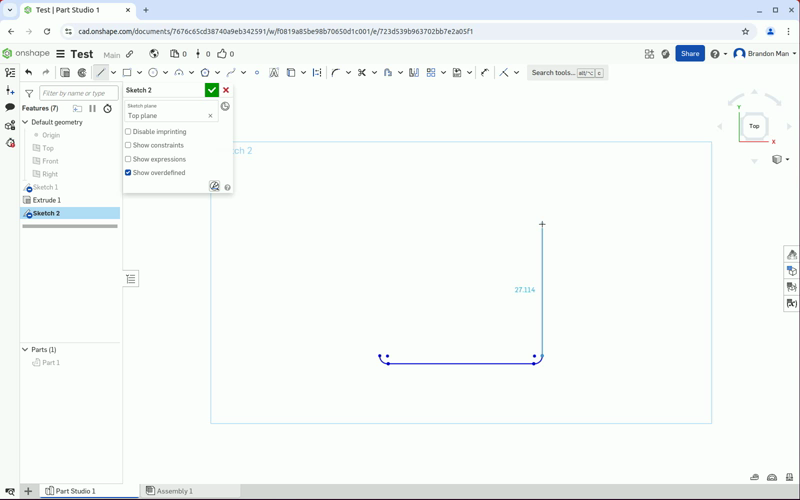
key_up(shift)
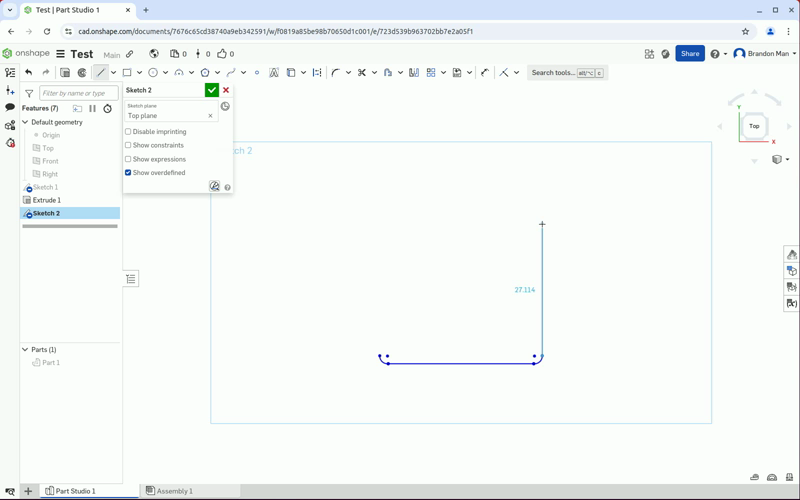
key_down(shift)
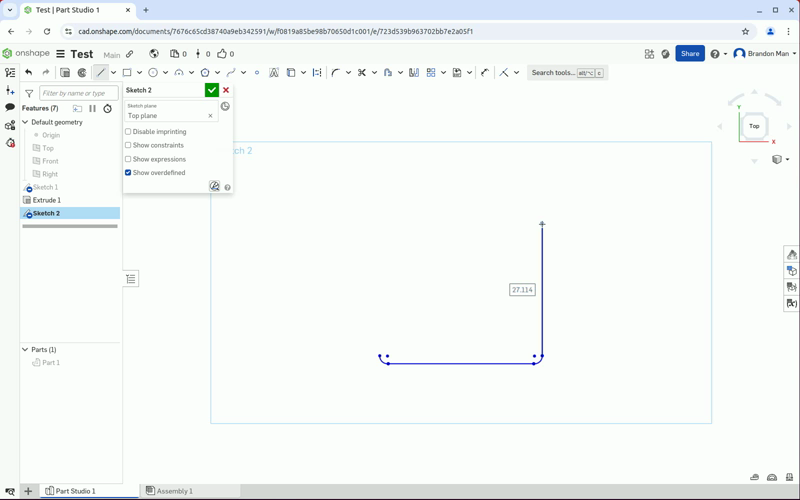
mouse_move(572, 223)
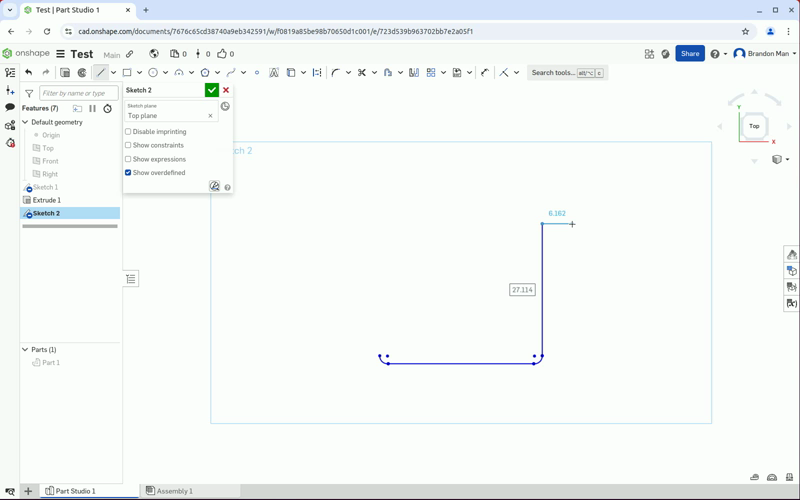
mouse_move(542, 201)
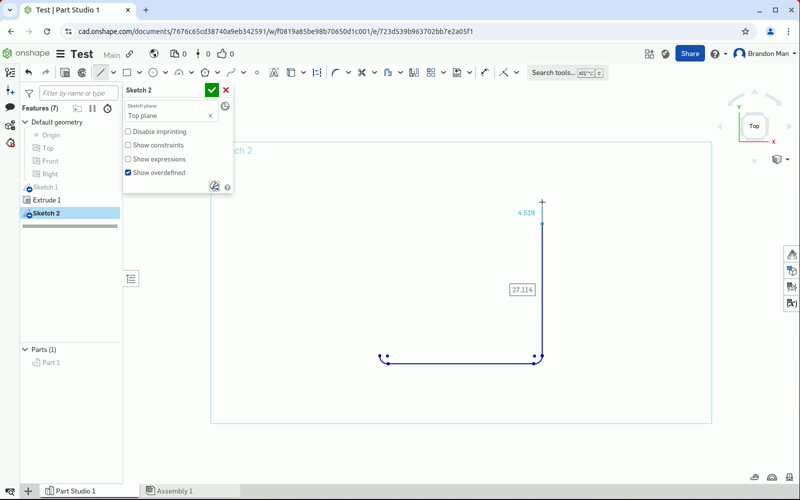
click(542, 201)
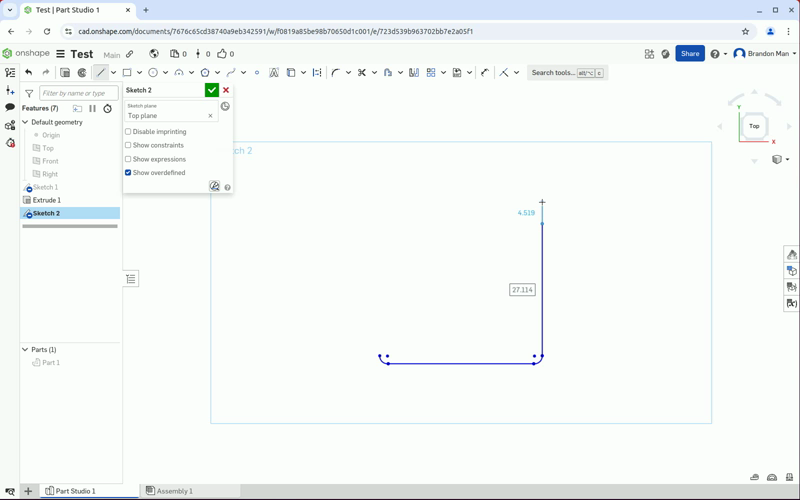
key_up(shift)
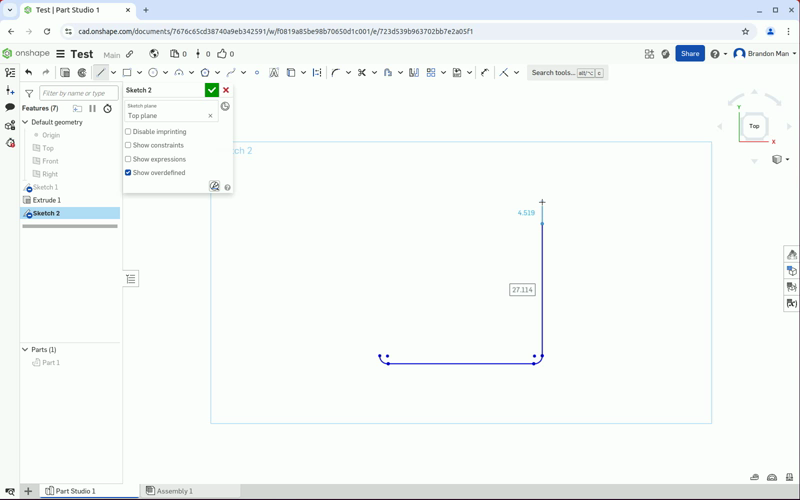
key_down(shift)
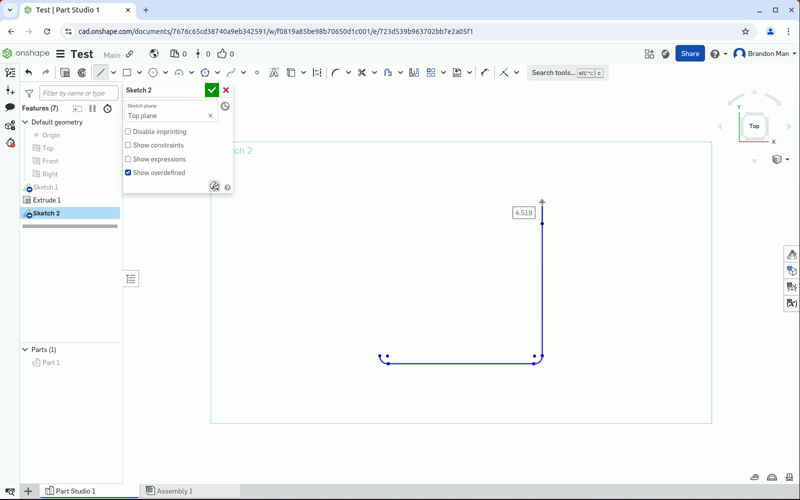
mouse_move(572, 201)
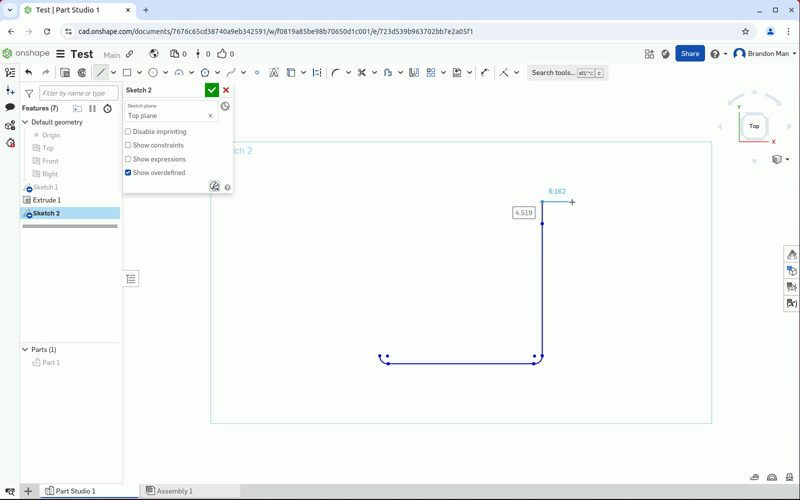
mouse_move(520, 201)
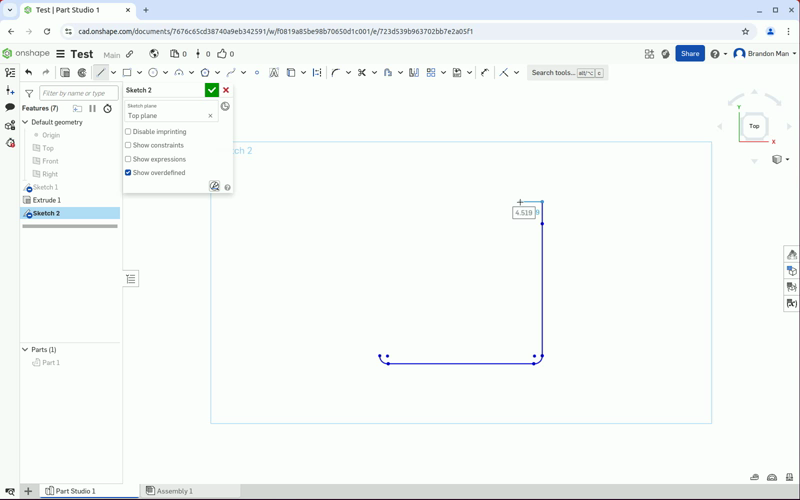
click(520, 201)
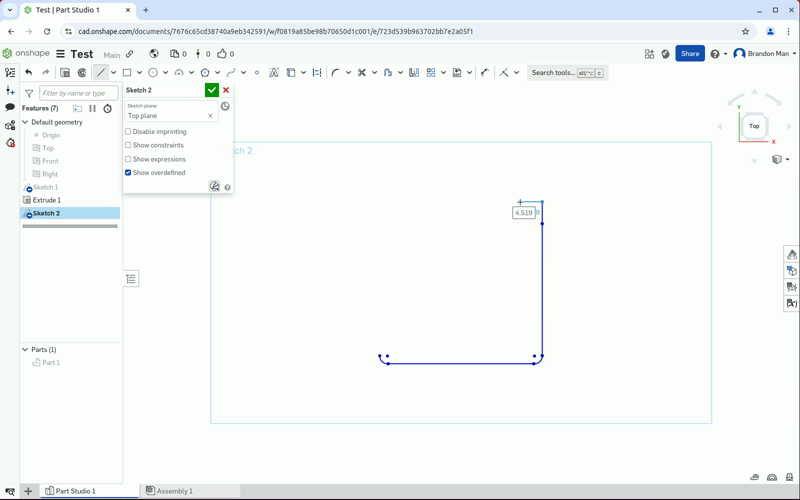
key_up(shift)
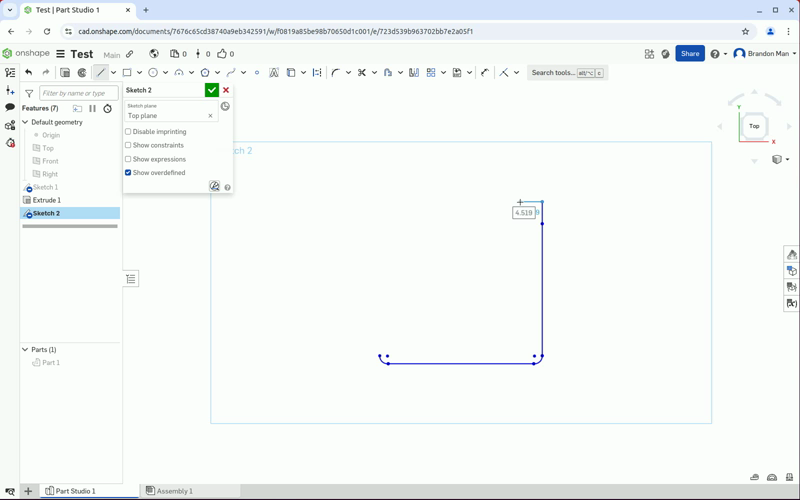
key_down(shift)
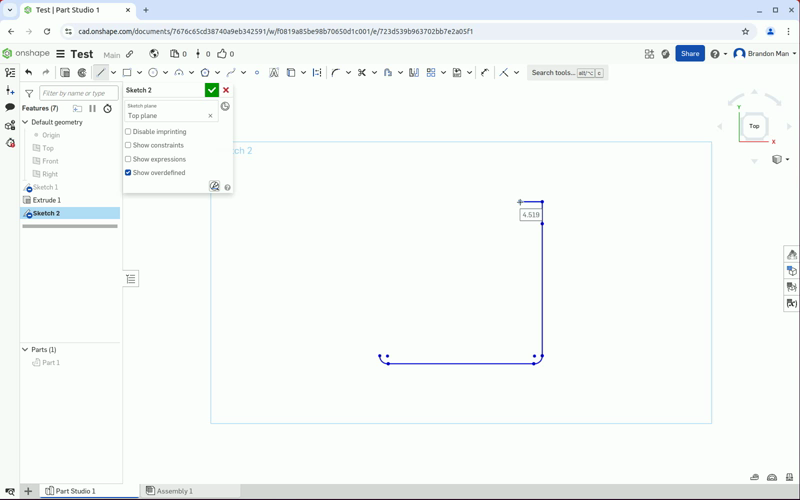
mouse_move(388, 201)
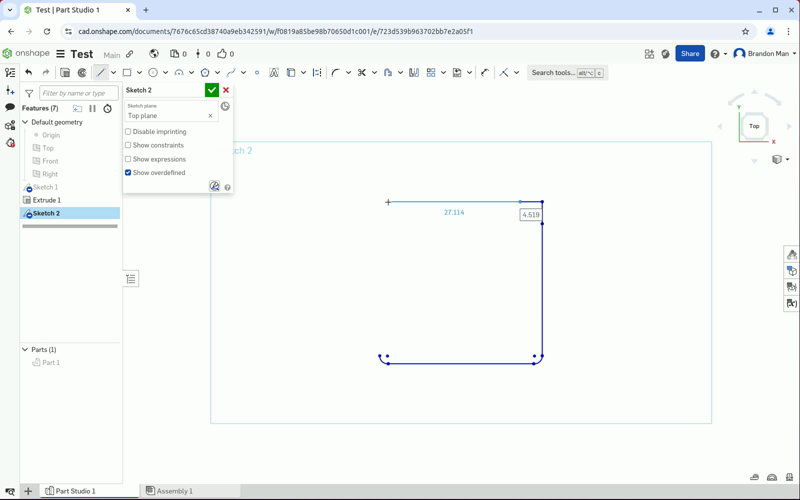
click(388, 201)
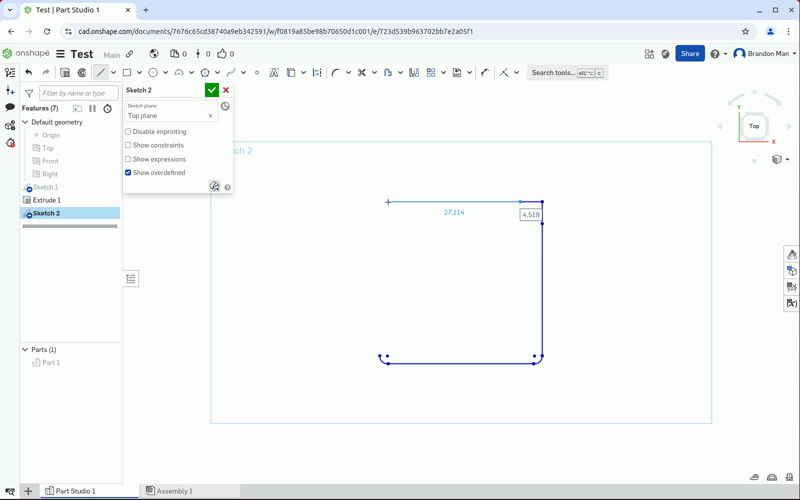
key_up(shift)
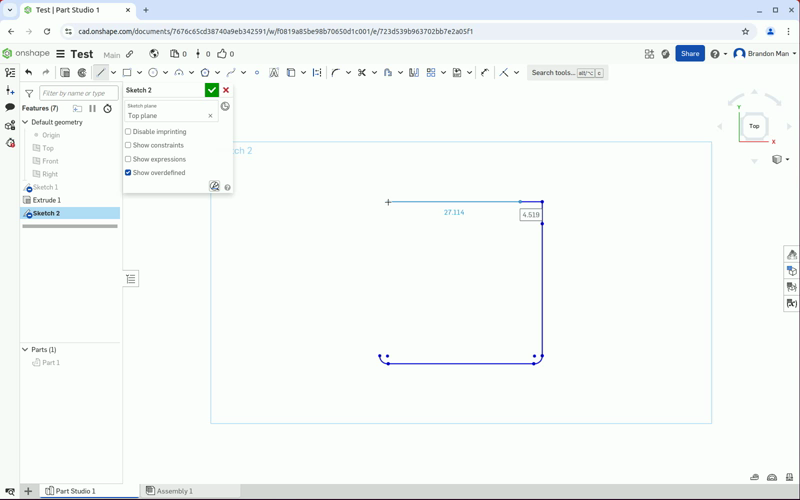
key(esc)
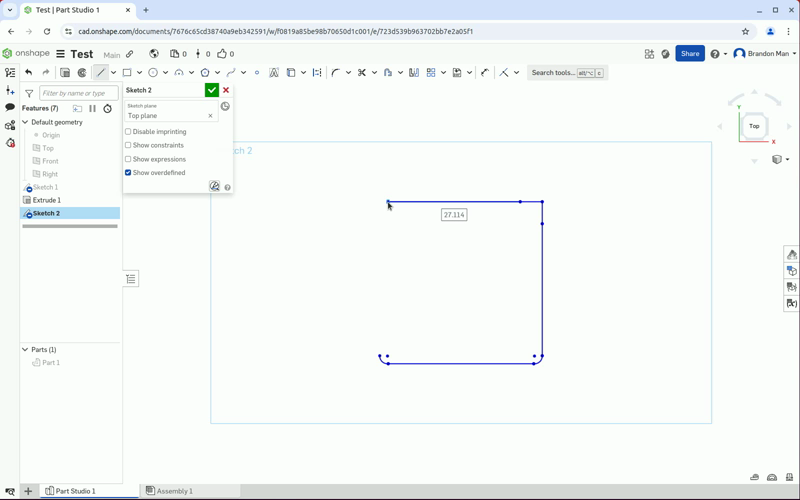
key(a)
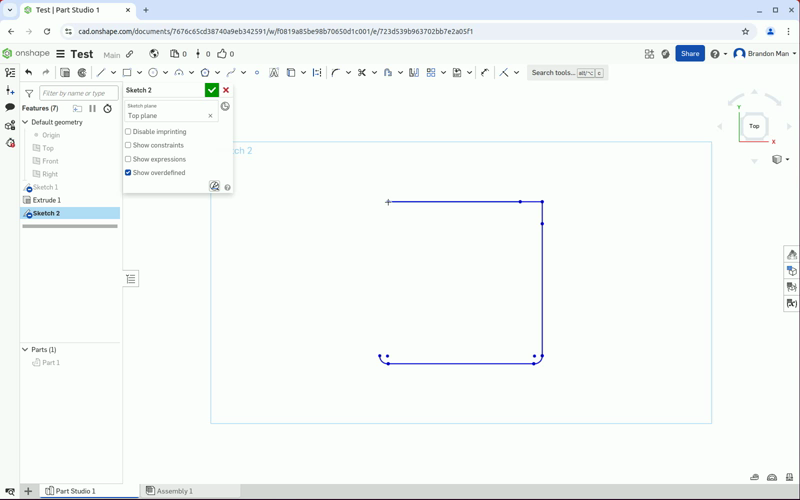
mouse_move(388, 201)
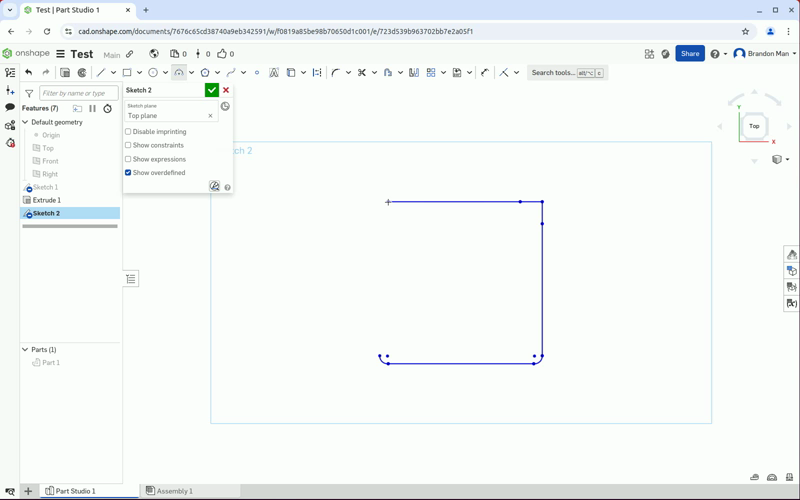
click(388, 201)
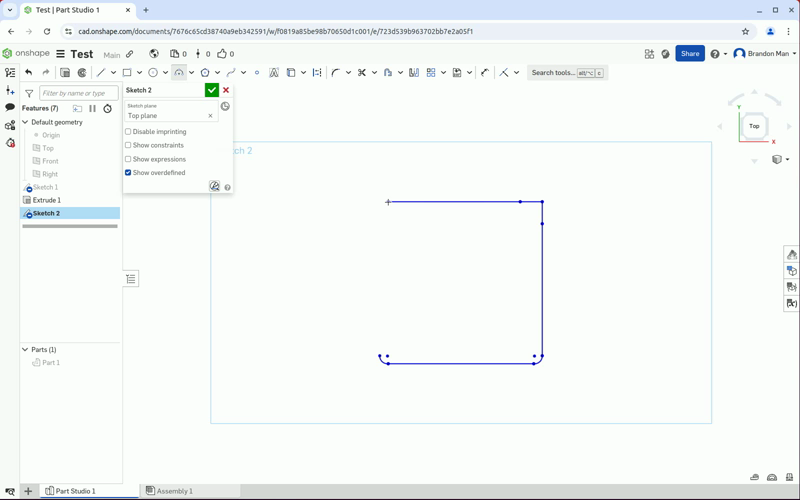
key_down(shift)
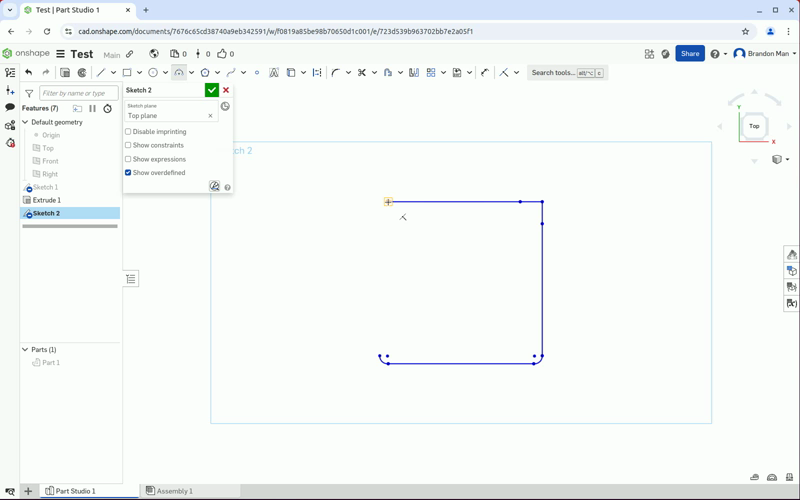
mouse_move(379, 208)
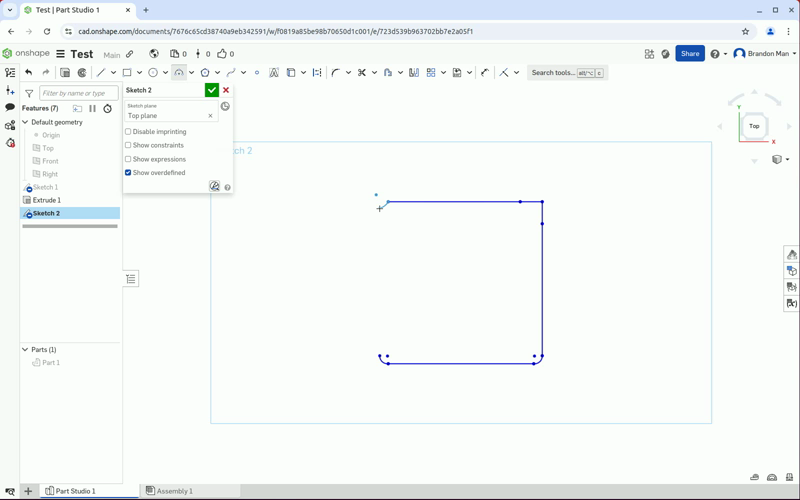
click(379, 208)
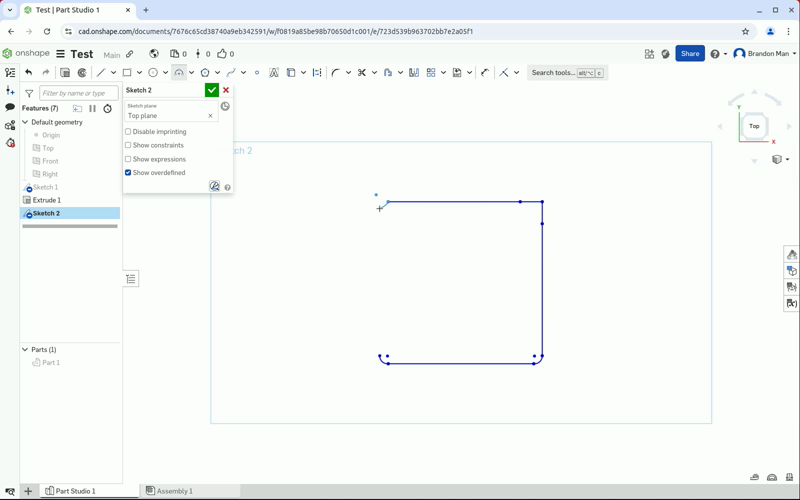
mouse_move(382, 203)
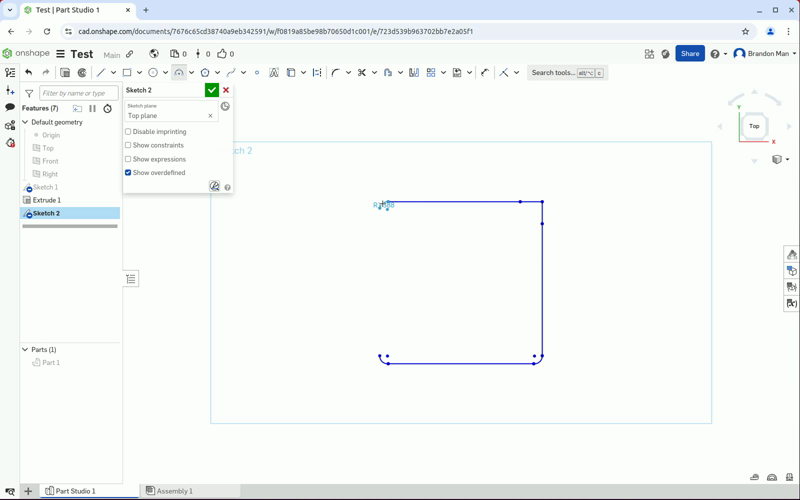
click(382, 203)
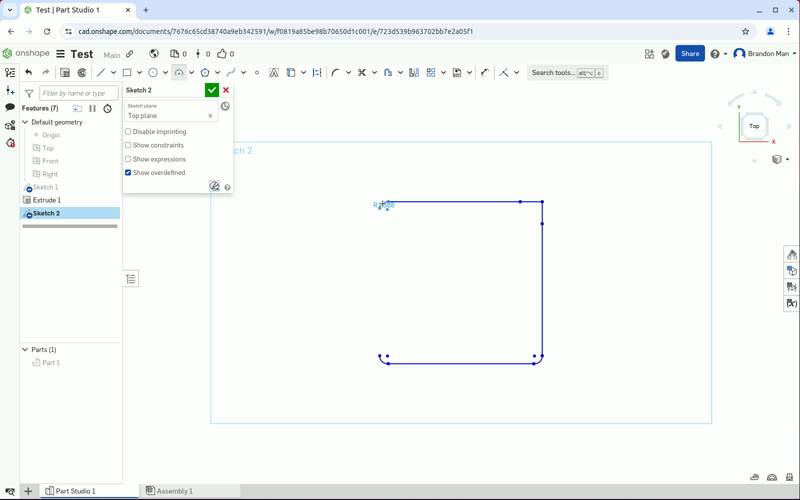
key_up(shift)
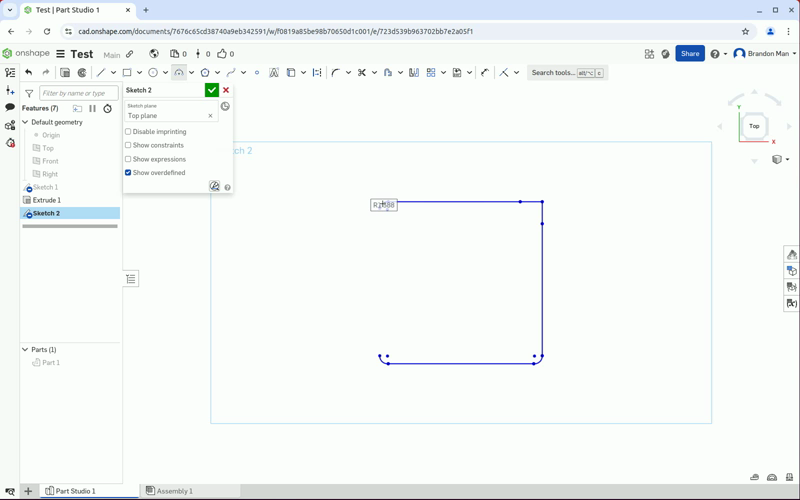
key(esc)
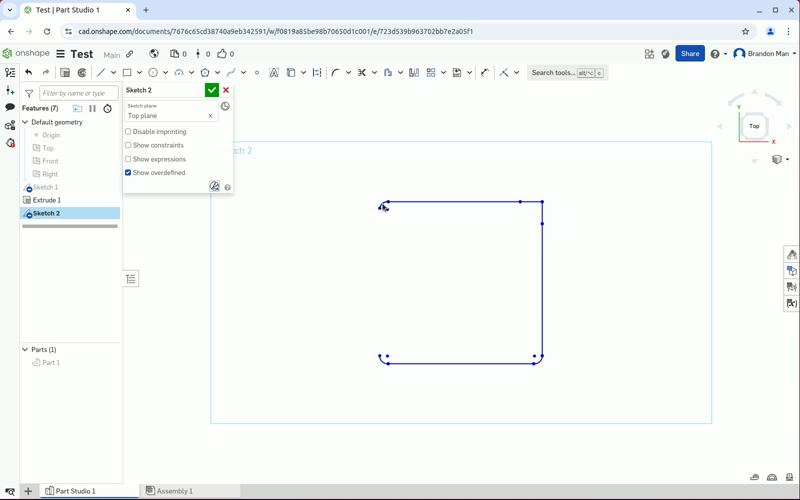
key(l)
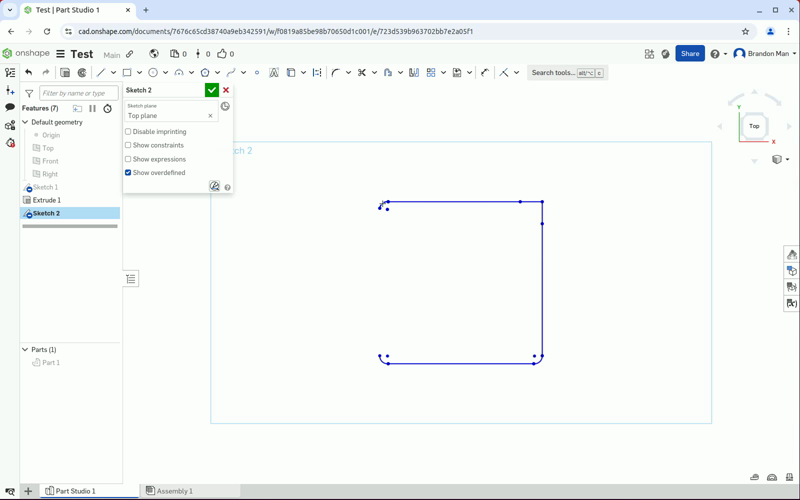
mouse_move(379, 208)
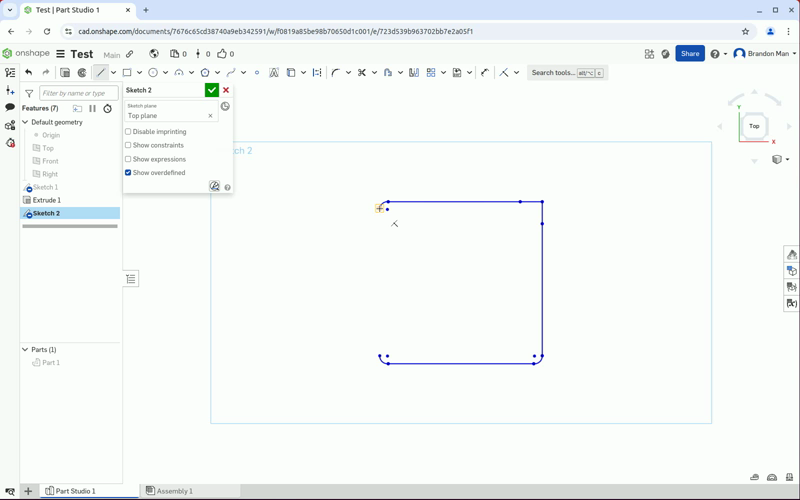
click(379, 208)
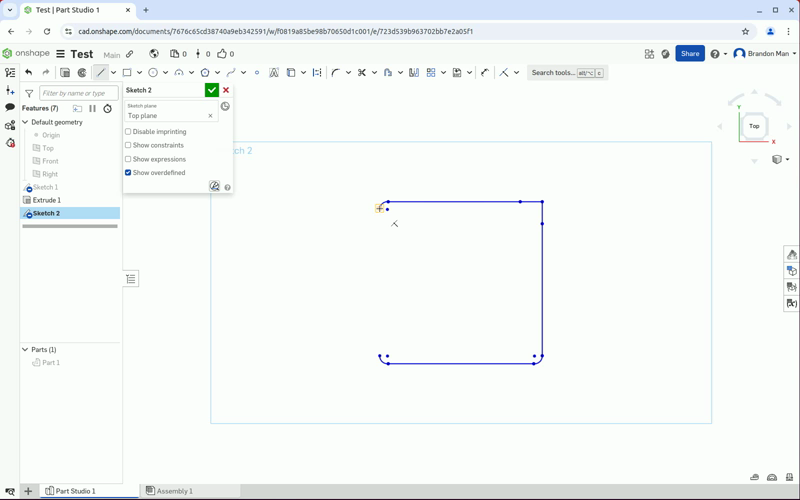
key_down(shift)
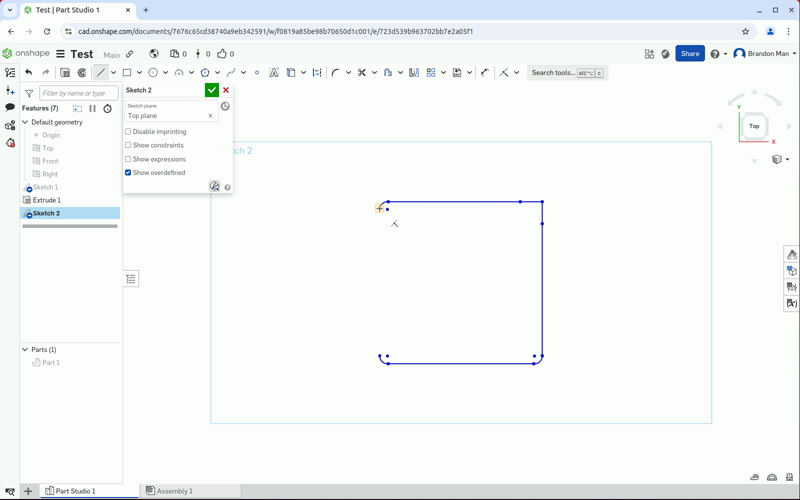
mouse_move(379, 355)
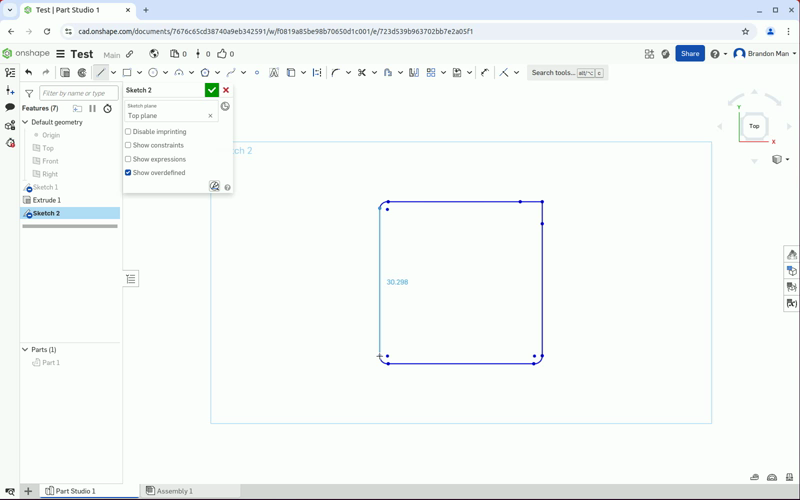
key_up(shift)
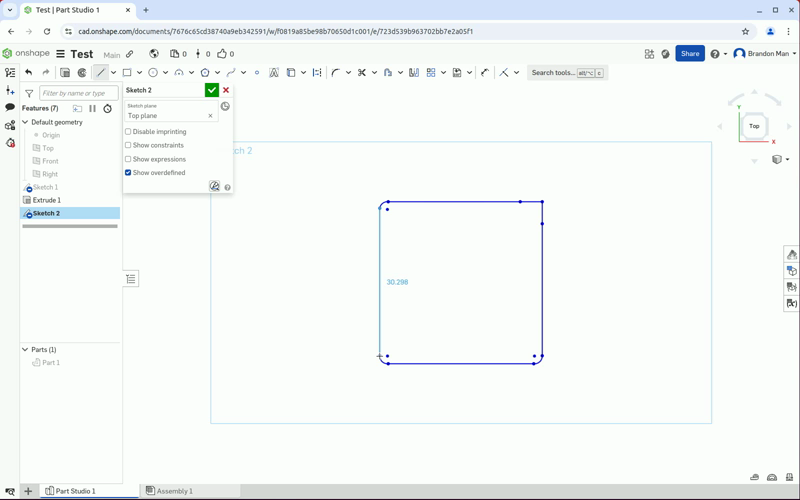
click(379, 355)
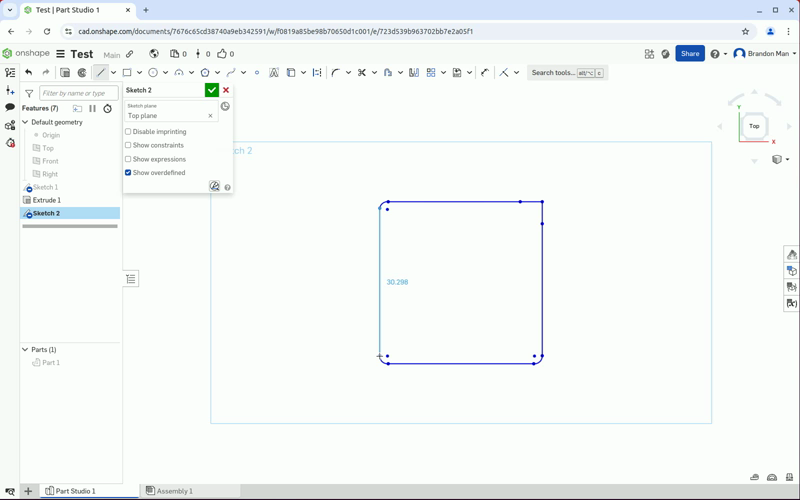
key(esc)
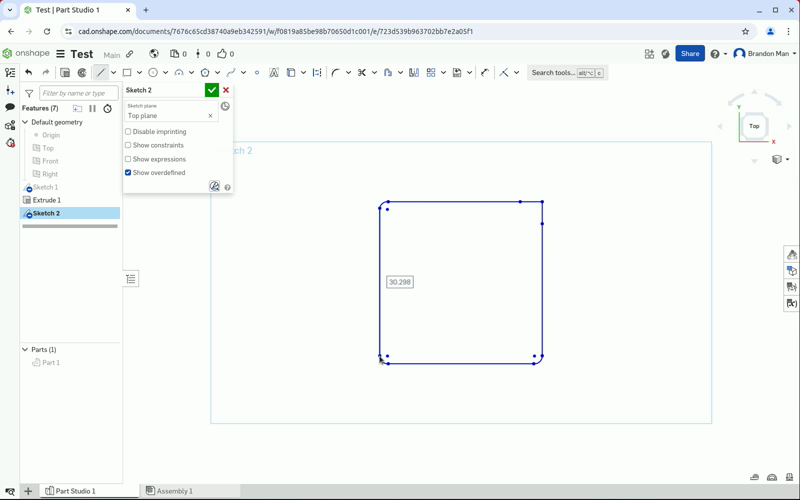
key(c)
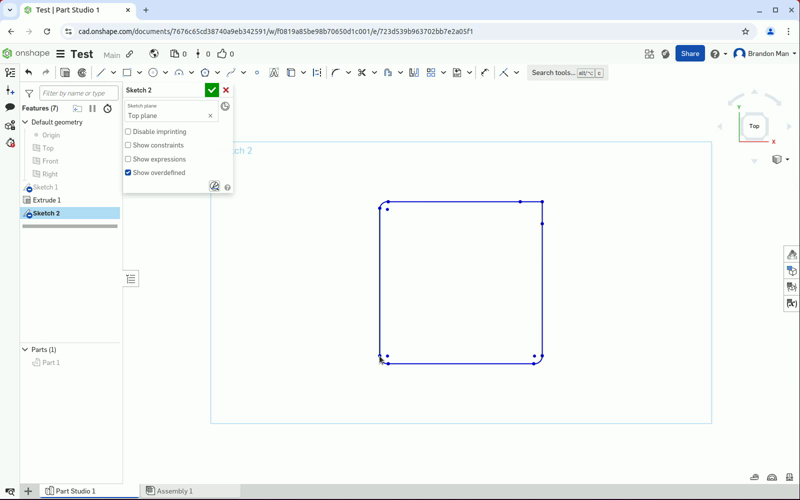
key_down(shift)
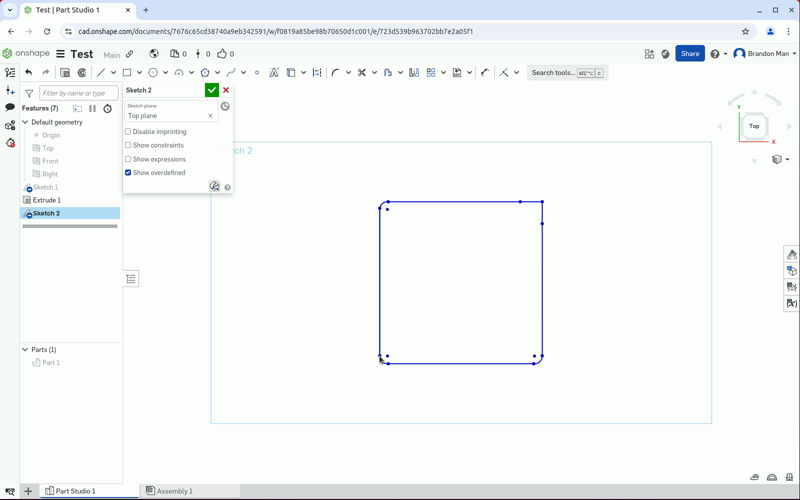
mouse_move(402, 340)
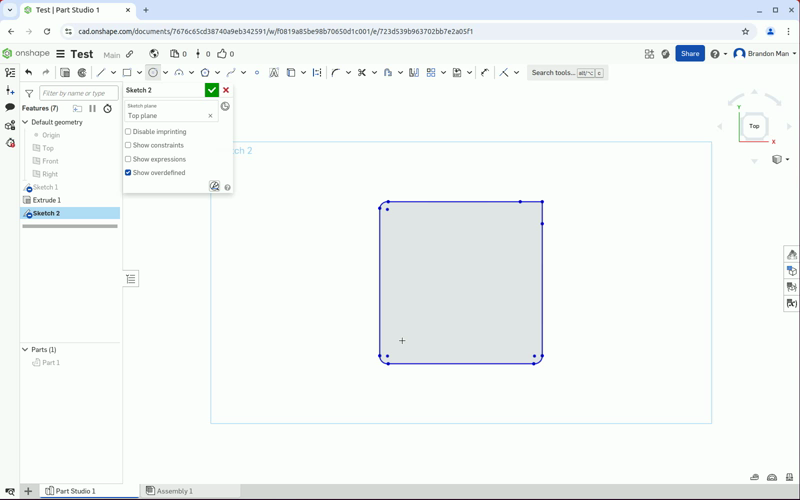
click(402, 340)
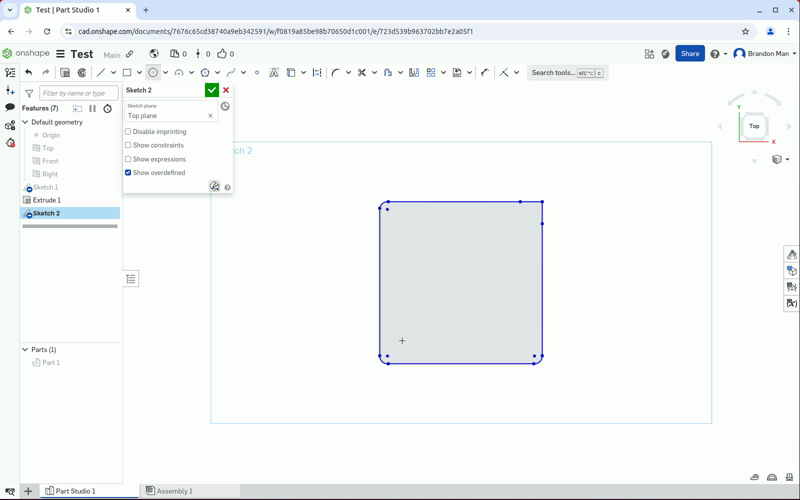
key_up(shift)
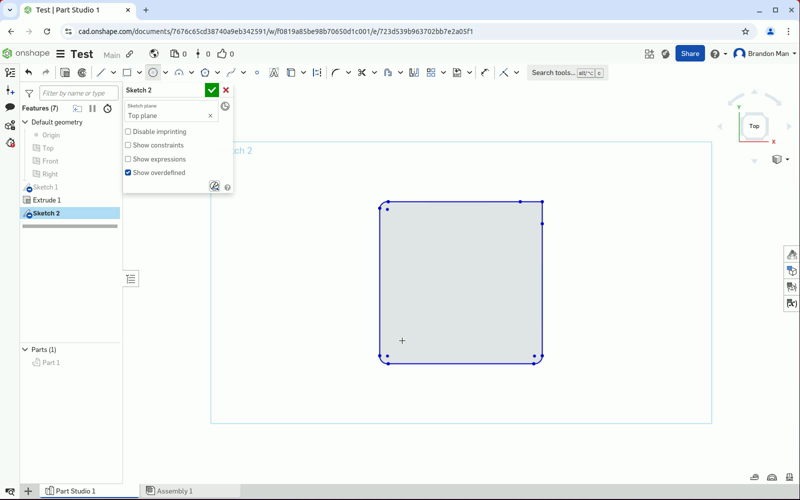
mouse_move(419, 340)
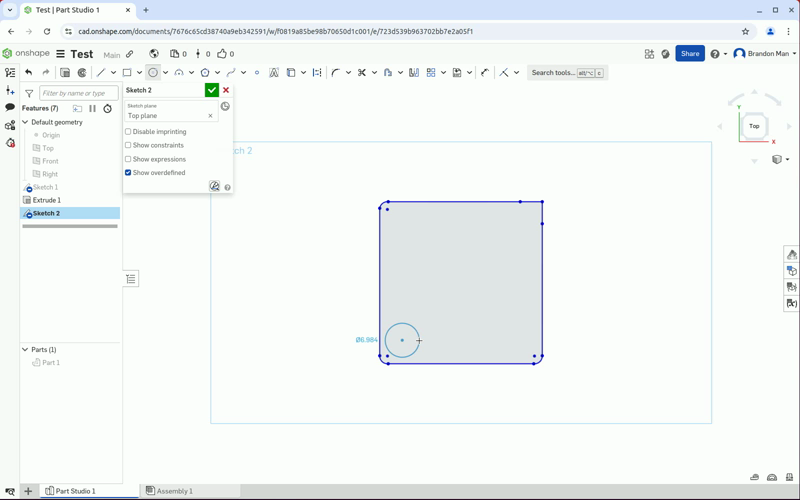
click(419, 340)
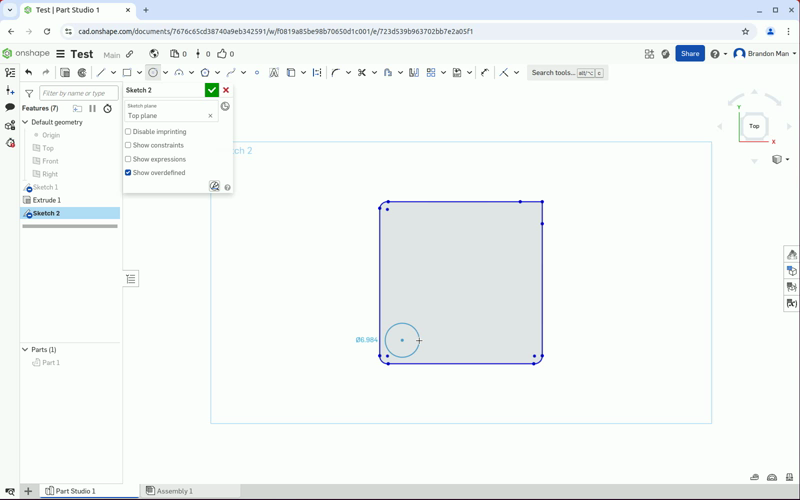
key(esc)
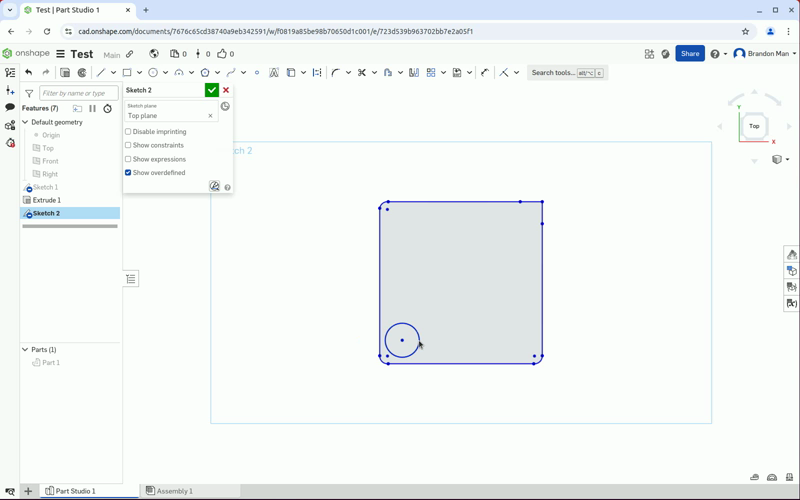
key(c)
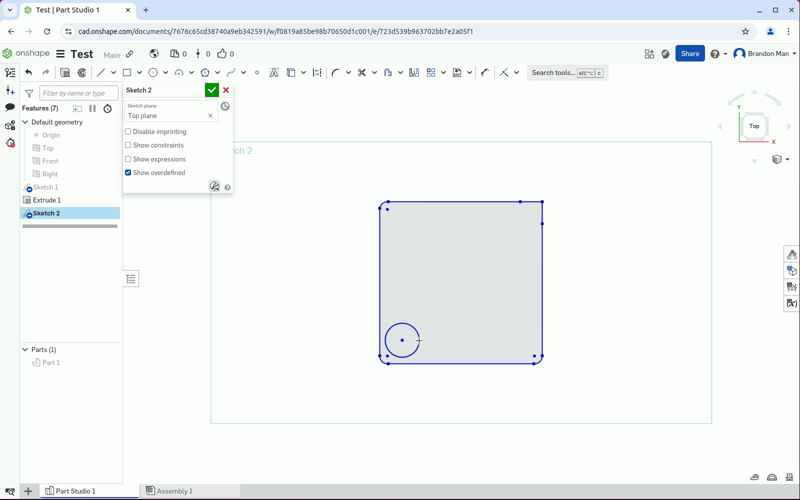
key_down(shift)
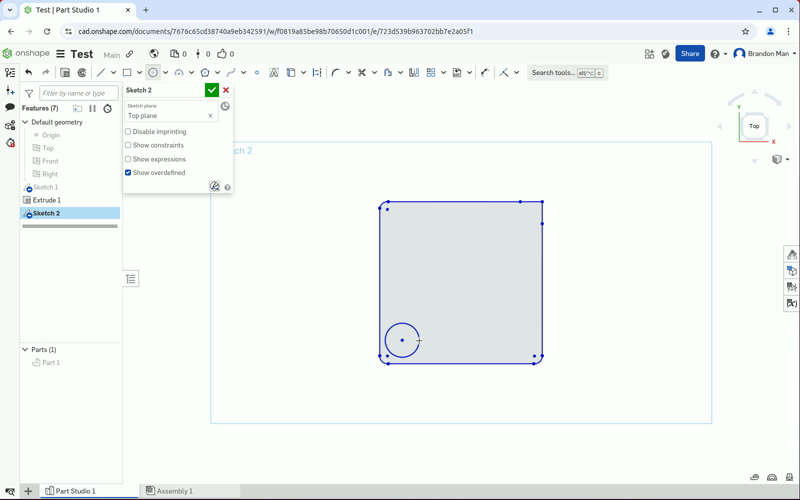
mouse_move(402, 223)
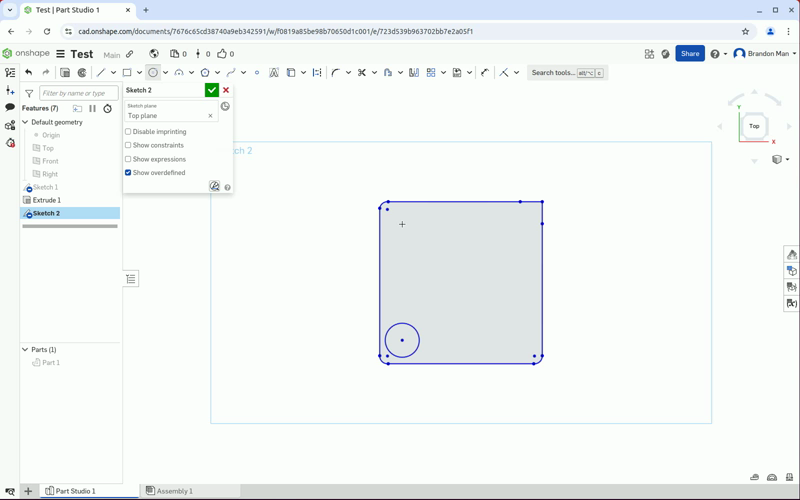
click(402, 223)
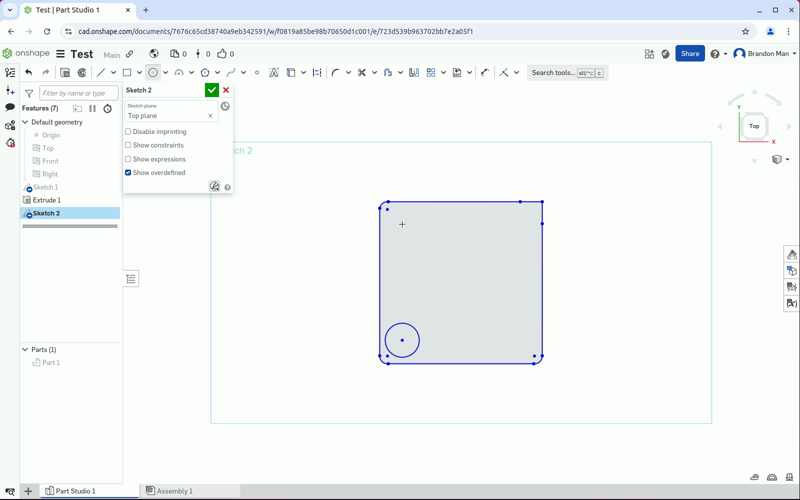
key_up(shift)
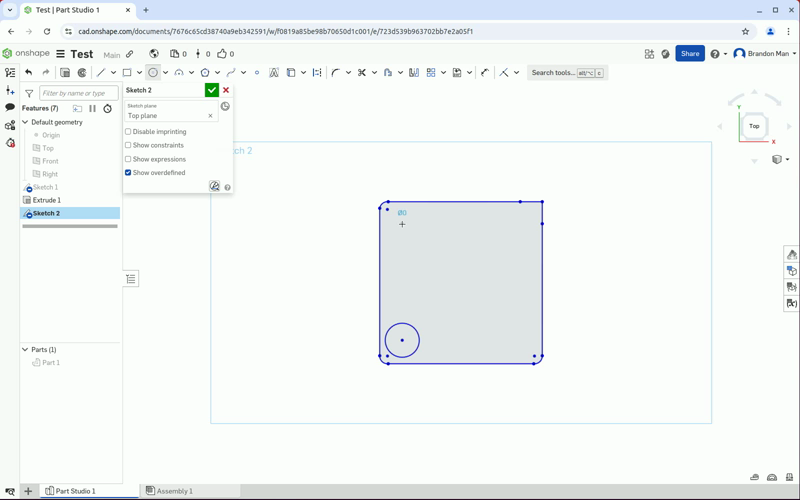
mouse_move(419, 223)
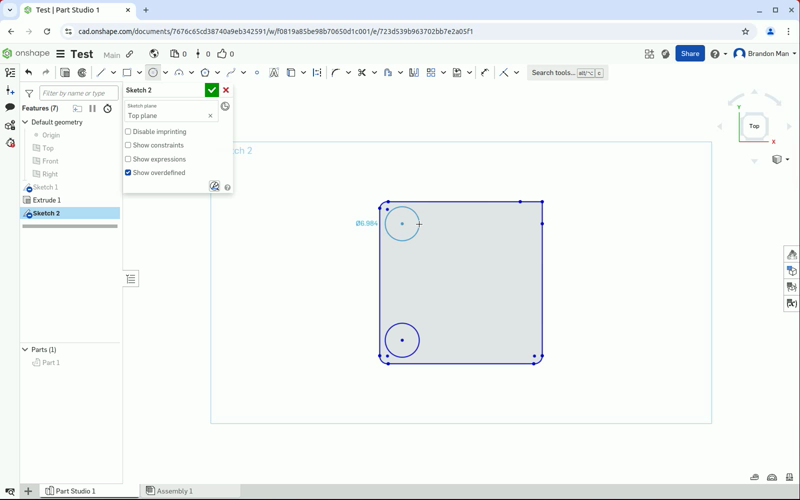
click(419, 223)
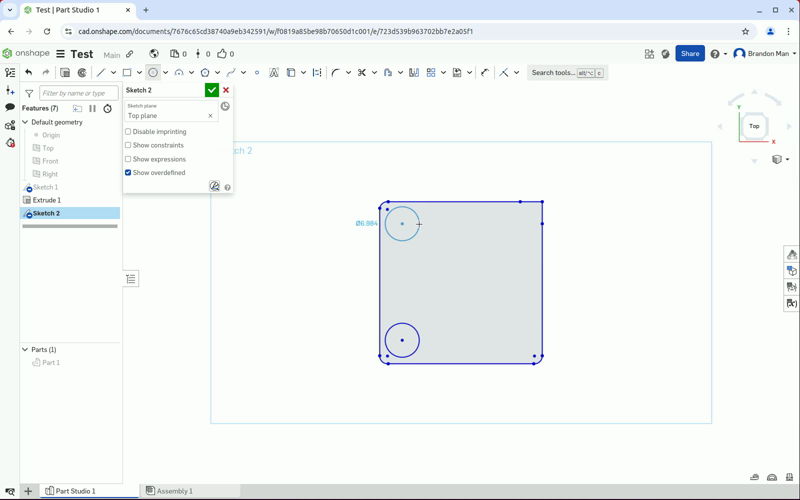
key(esc)
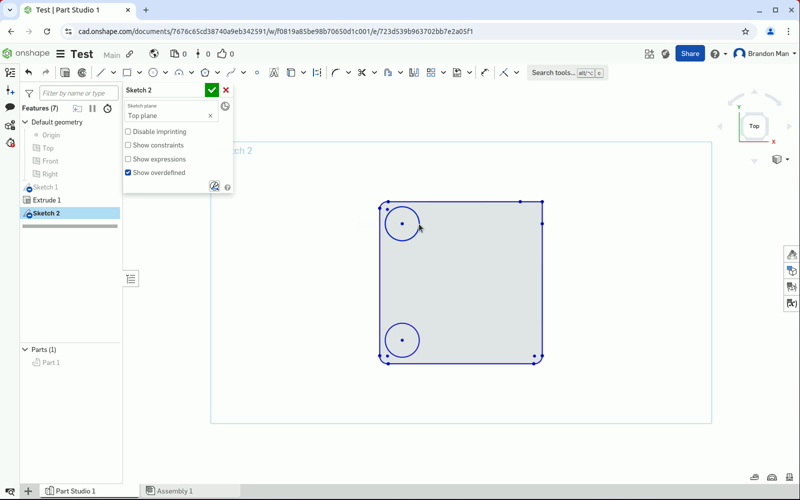
key(c)
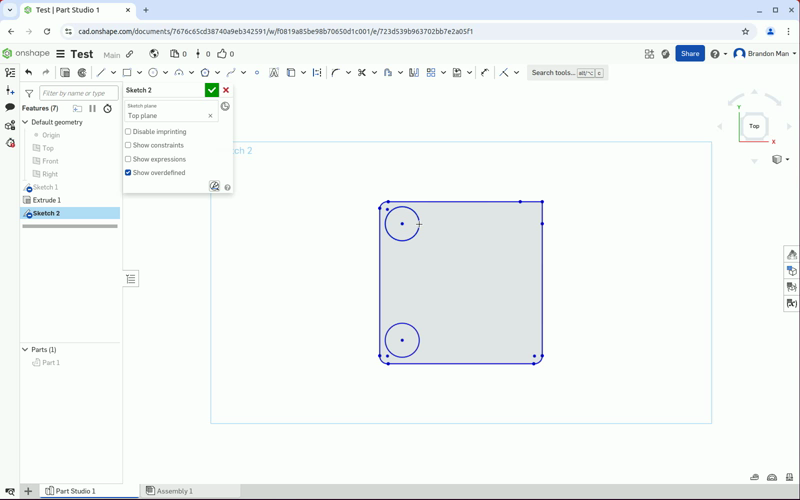
key_down(shift)
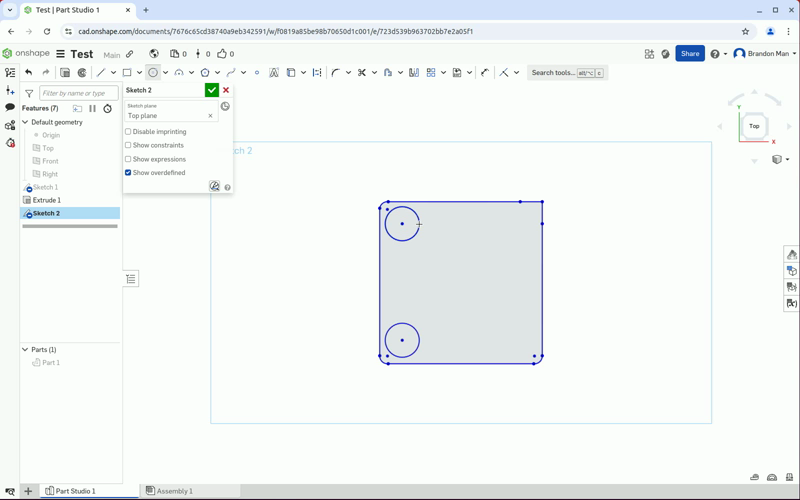
mouse_move(520, 340)
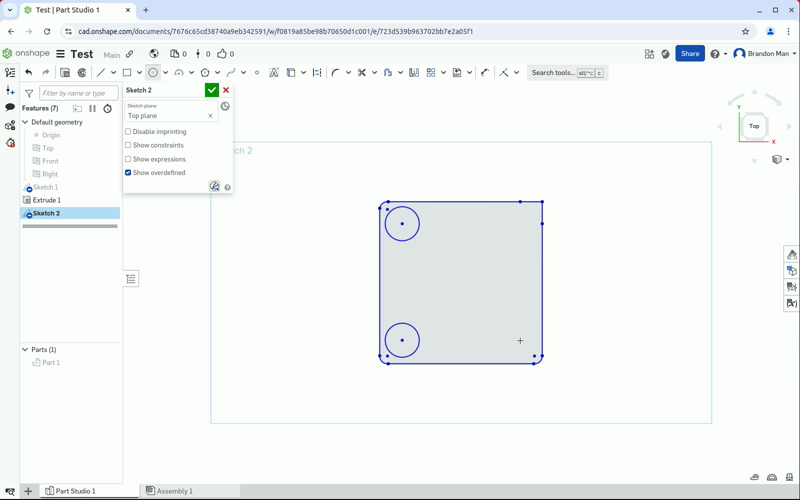
click(520, 340)
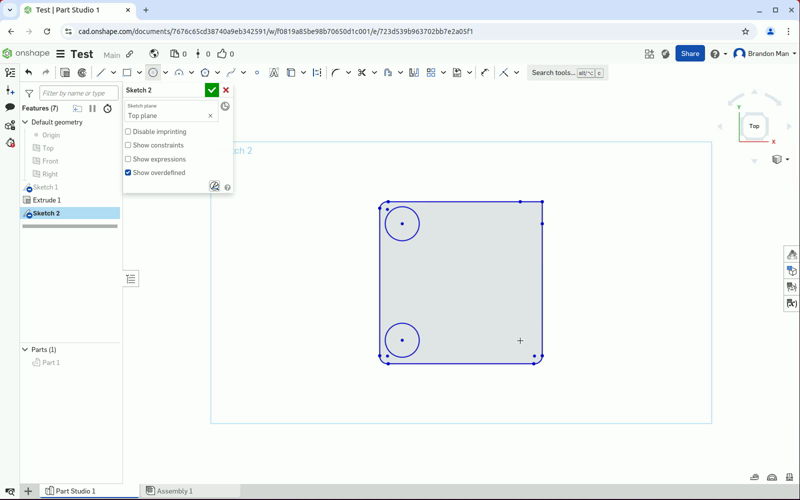
key_up(shift)
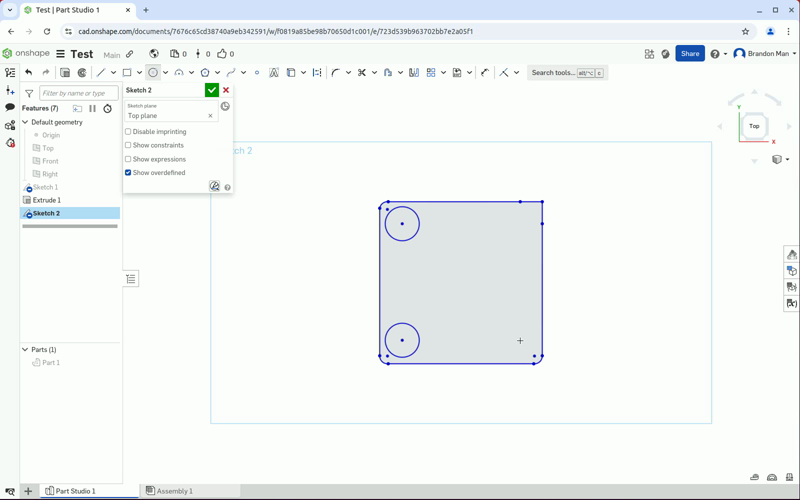
mouse_move(537, 340)
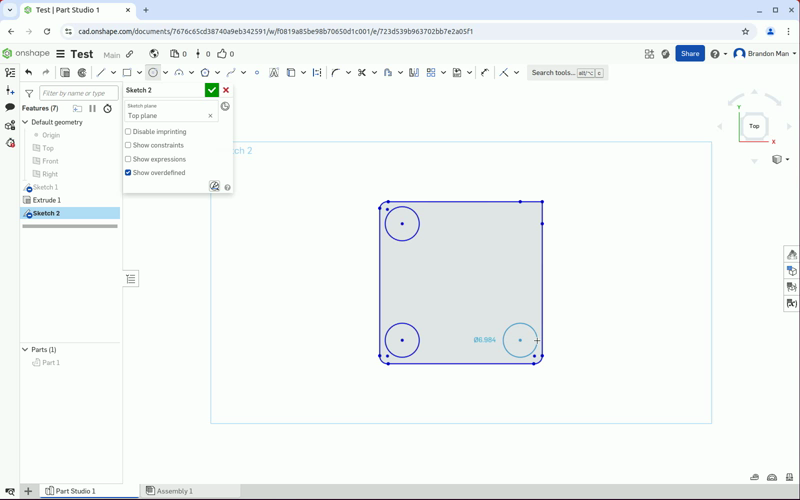
click(537, 340)
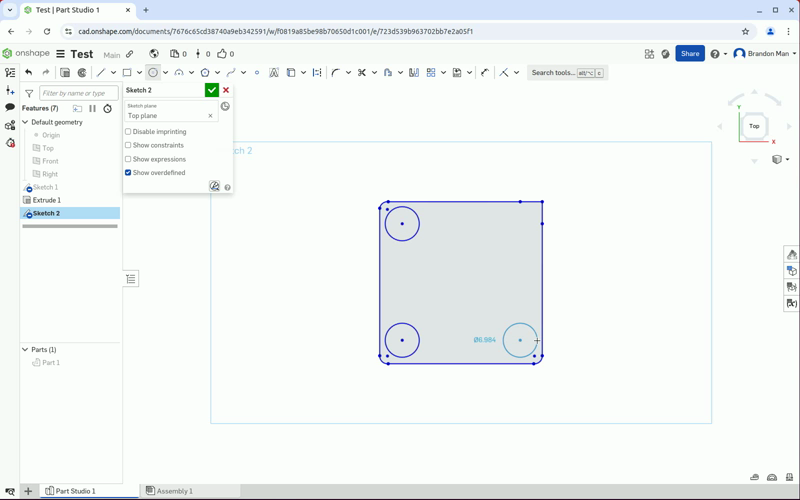
key(esc)
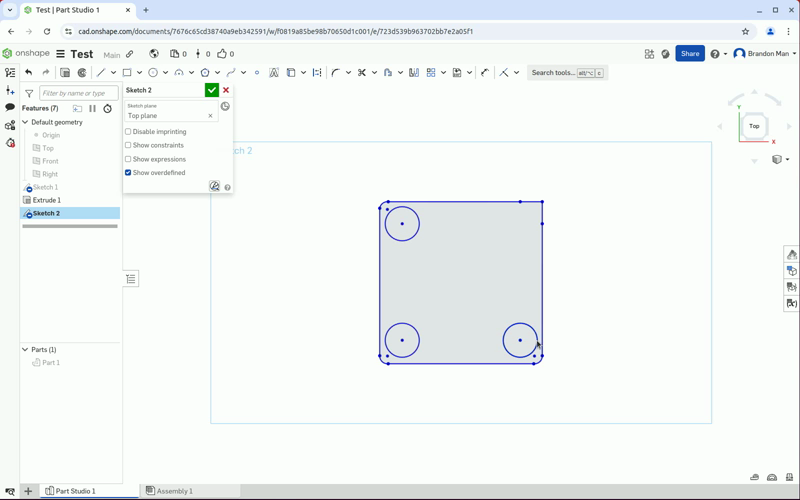
mouse_move(522, 258)
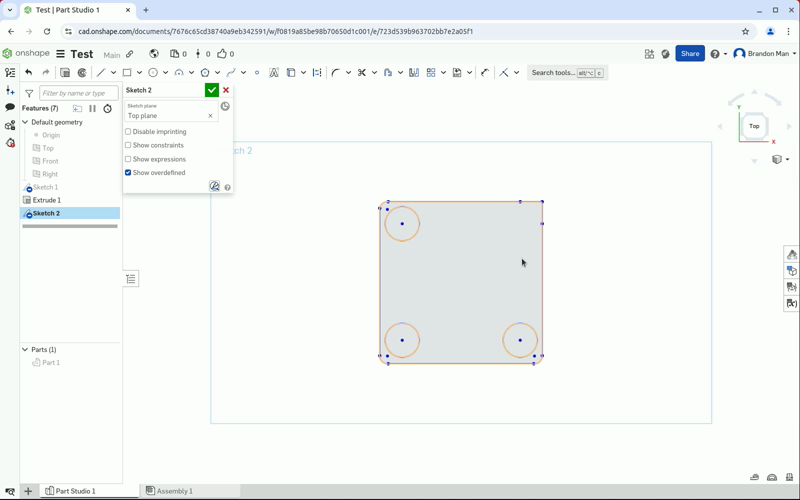
click(522, 258)
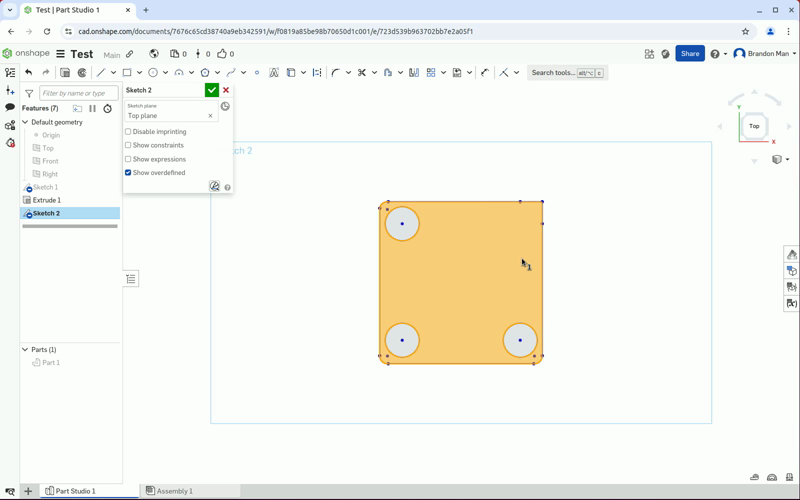
mouse_move(73, 352)
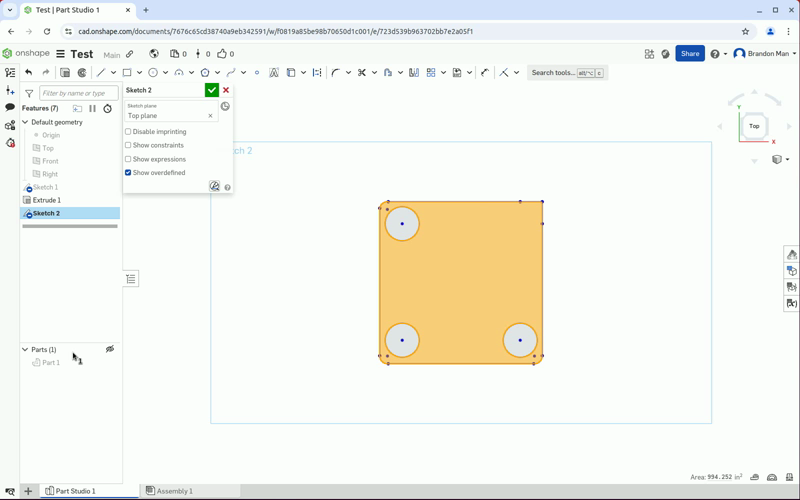
key(shift+y)
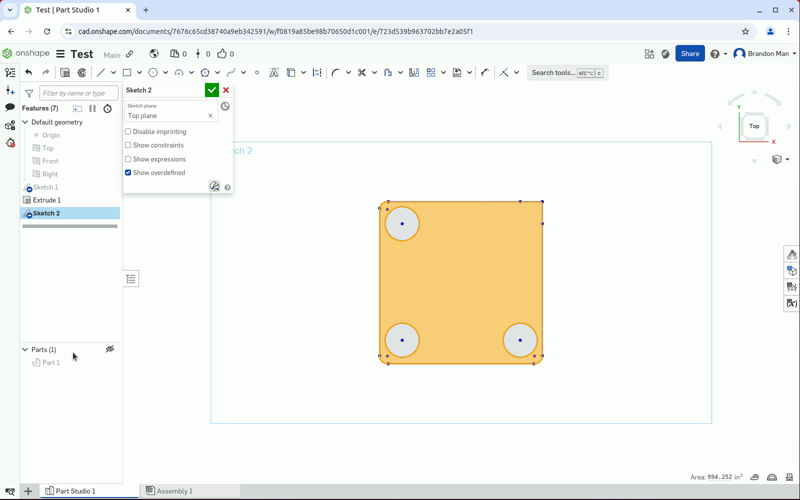
key(shift+e)
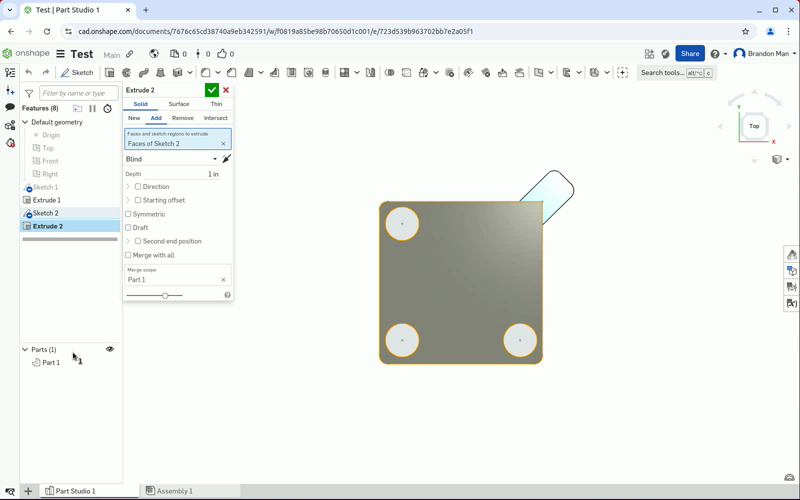
mouse_move(143, 106)
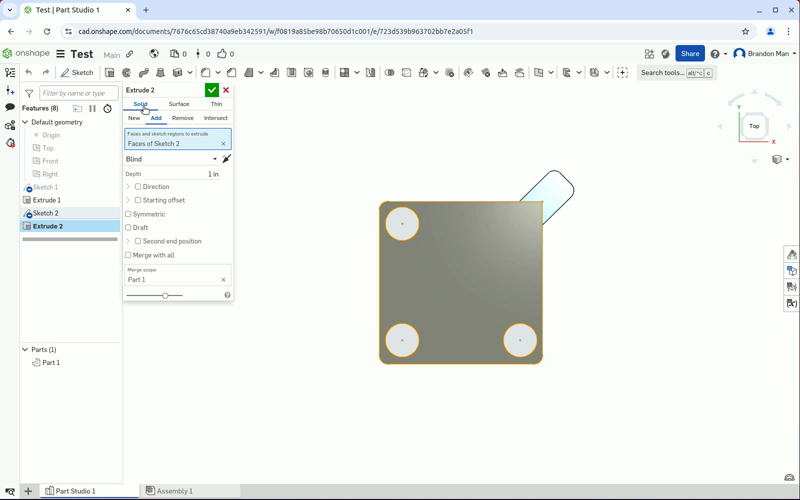
click(143, 106)
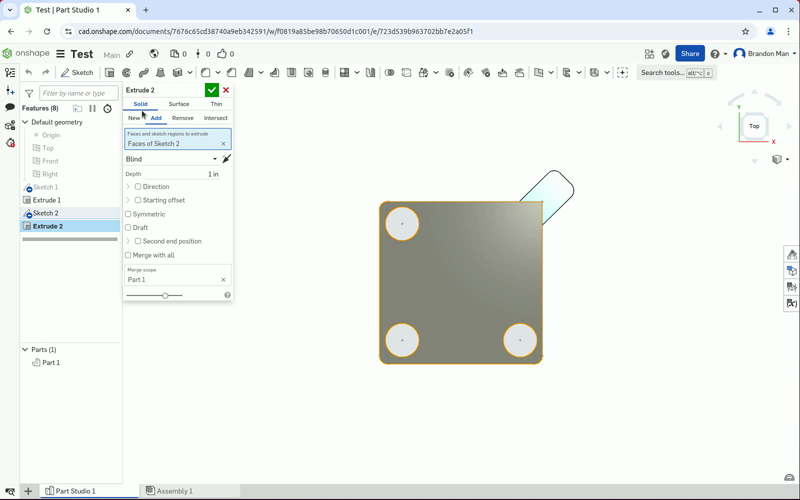
mouse_move(137, 120)
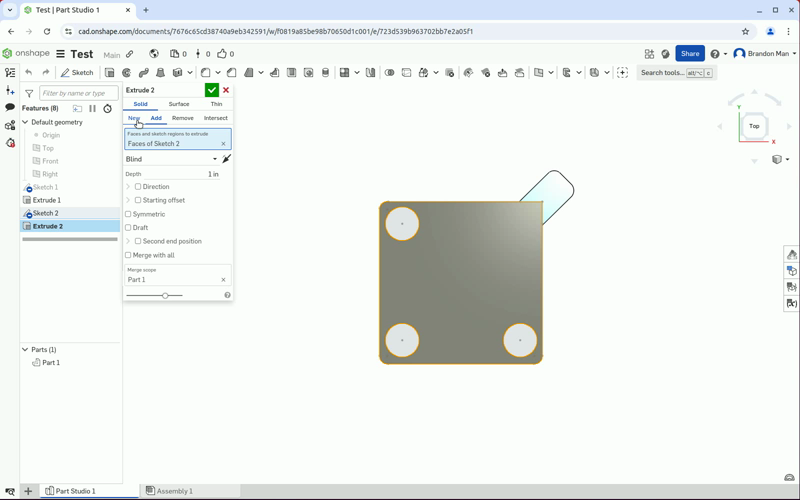
click(137, 120)
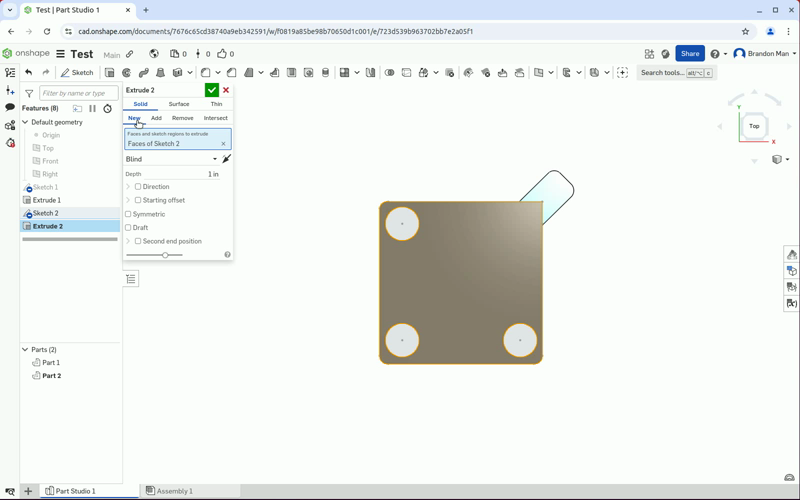
key(tab, 4)
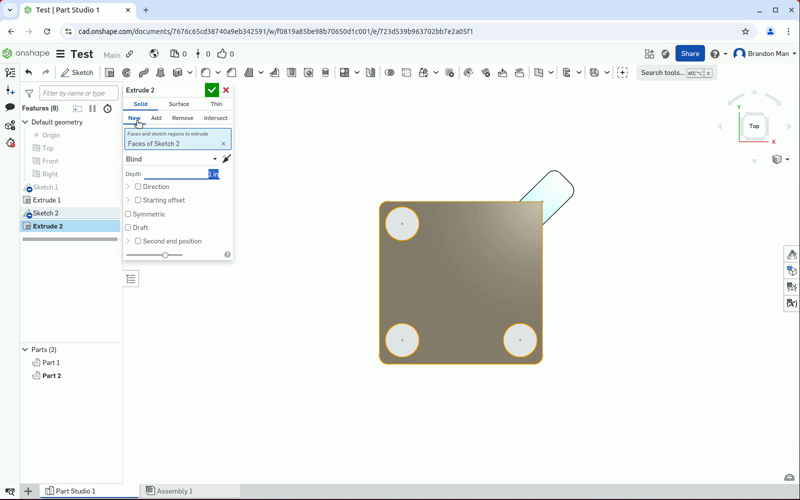
text(4.574)
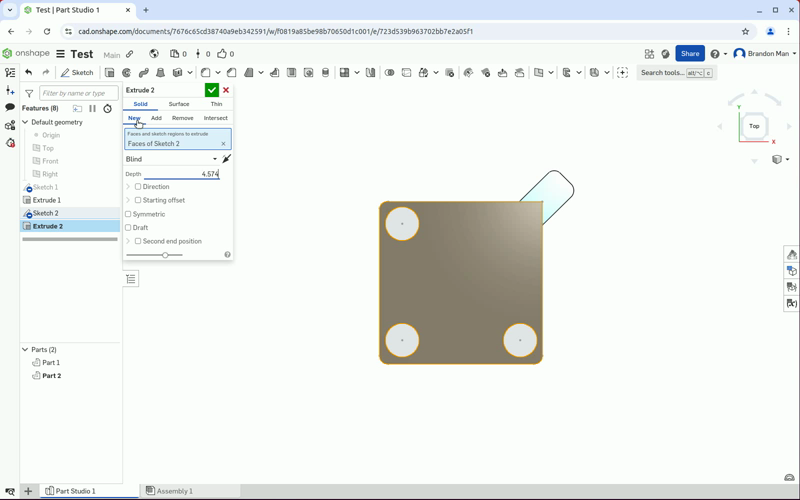
key(enter)
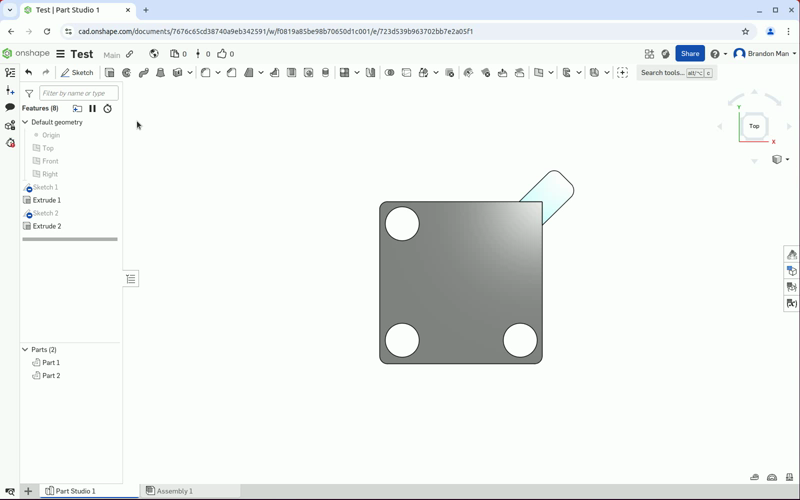
key(shift+h)
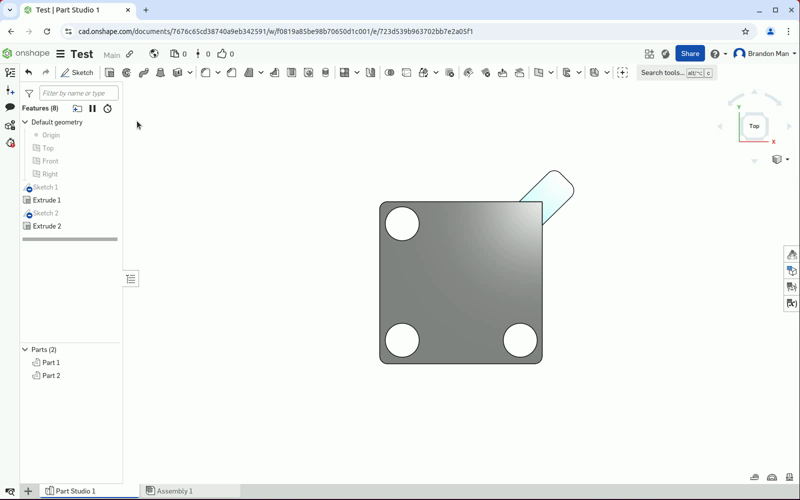
key(shift+h)
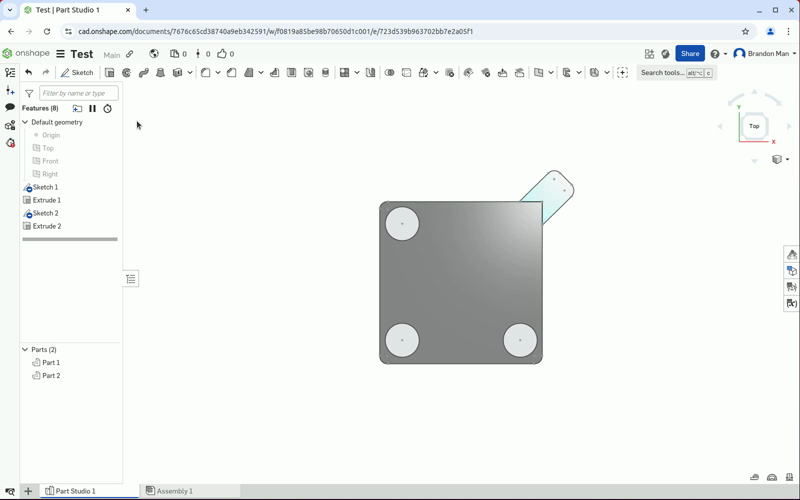
key(shift+7)
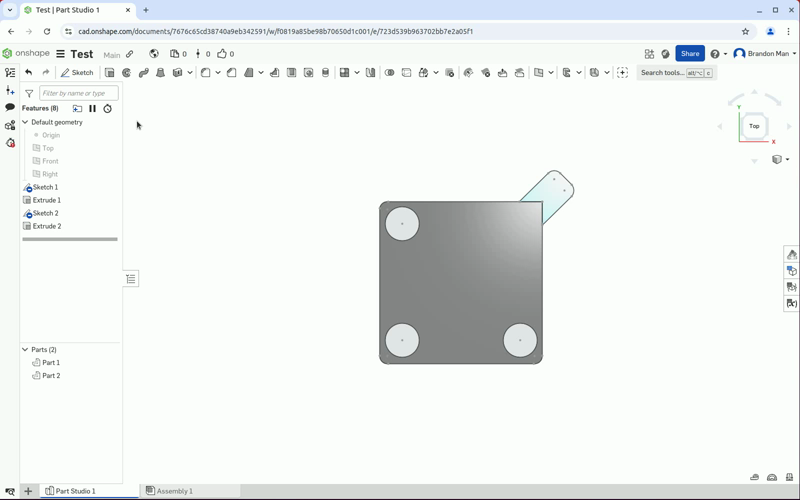
key(up, 3)
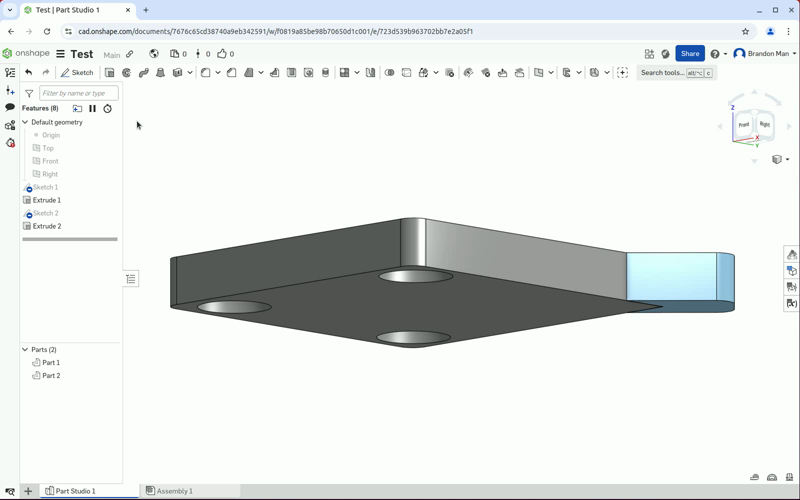
key(left, 3)
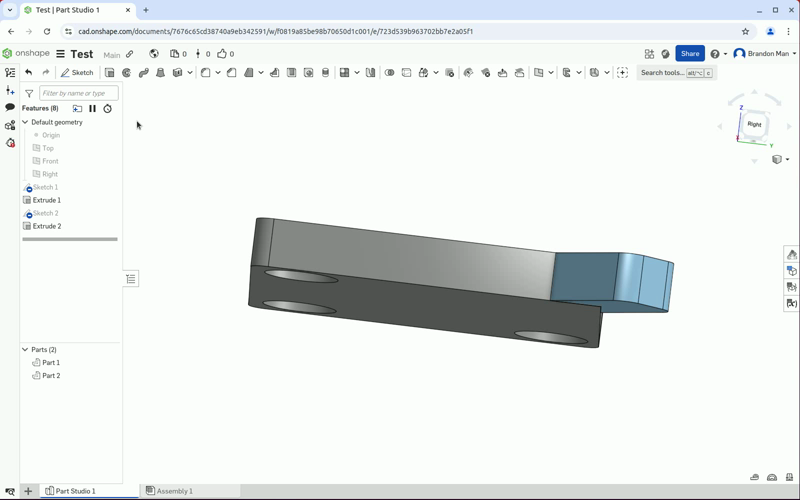
key(right, 3)
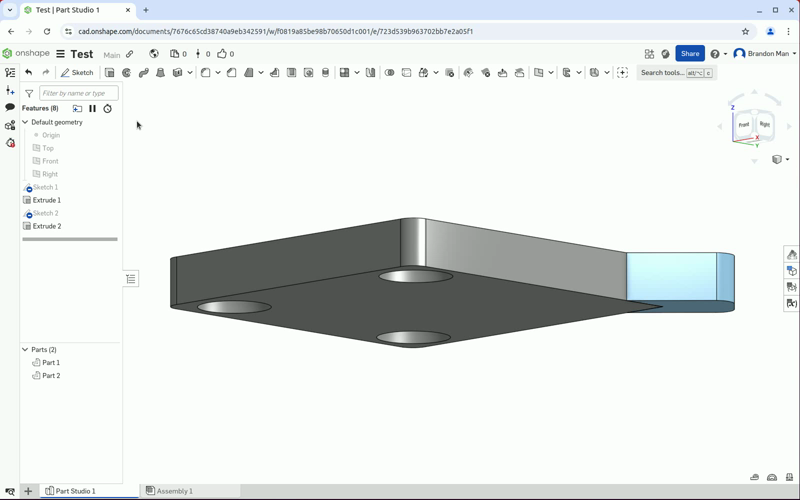
key(down, 3)
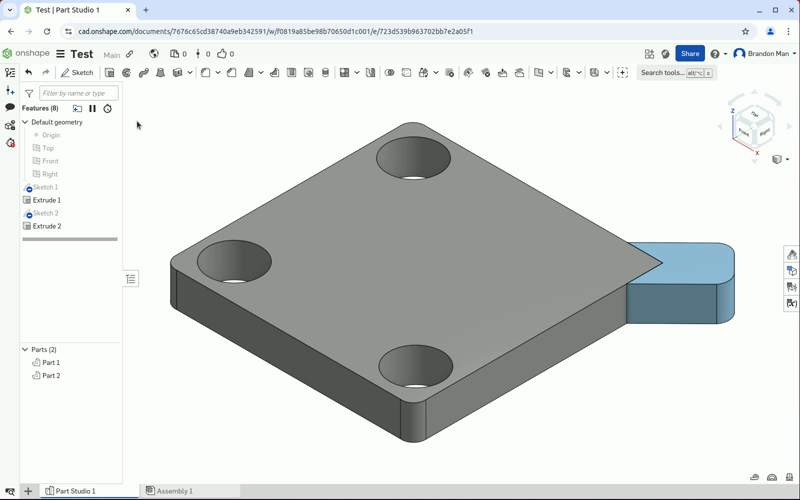
mouse_move(73, 189)
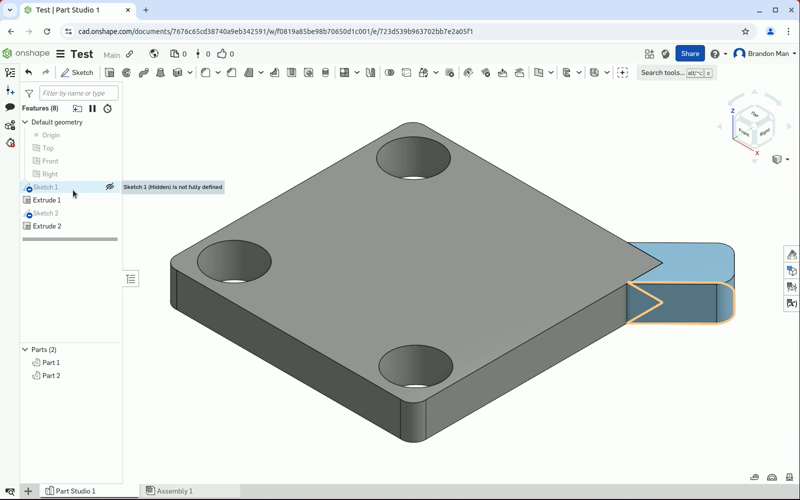
click(73, 189)